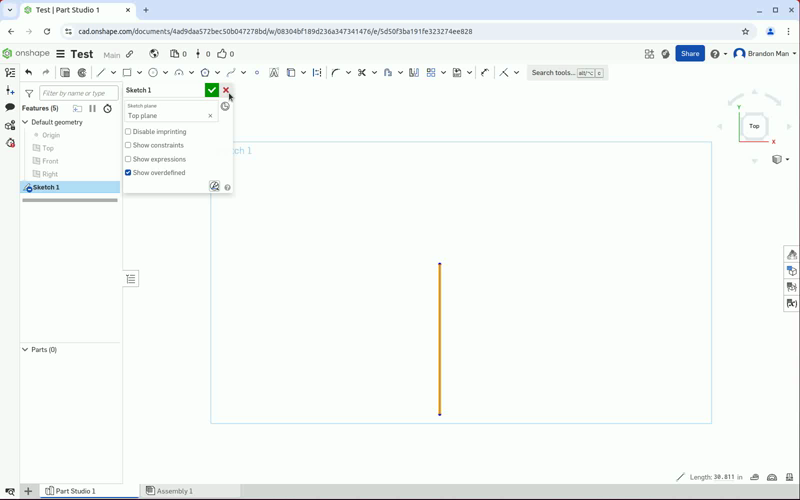
key(shift+h)
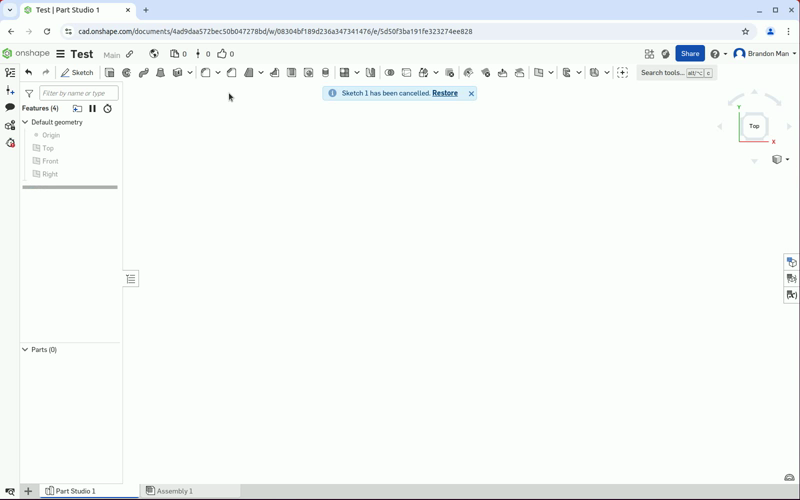
mouse_move(73, 352)
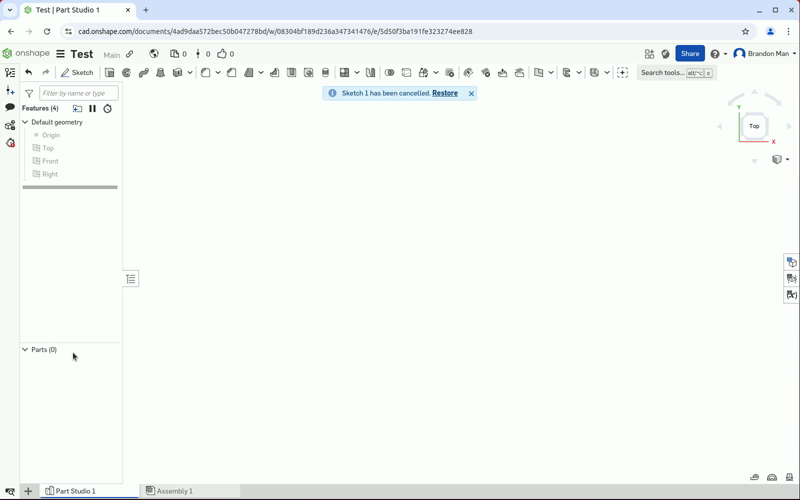
key(y)
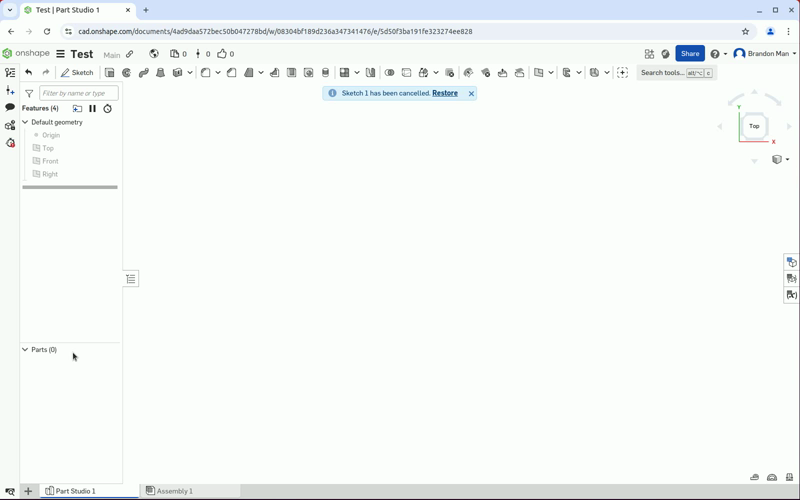
key(shift+p)
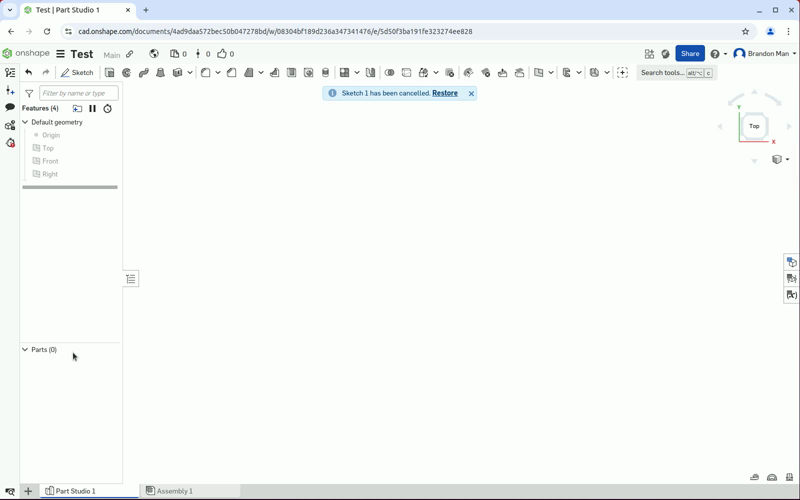
key(space)
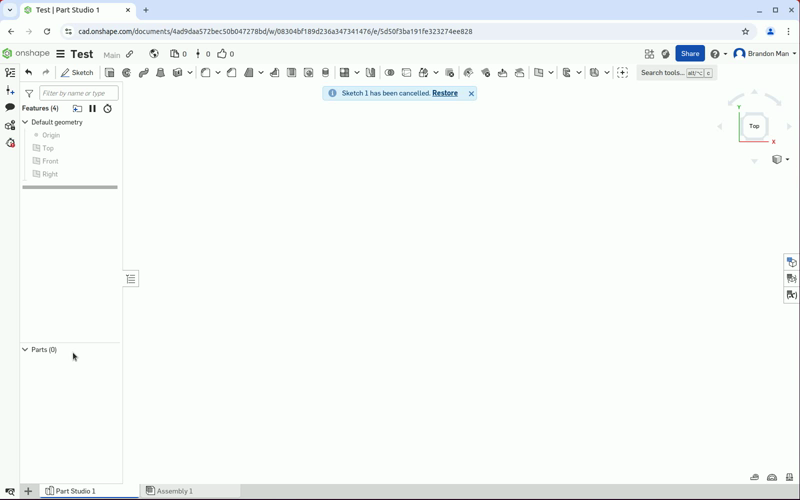
key_down(shift)
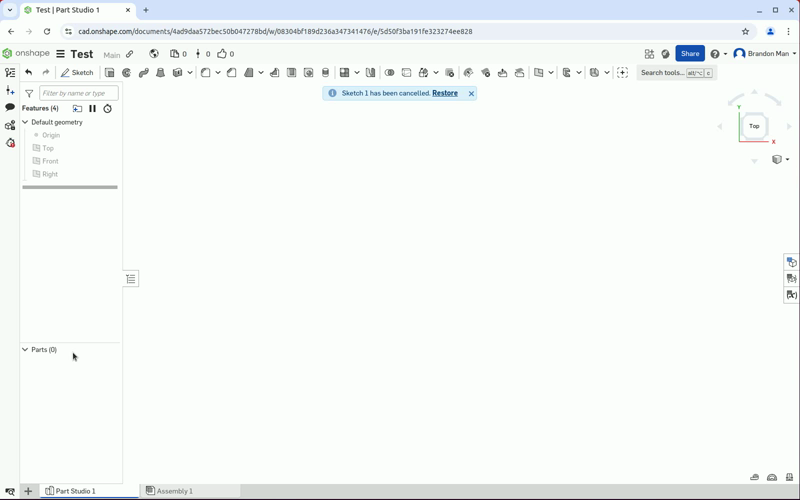
key(up)
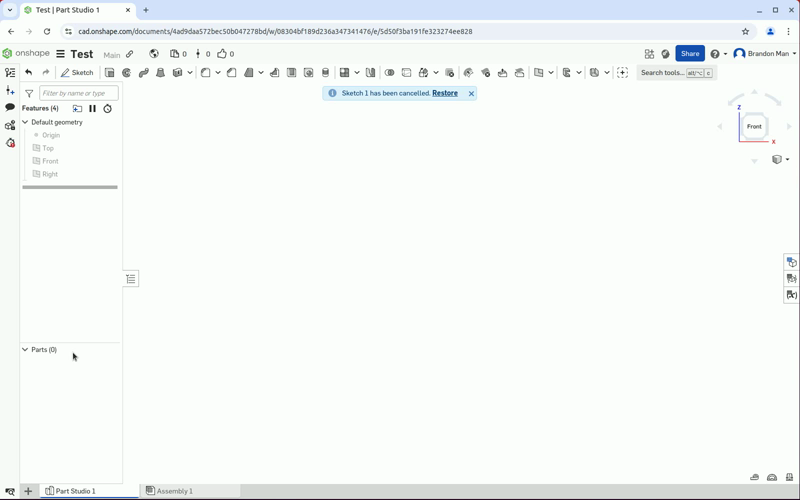
key_up(shift)
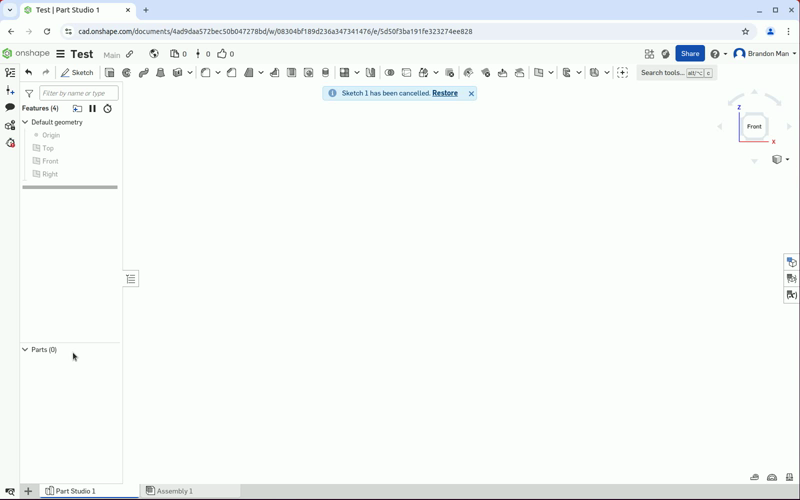
mouse_move(73, 352)
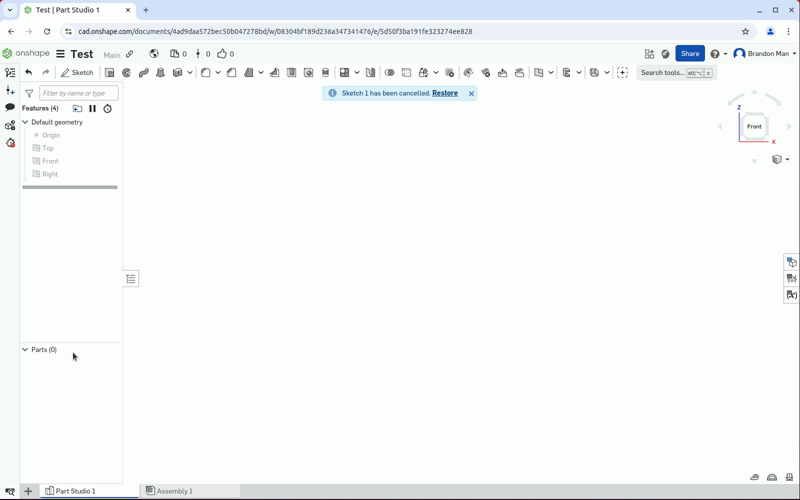
key(shift+y)
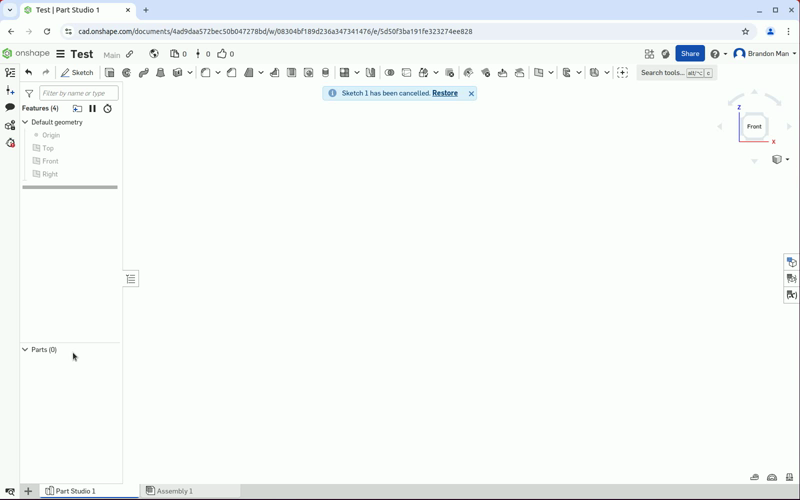
key(shift+s)
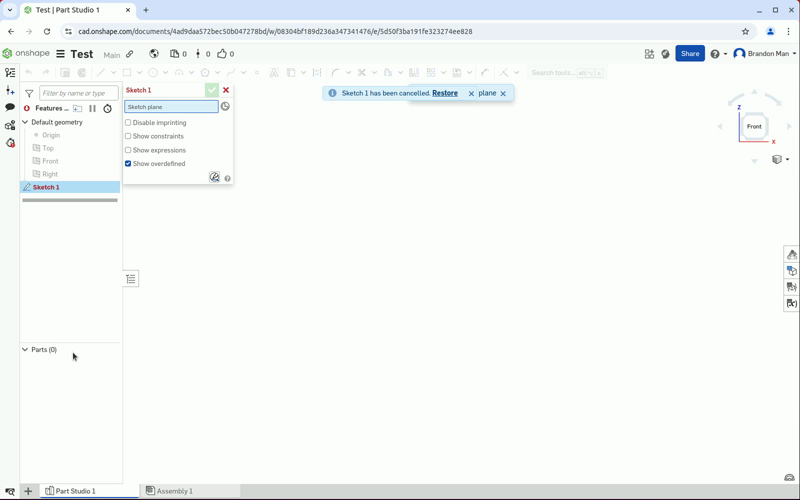
mouse_move(73, 163)
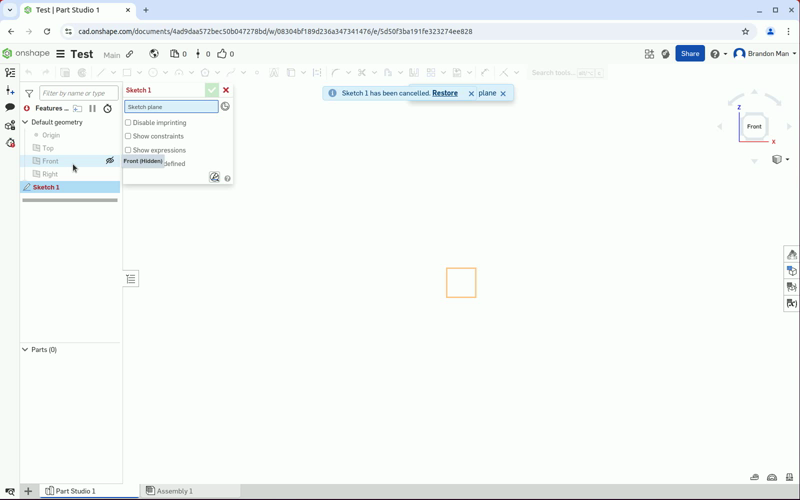
click(73, 163)
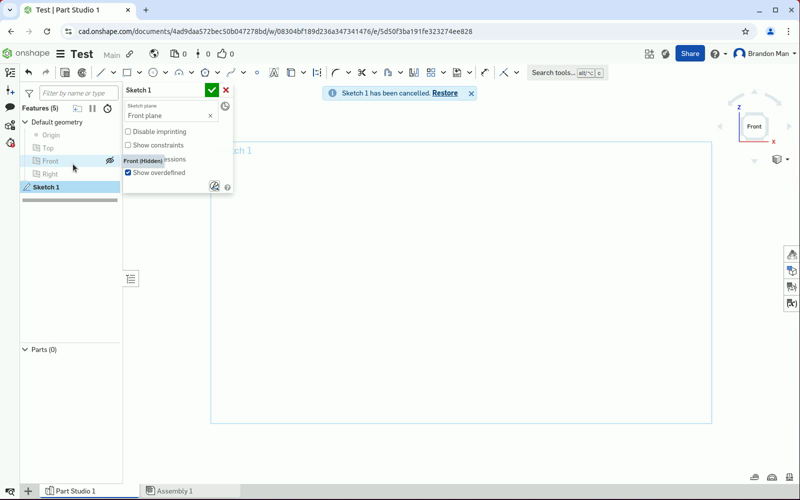
mouse_move(73, 352)
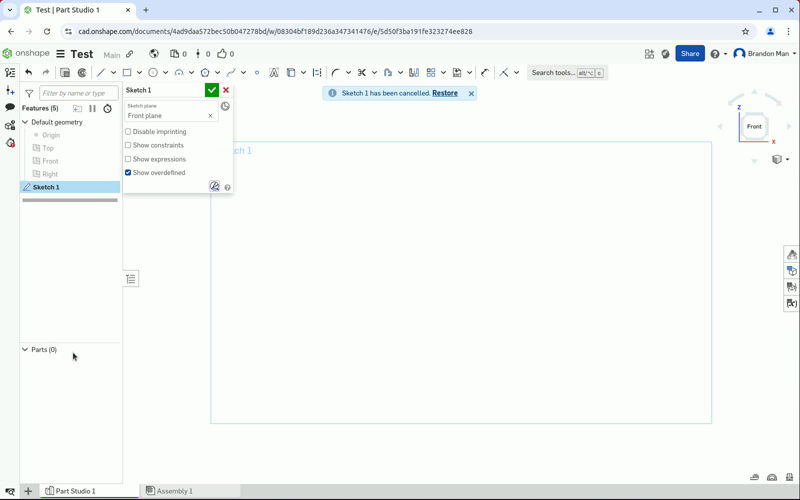
key(y)
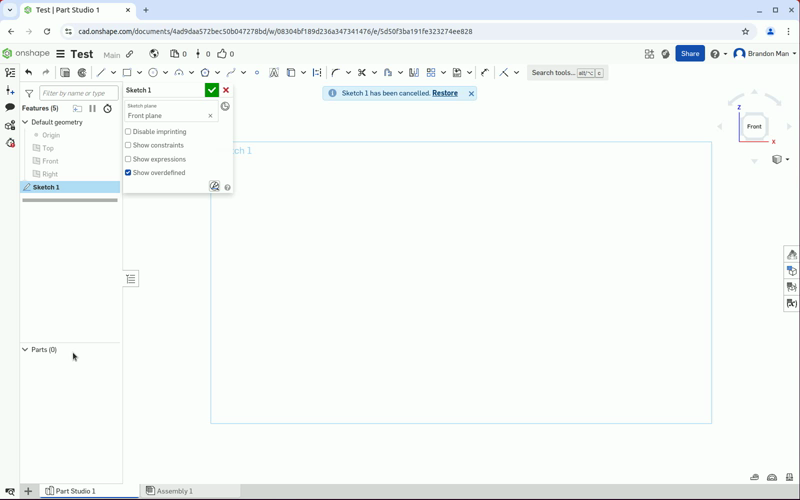
key(l)
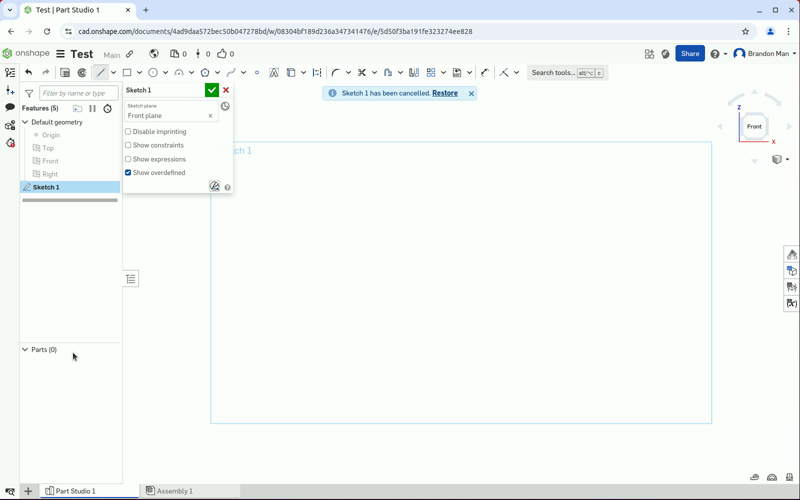
key_down(shift)
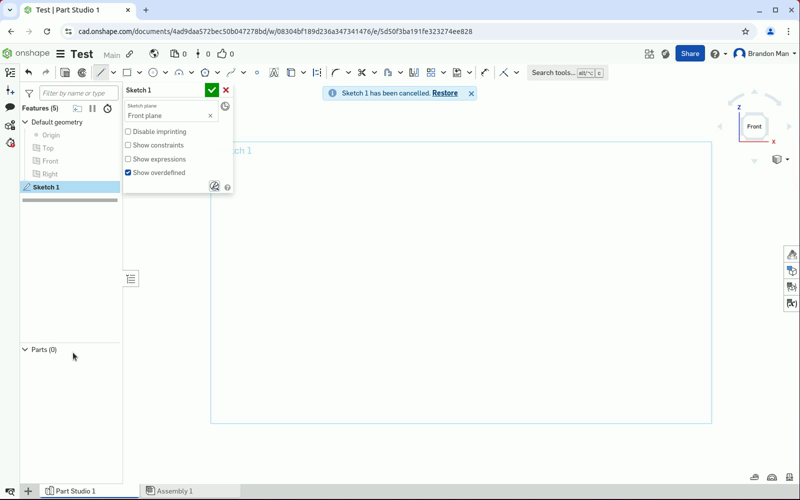
mouse_move(379, 195)
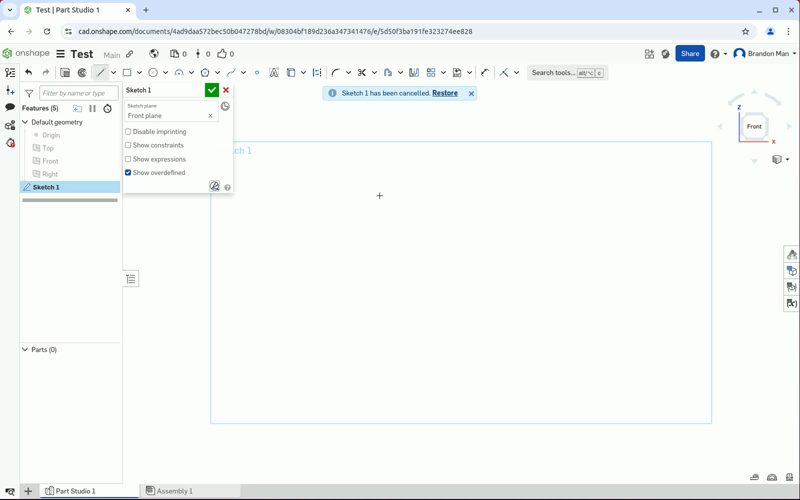
click(379, 195)
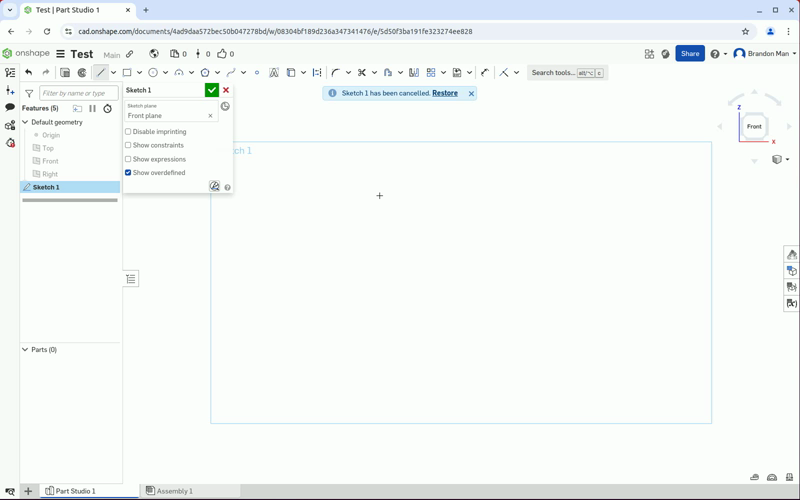
key_up(shift)
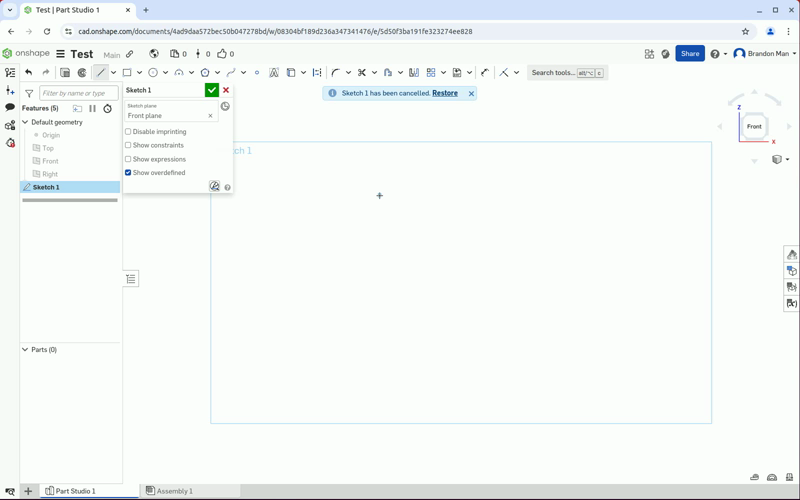
key_down(shift)
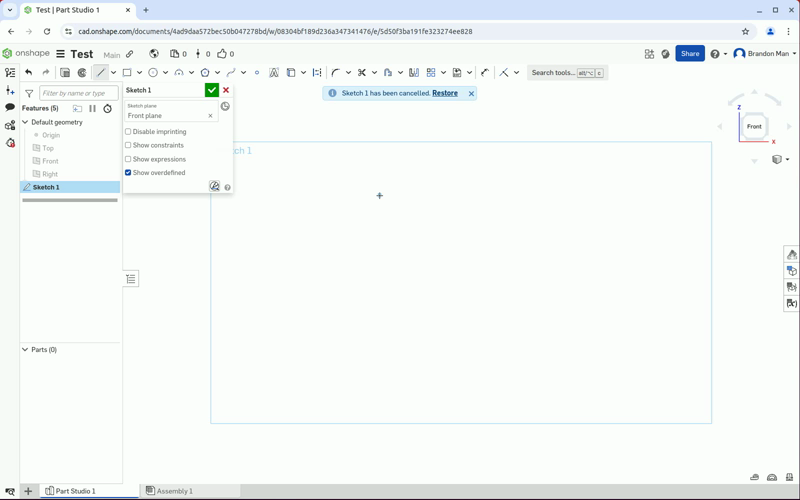
mouse_move(417, 298)
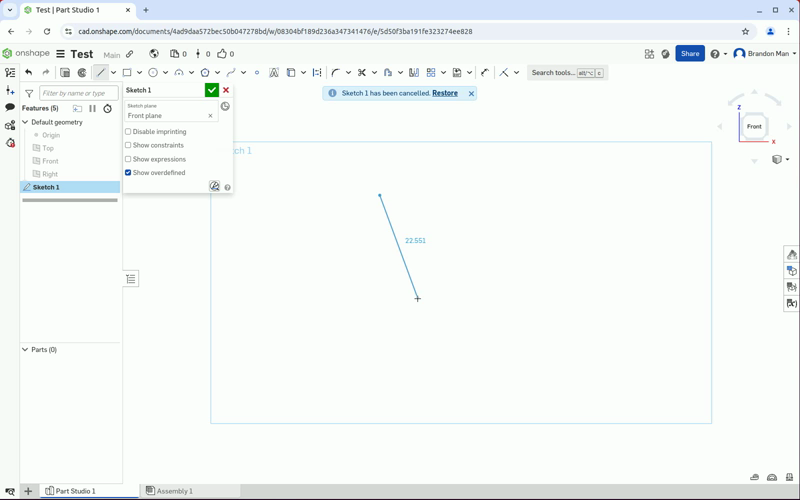
click(417, 298)
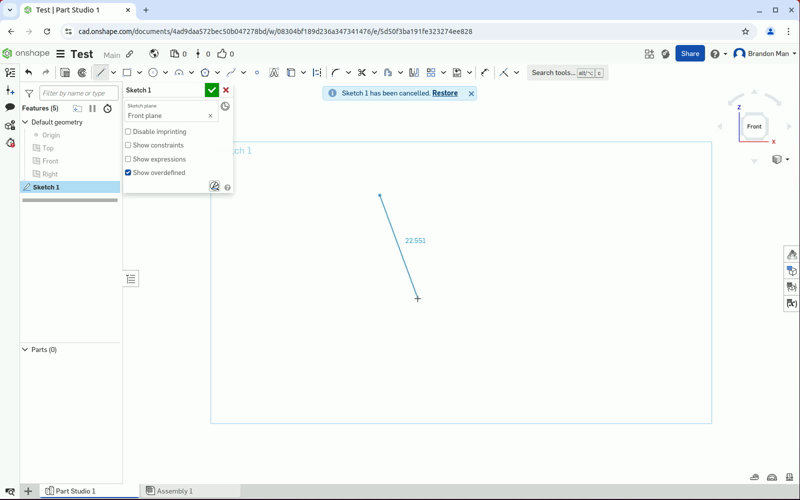
key_up(shift)
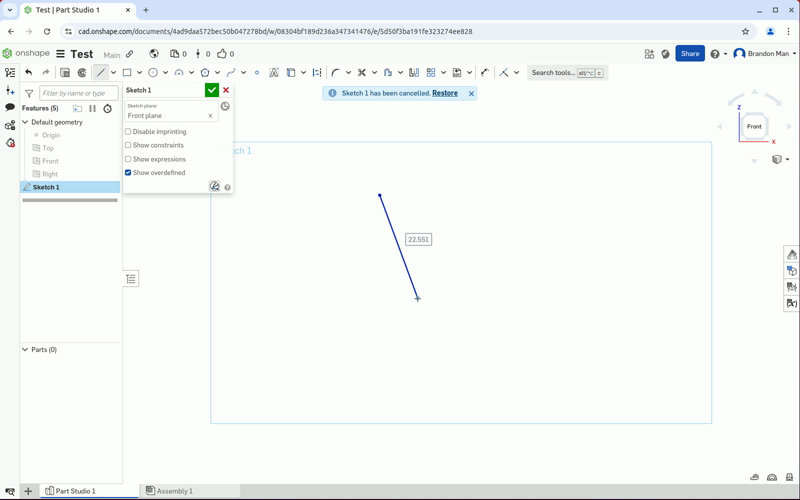
key(esc)
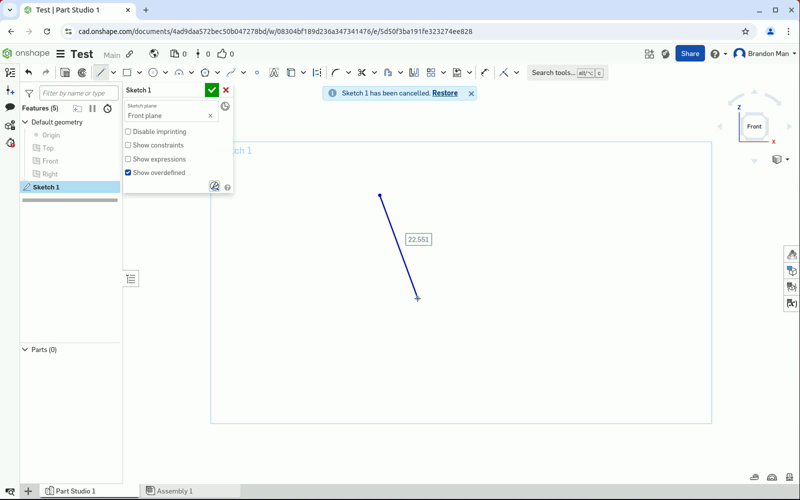
key(a)
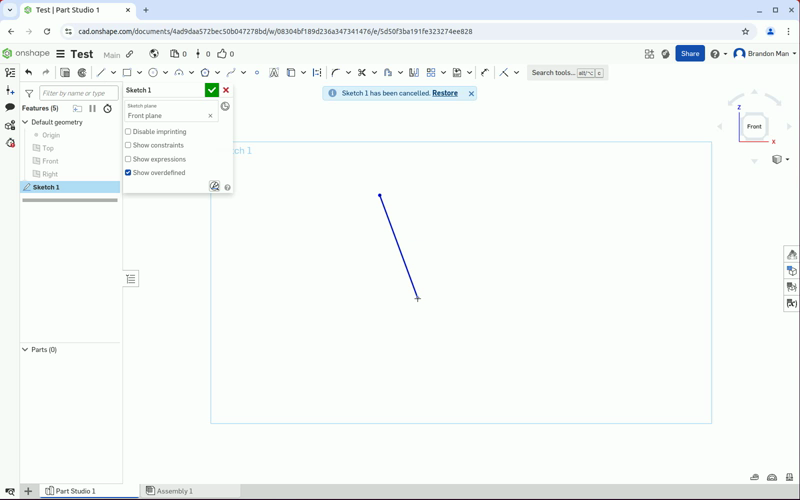
mouse_move(417, 298)
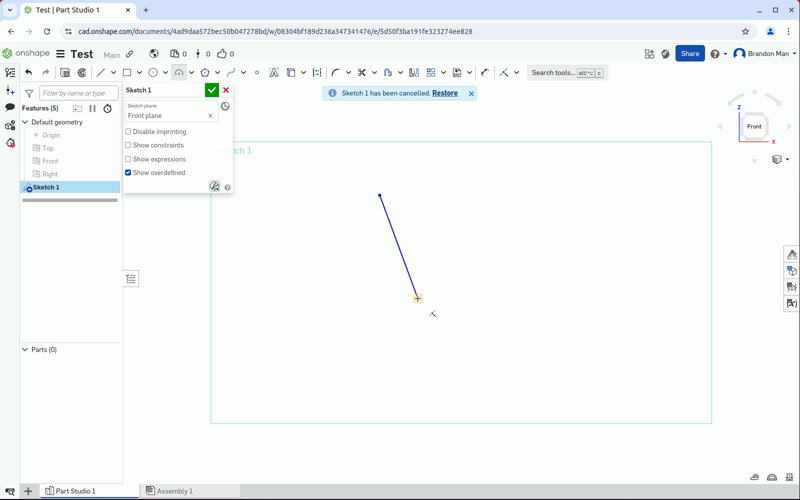
click(417, 298)
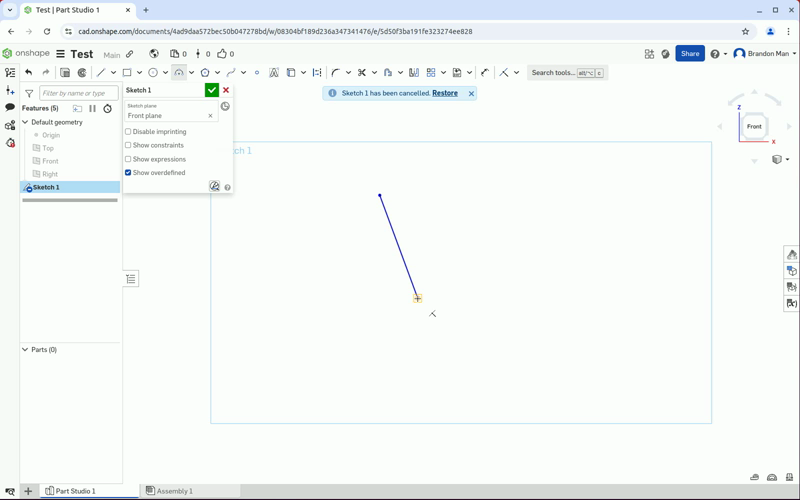
key_down(shift)
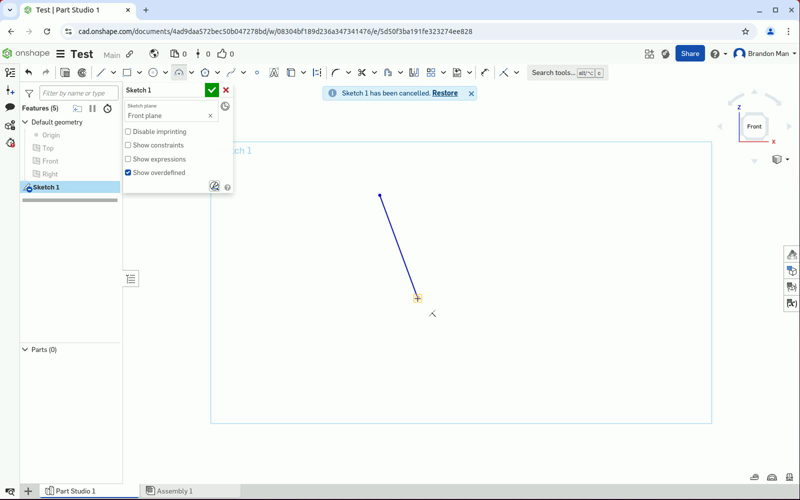
mouse_move(504, 298)
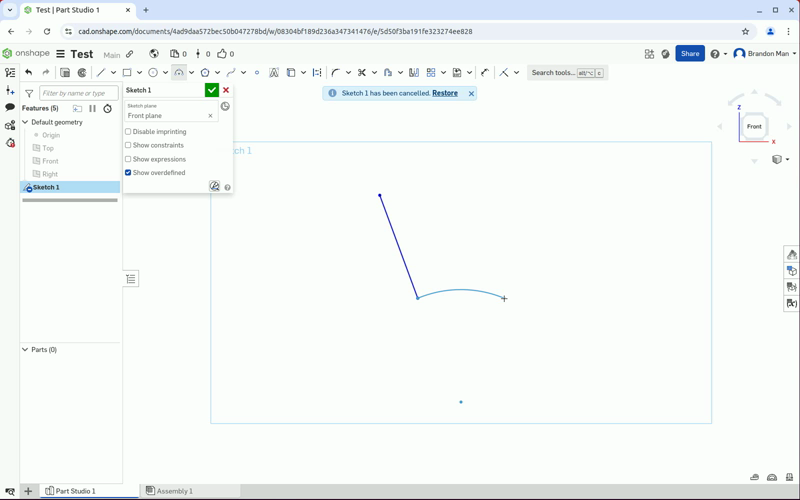
click(504, 298)
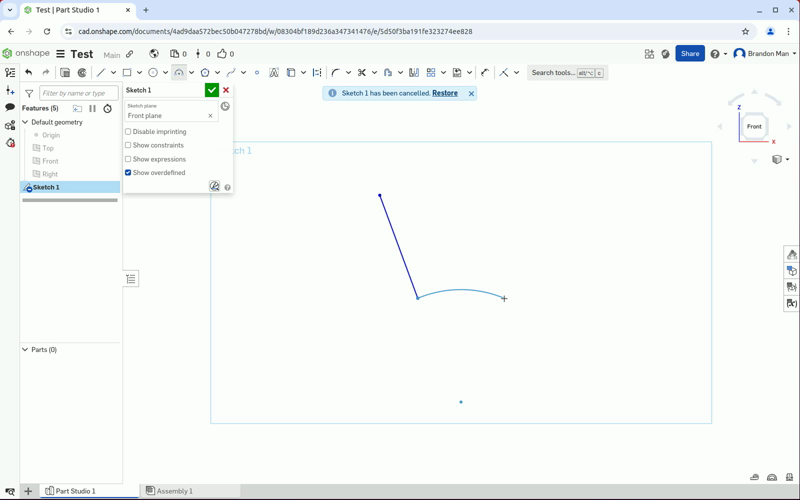
mouse_move(460, 328)
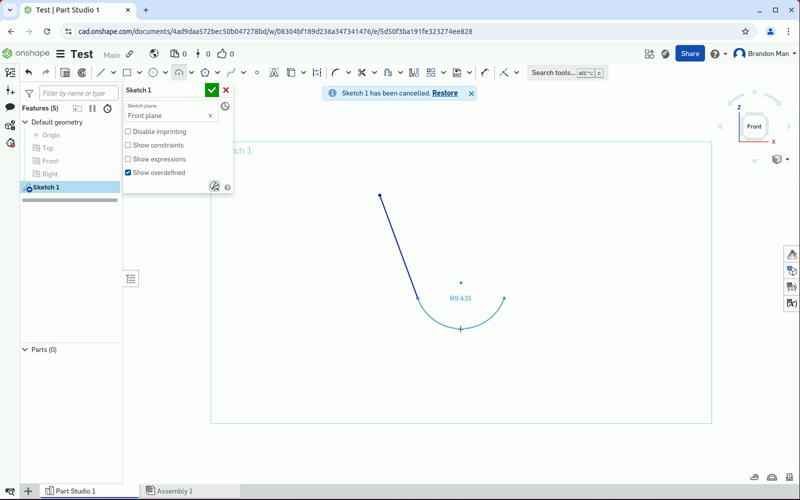
click(460, 328)
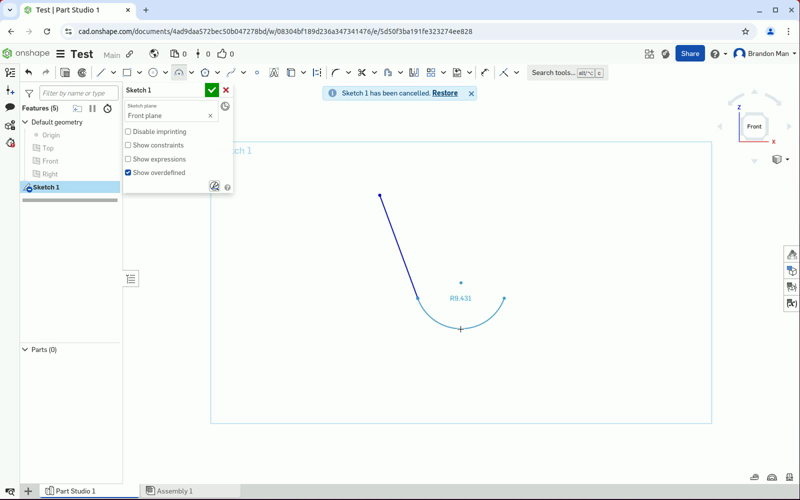
key_up(shift)
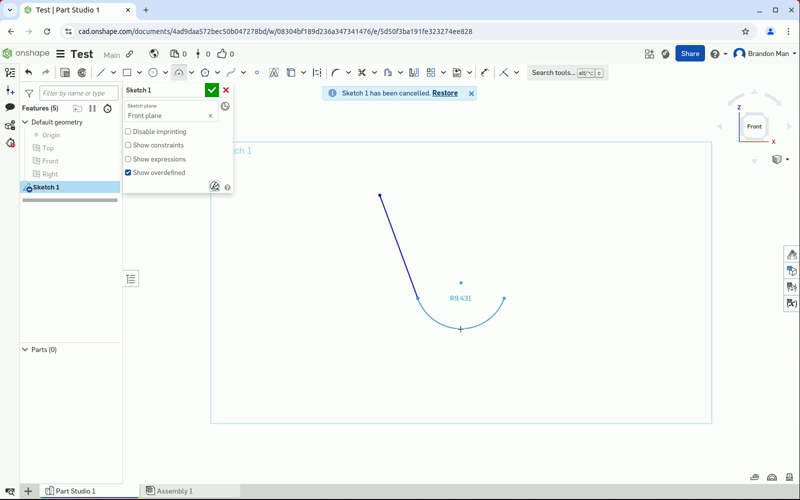
key(esc)
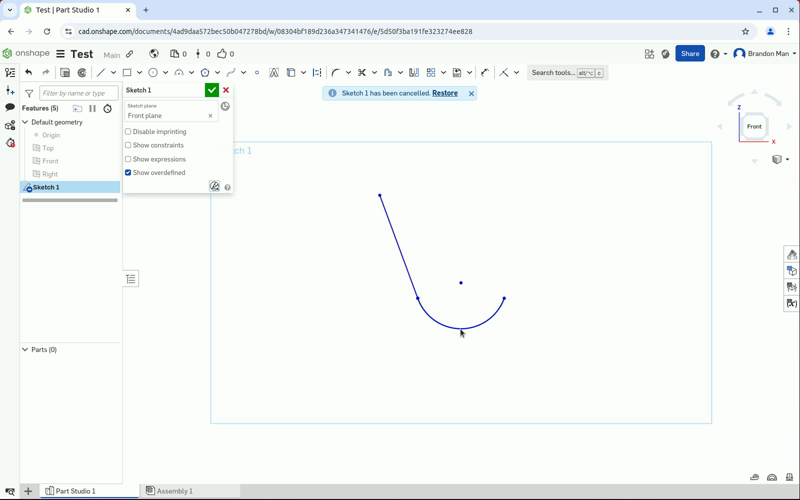
key(l)
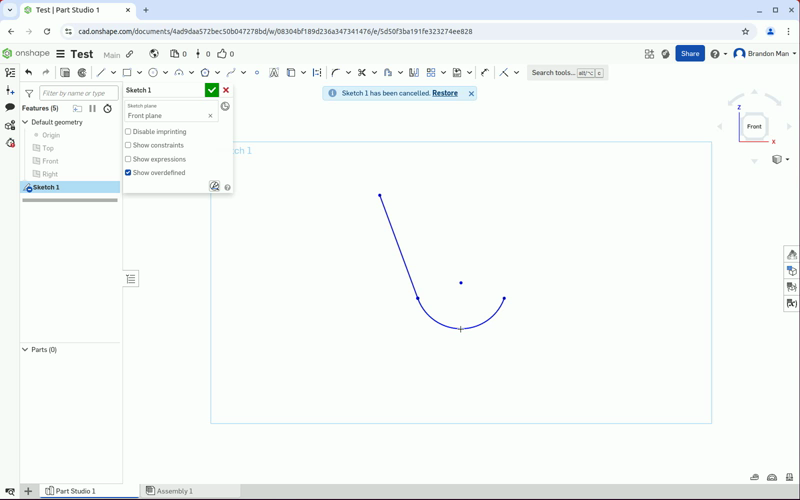
mouse_move(504, 298)
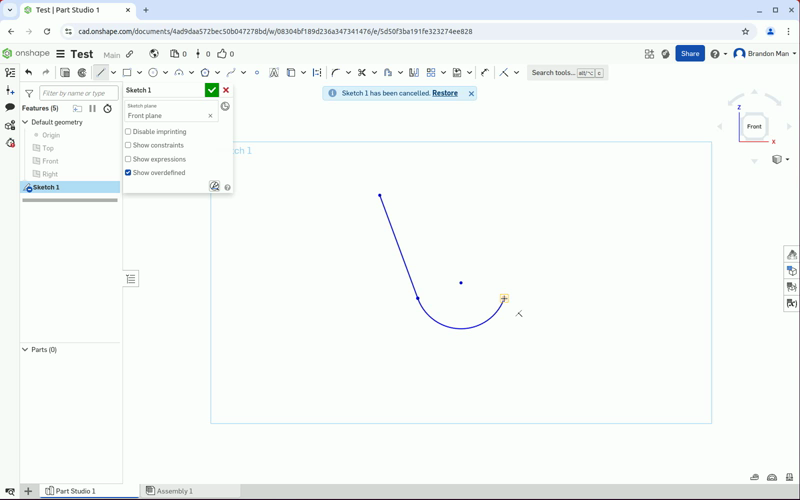
click(504, 298)
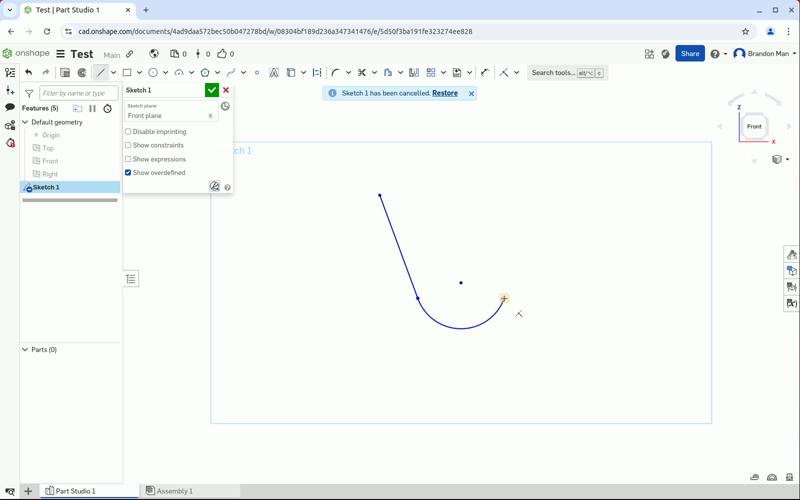
key_down(shift)
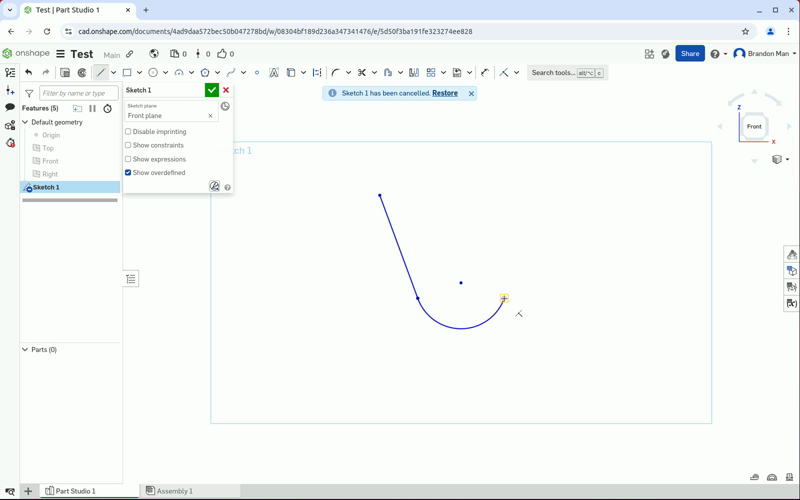
mouse_move(541, 195)
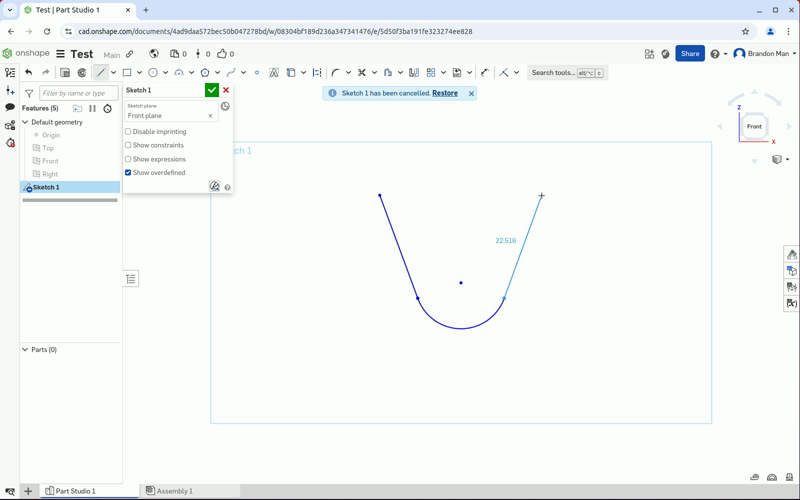
click(541, 195)
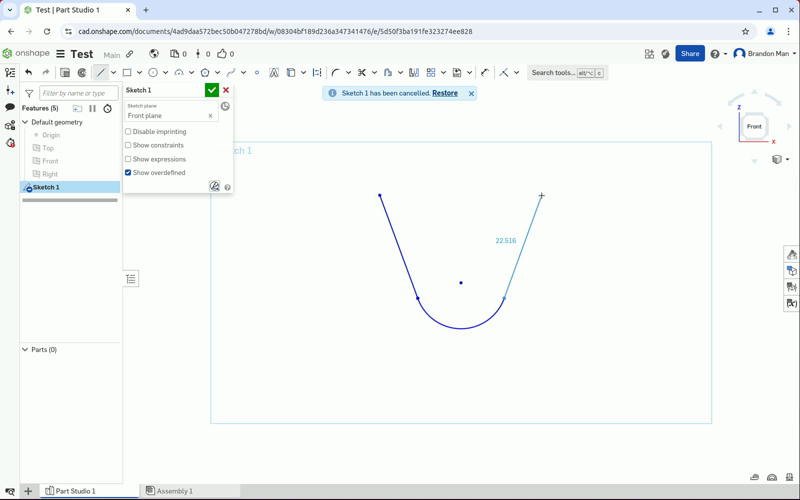
key_up(shift)
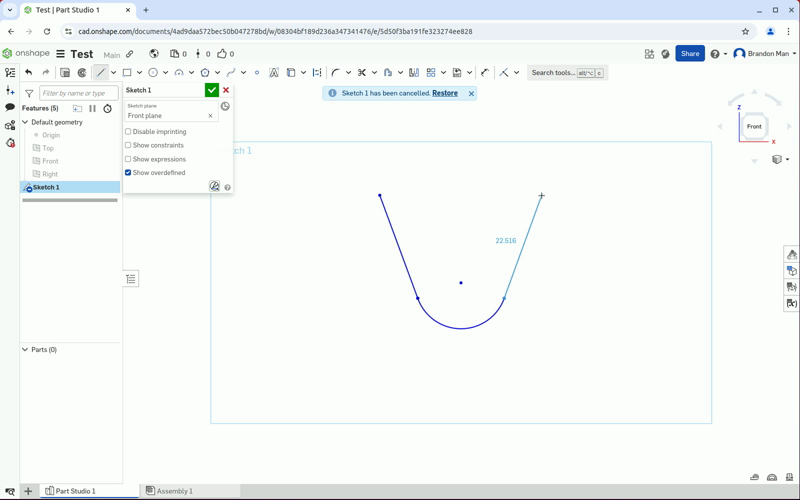
key(esc)
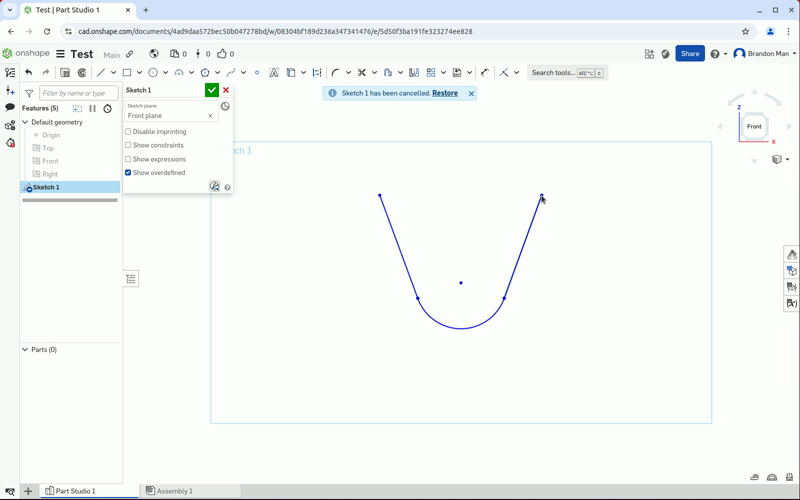
key(a)
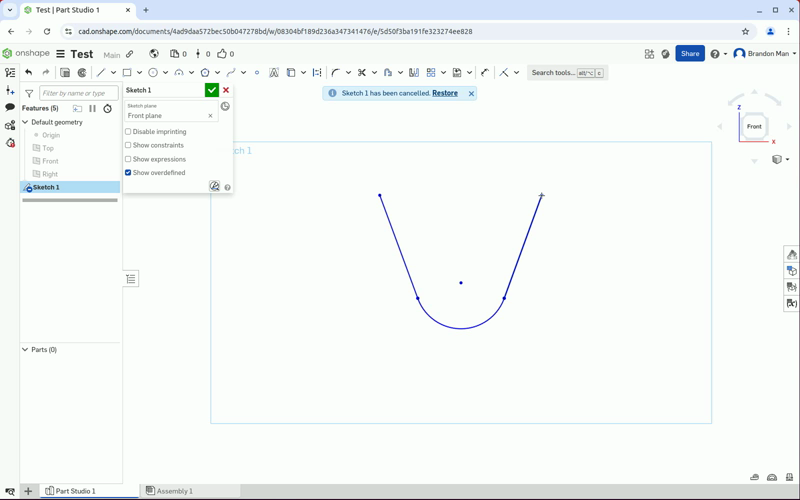
mouse_move(541, 195)
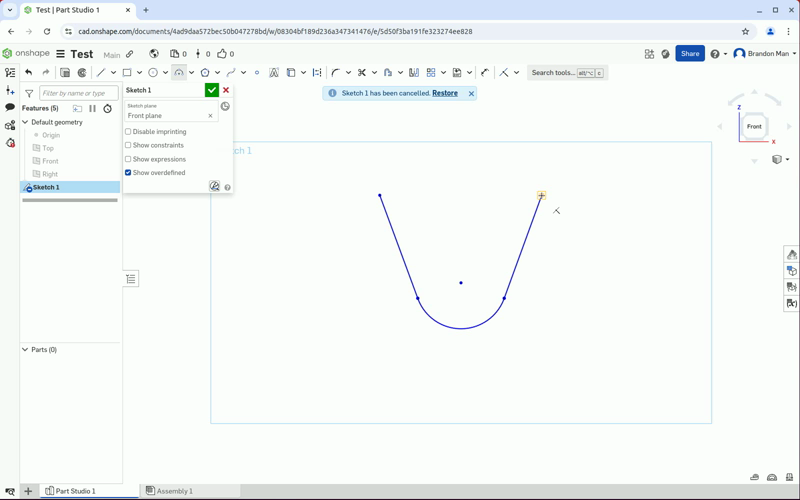
click(541, 195)
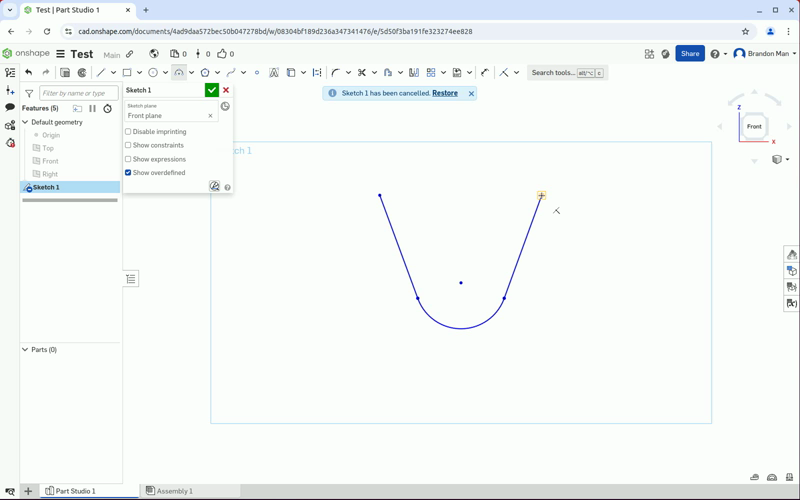
key_down(shift)
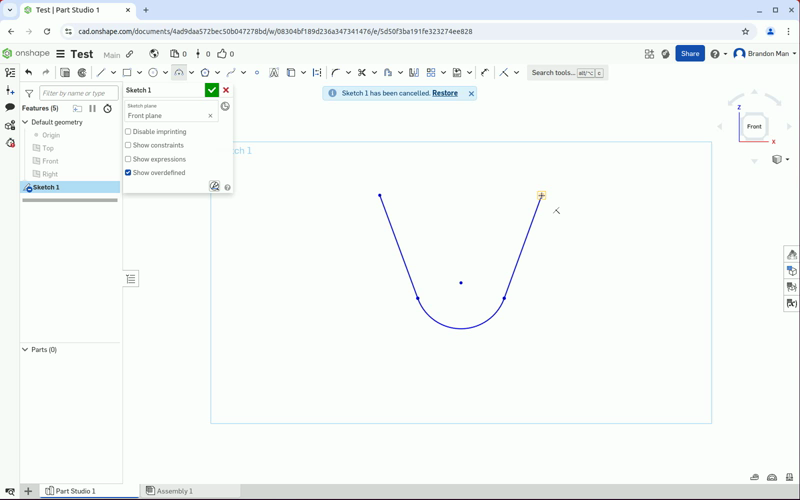
mouse_move(526, 170)
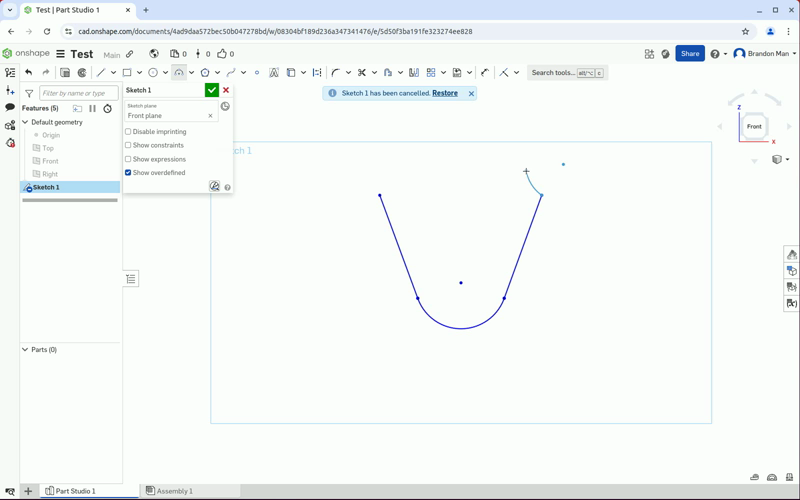
click(526, 170)
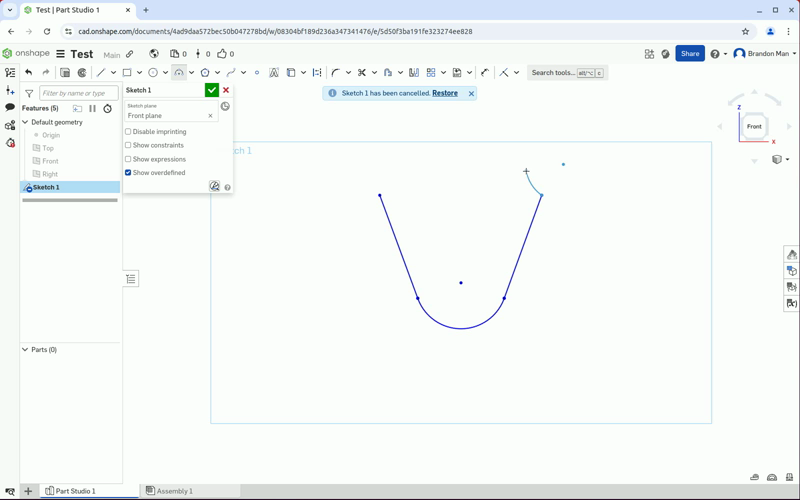
mouse_move(540, 178)
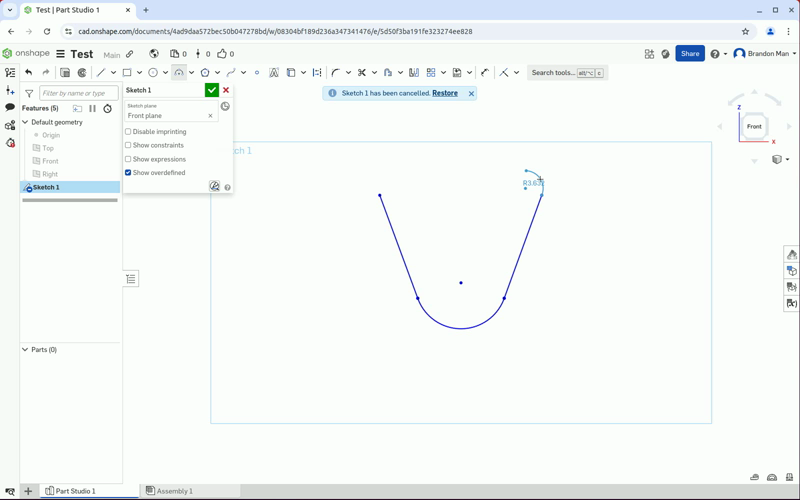
click(540, 178)
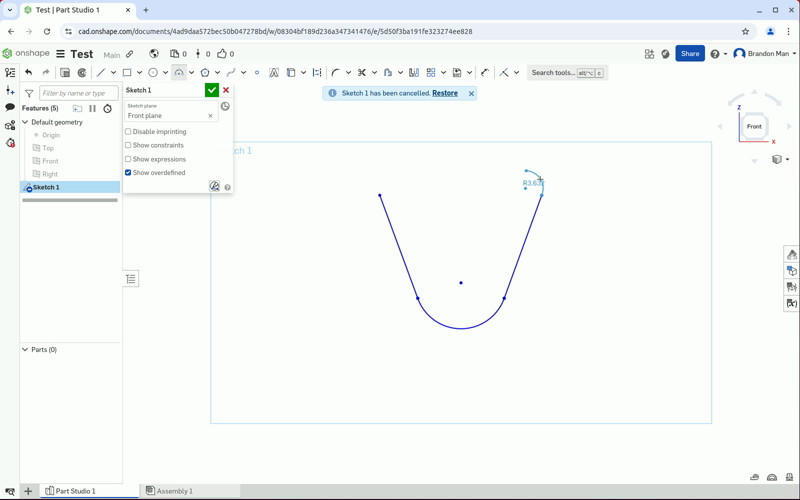
key_up(shift)
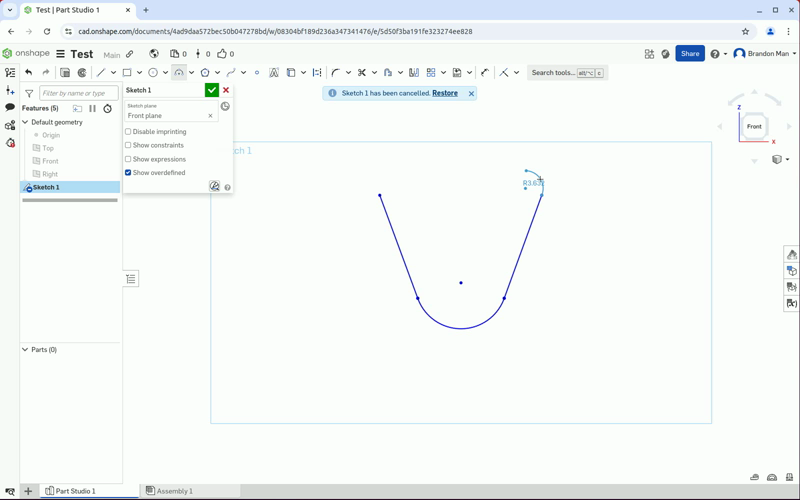
key(esc)
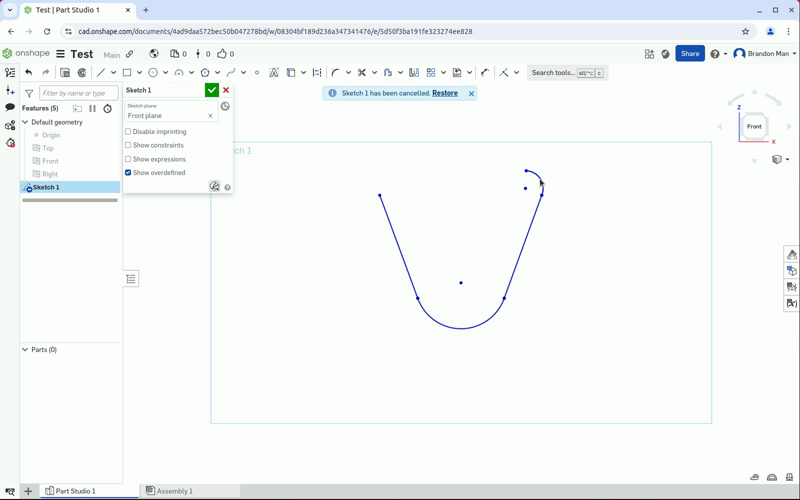
key(l)
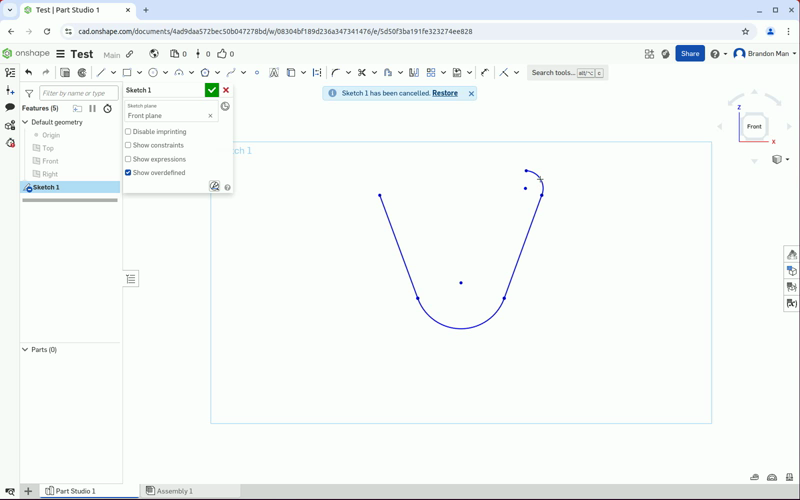
mouse_move(526, 170)
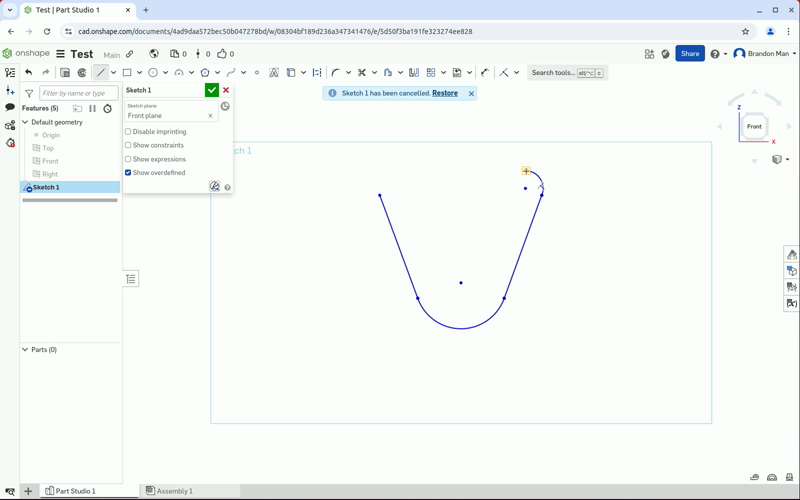
click(526, 170)
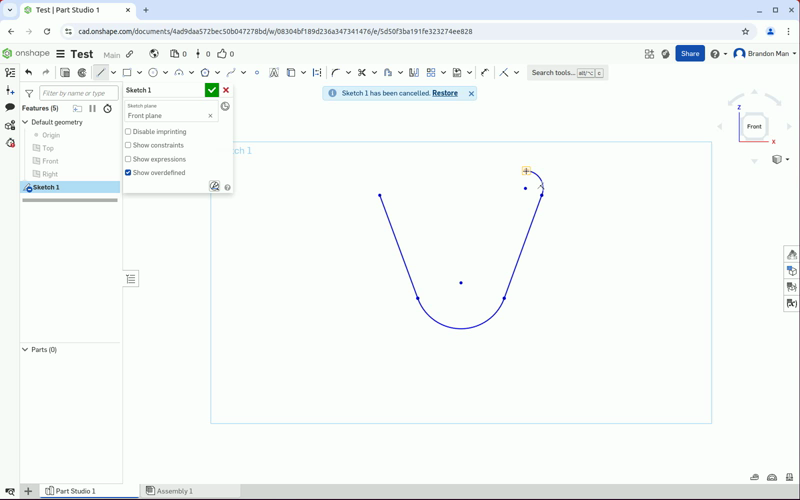
key_down(shift)
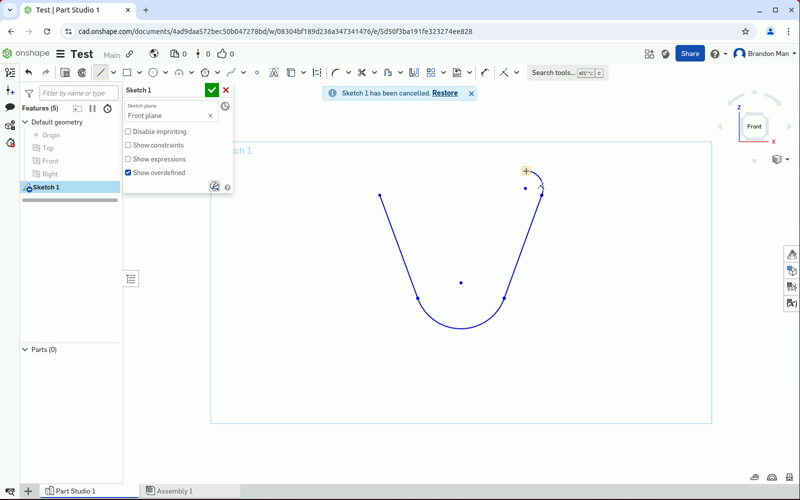
mouse_move(397, 170)
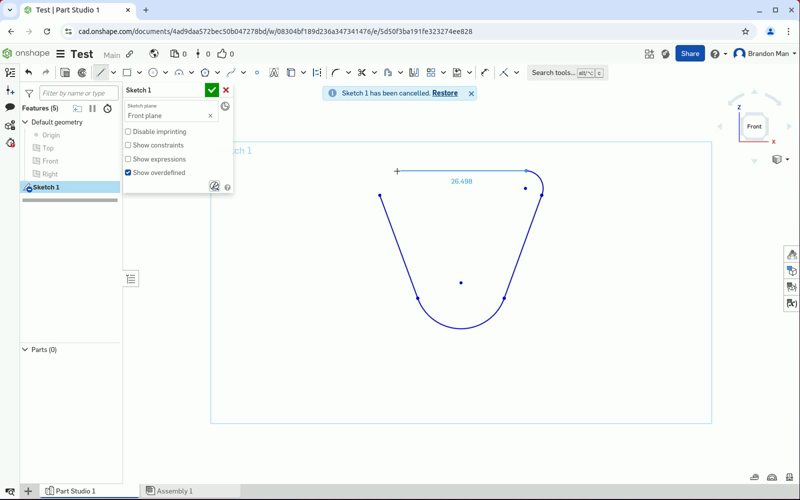
click(397, 170)
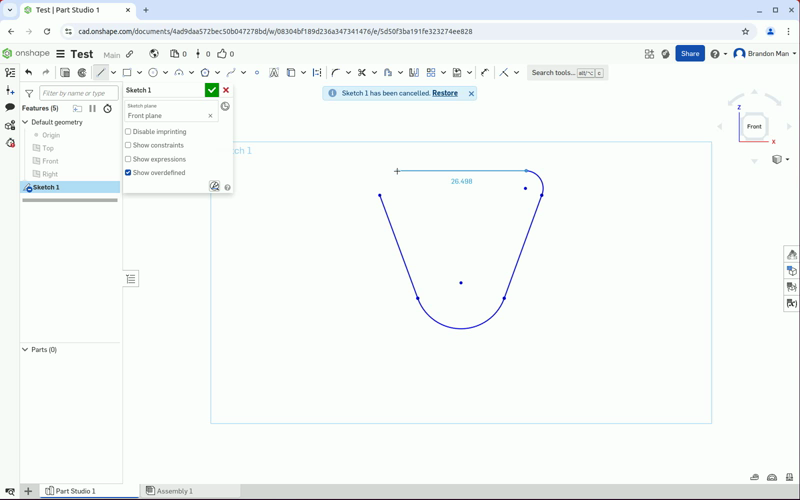
key_up(shift)
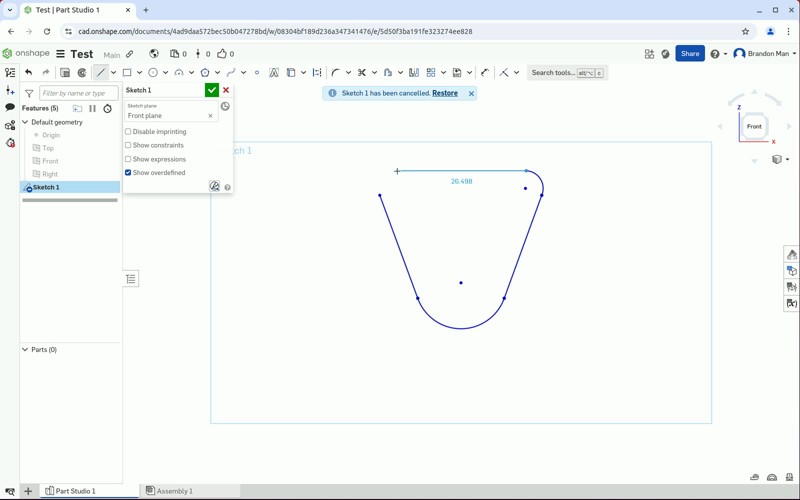
key(esc)
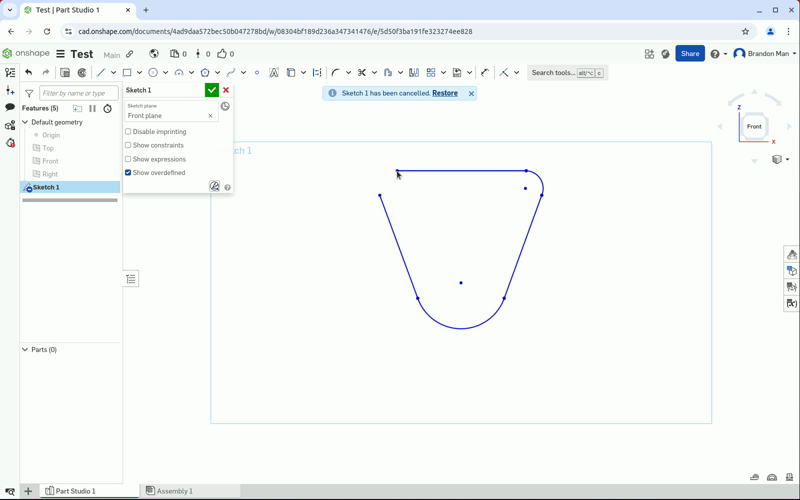
key(a)
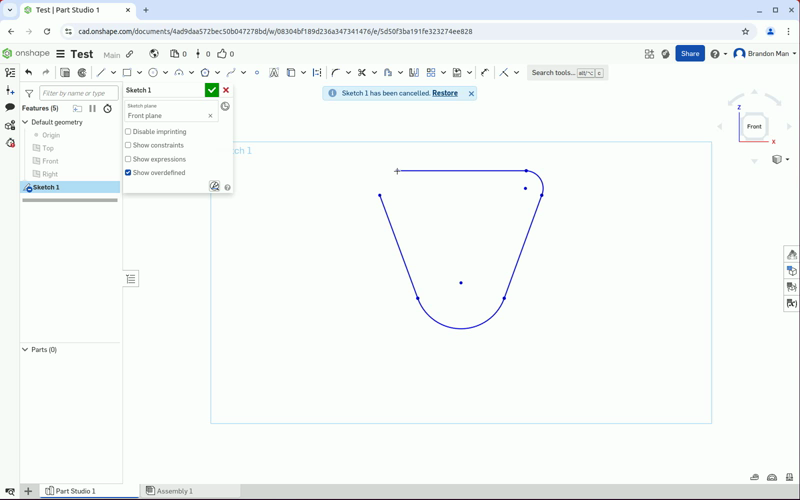
mouse_move(397, 170)
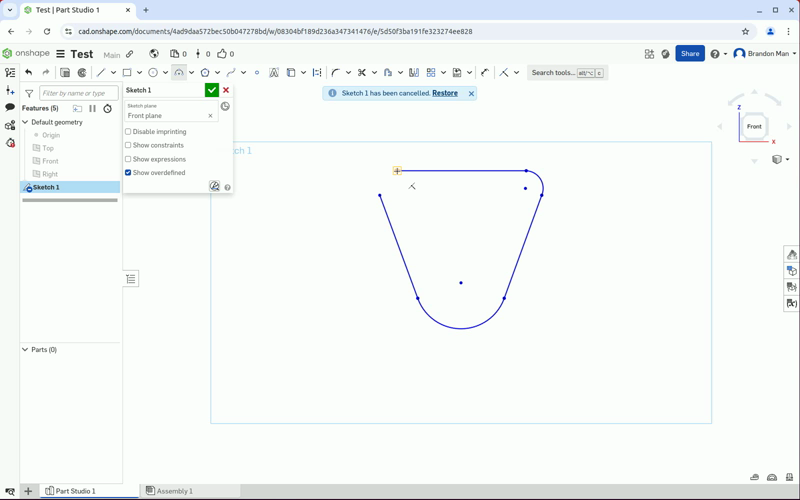
click(397, 170)
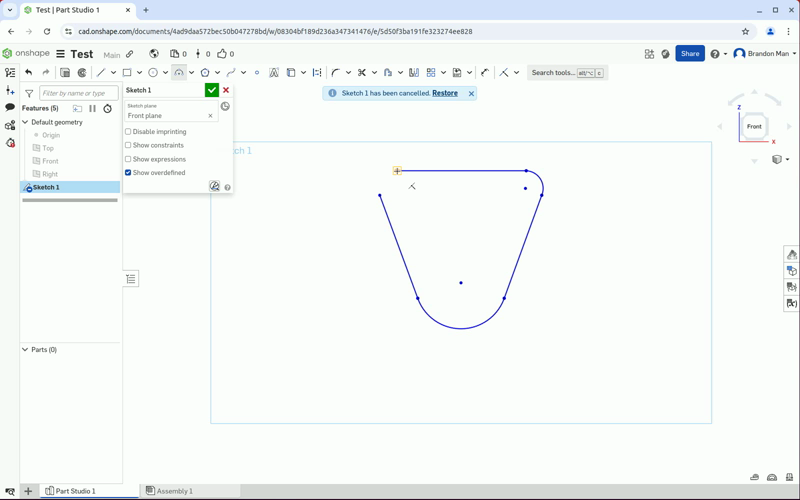
mouse_move(379, 195)
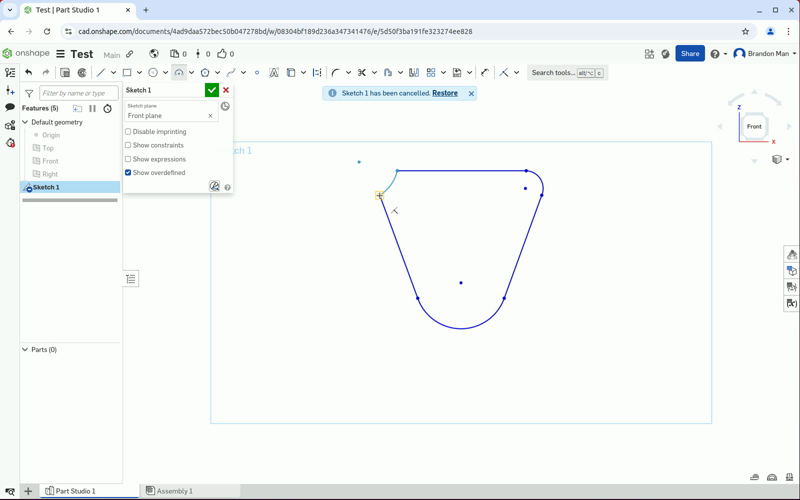
click(379, 195)
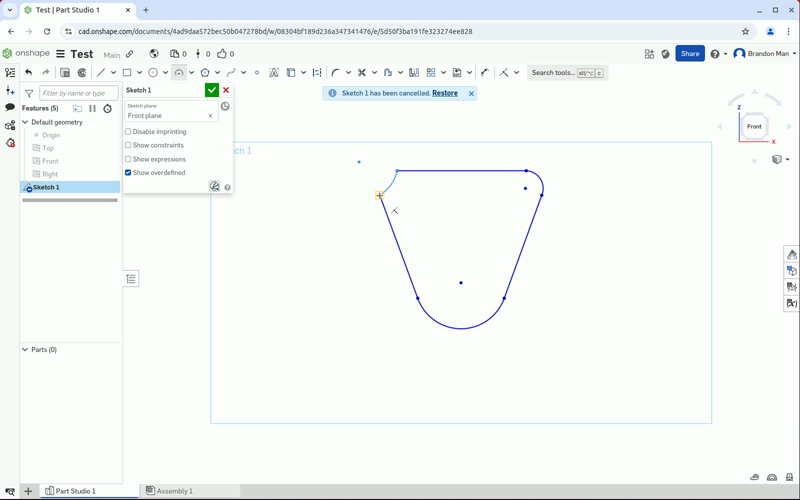
key_down(shift)
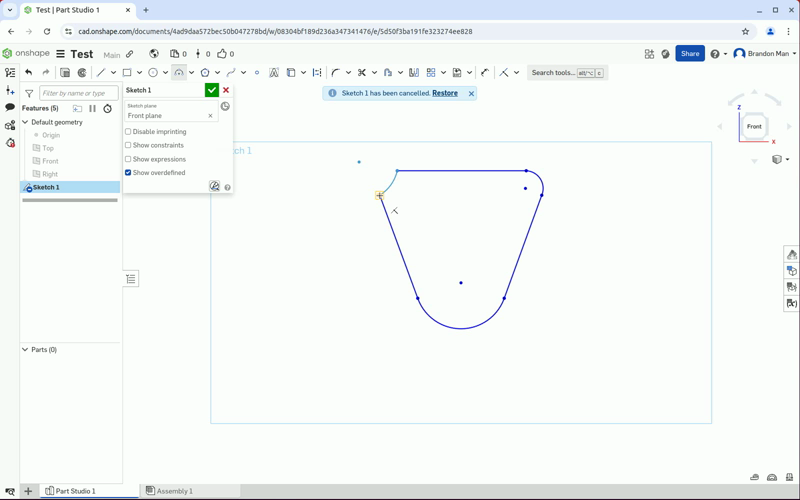
mouse_move(382, 178)
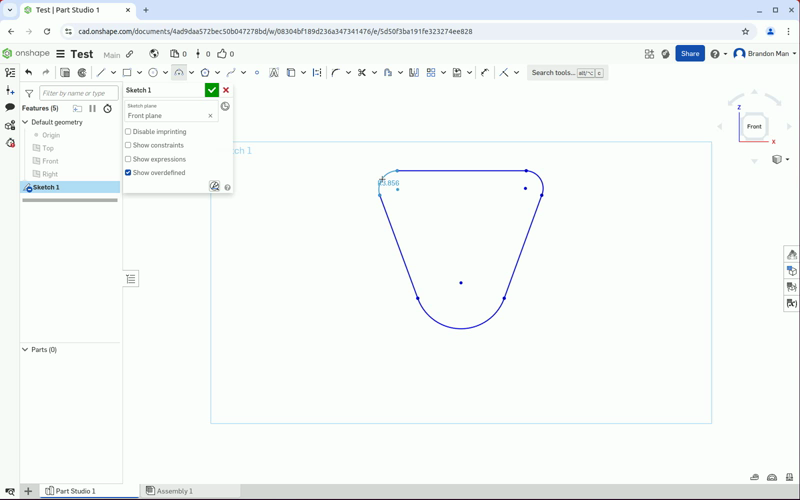
click(382, 178)
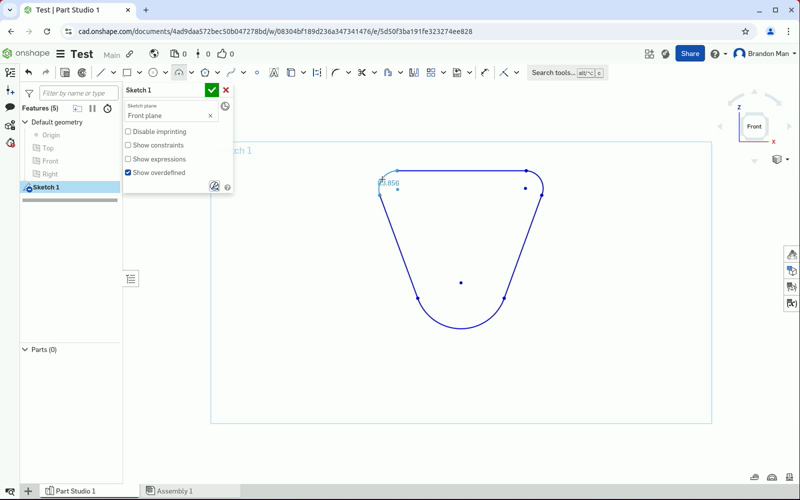
key_up(shift)
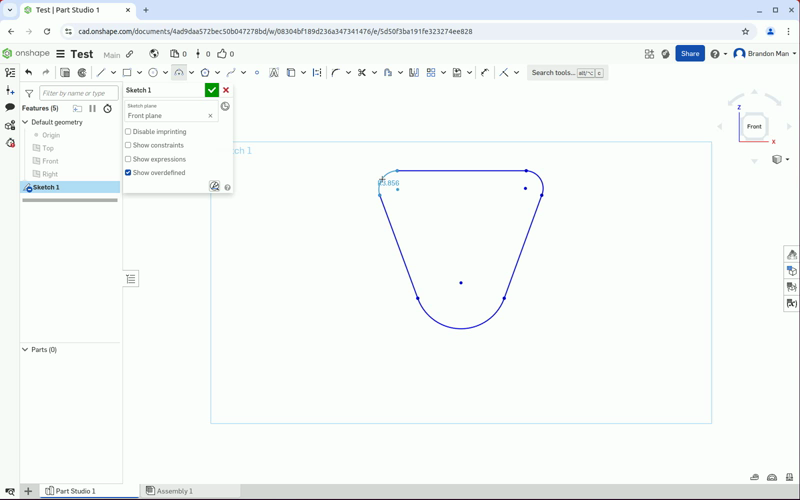
key(esc)
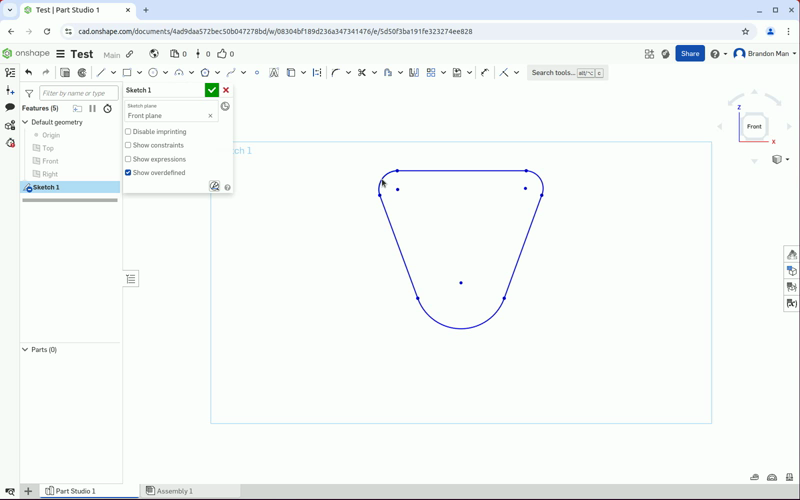
key(c)
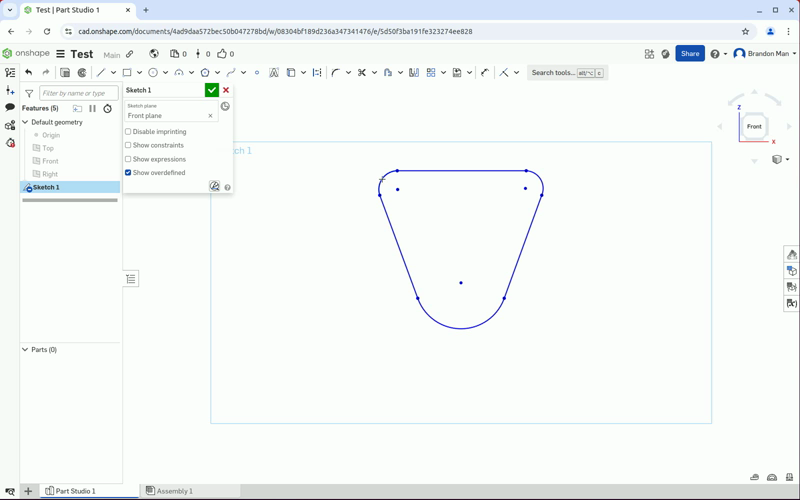
key_down(shift)
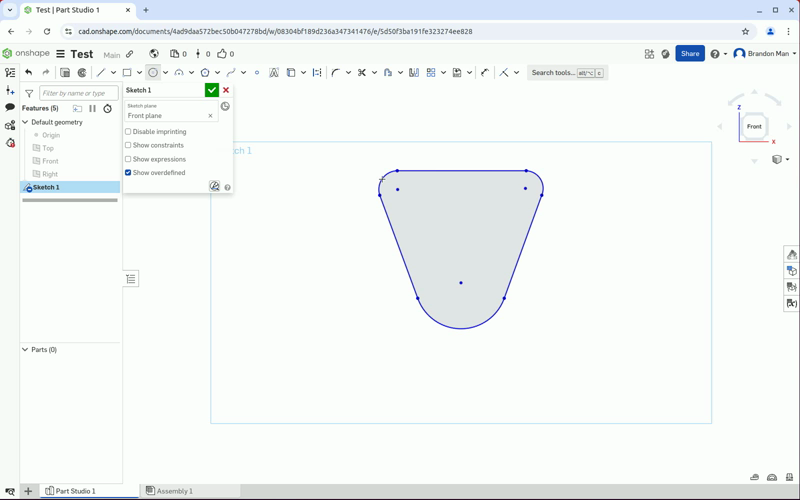
mouse_move(397, 188)
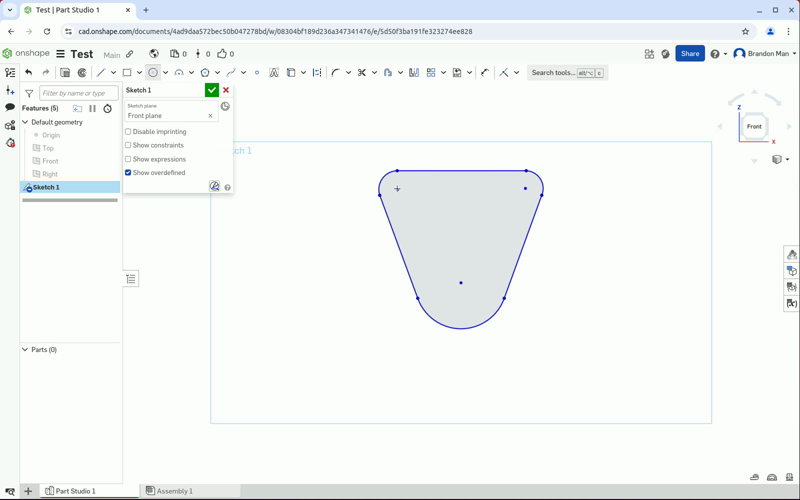
scroll(6)
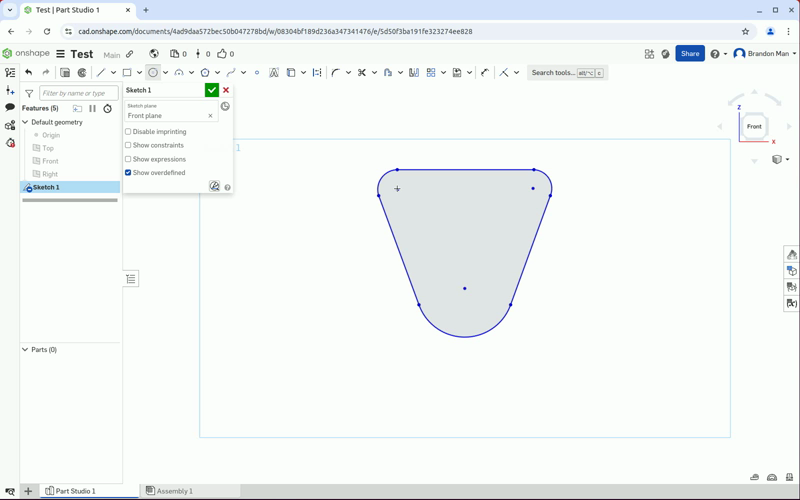
scroll(6)
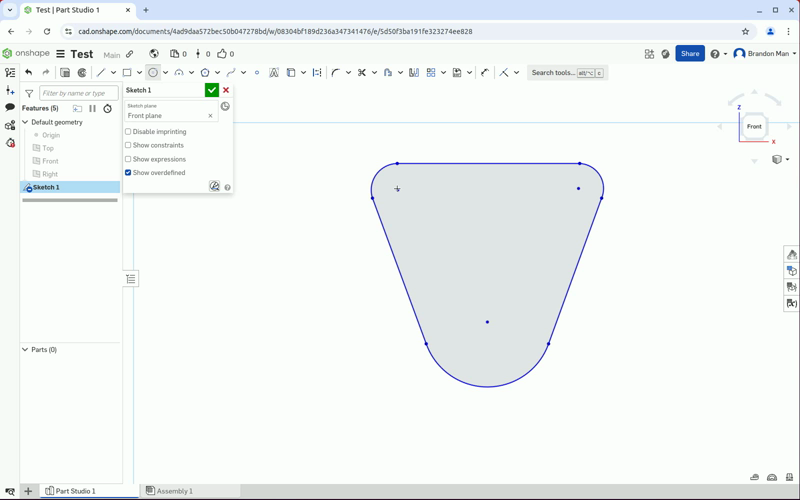
scroll(6)
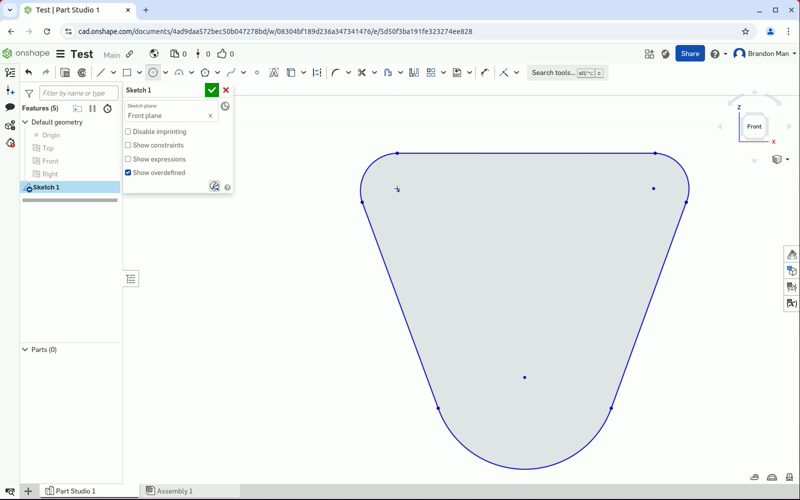
scroll(6)
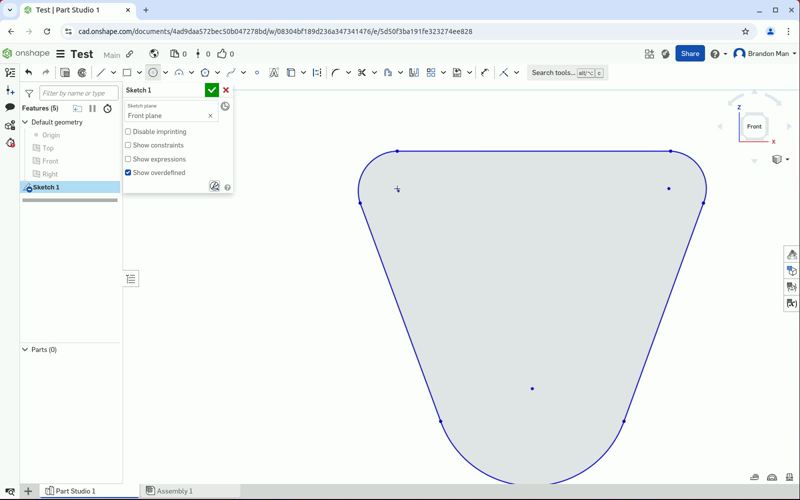
scroll(6)
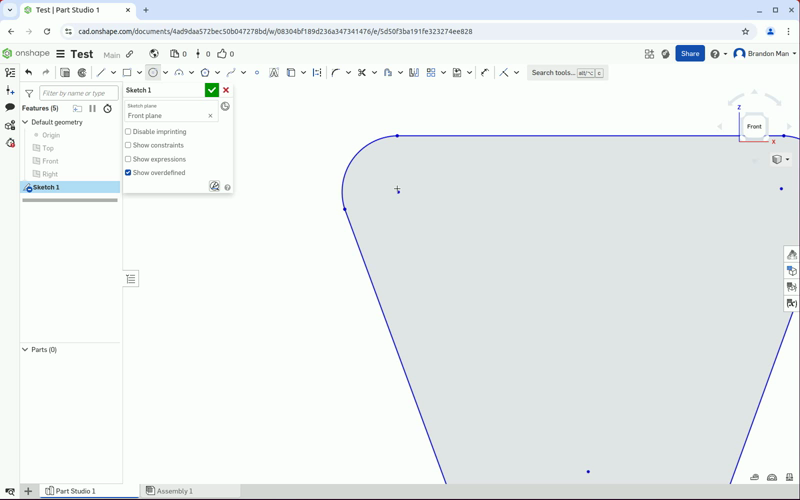
scroll(6)
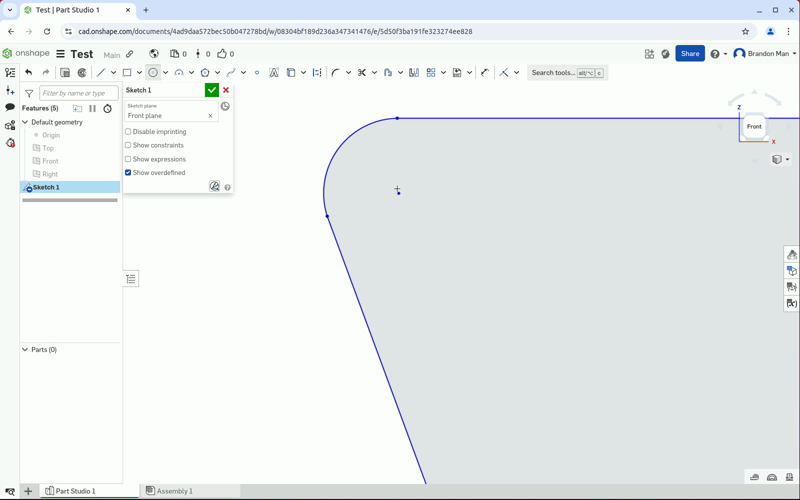
scroll(6)
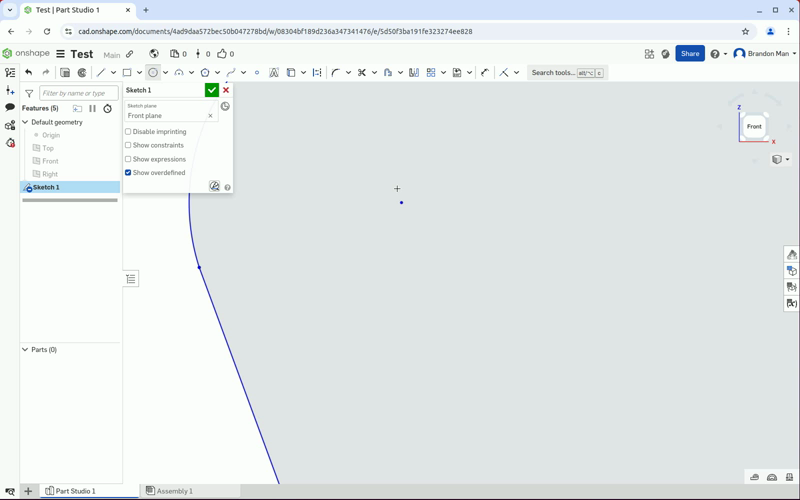
click(397, 188)
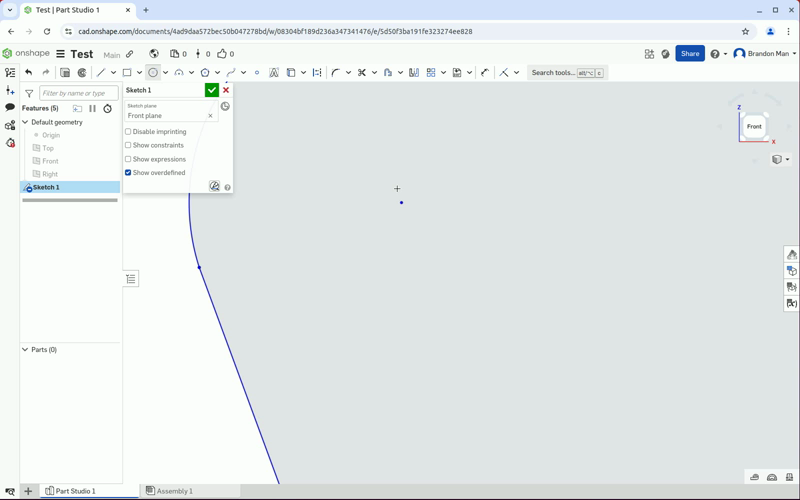
scroll(-6)
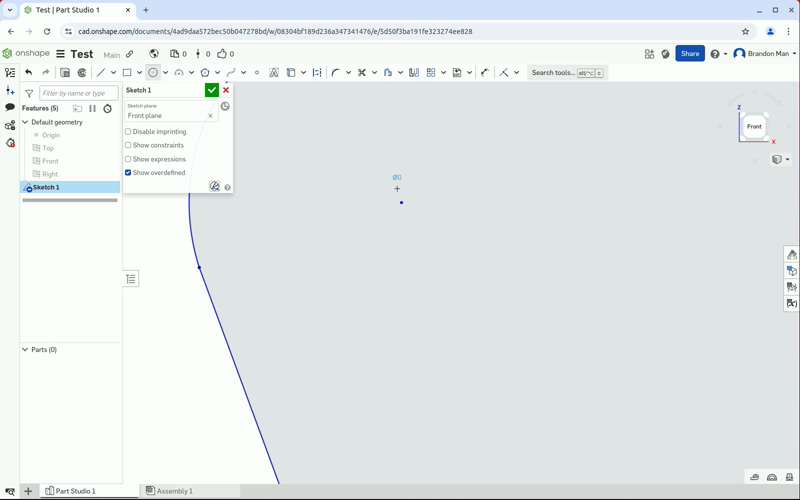
scroll(-6)
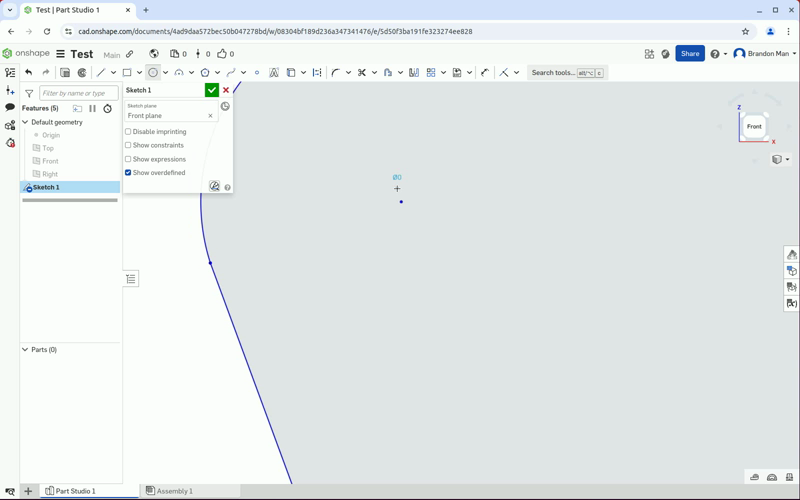
scroll(-6)
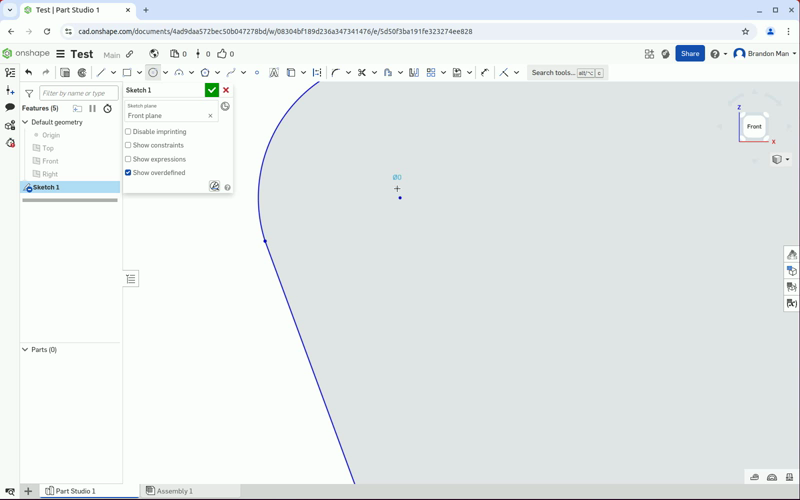
scroll(-6)
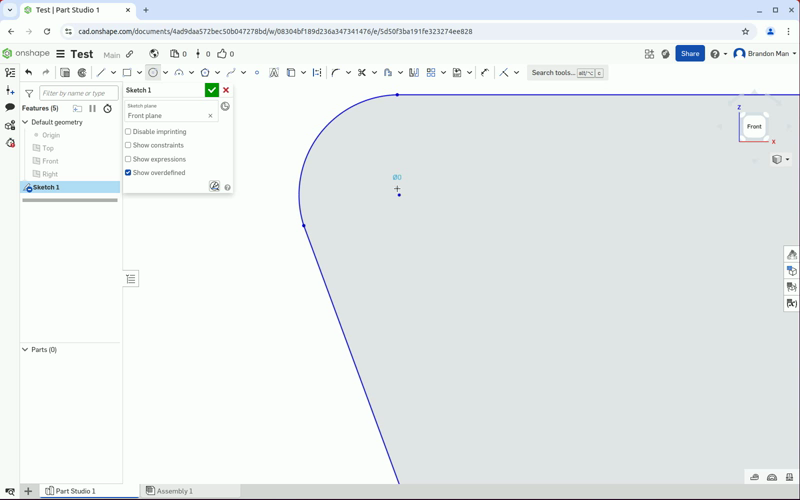
scroll(-6)
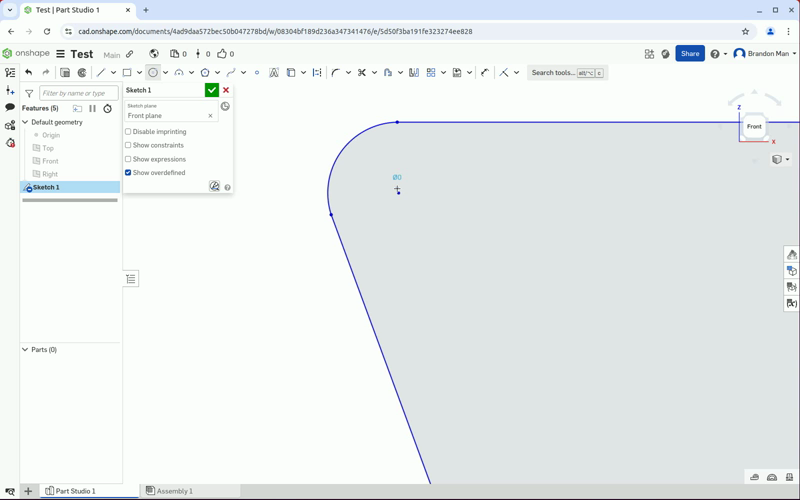
scroll(-6)
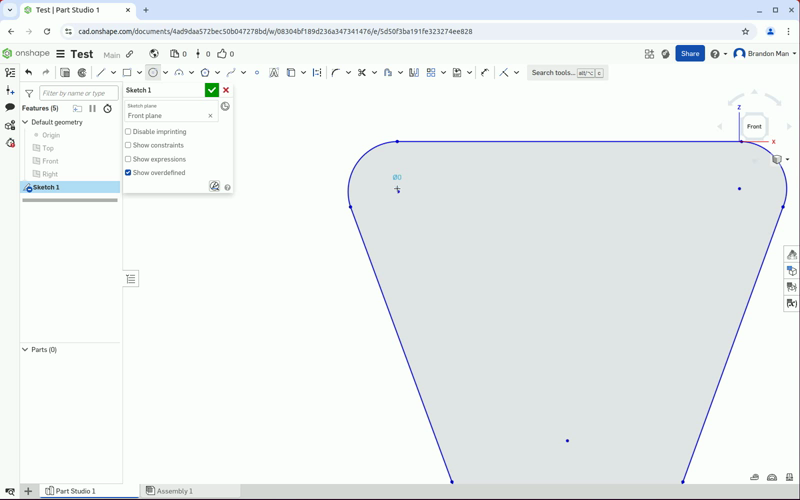
scroll(-6)
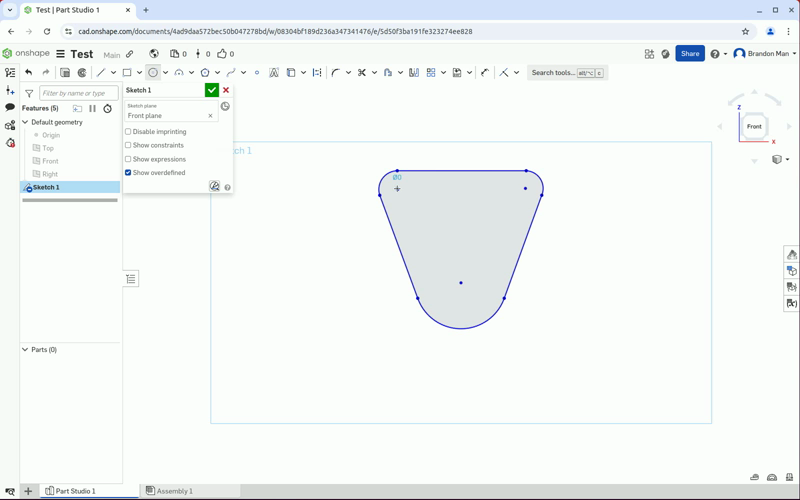
key_up(shift)
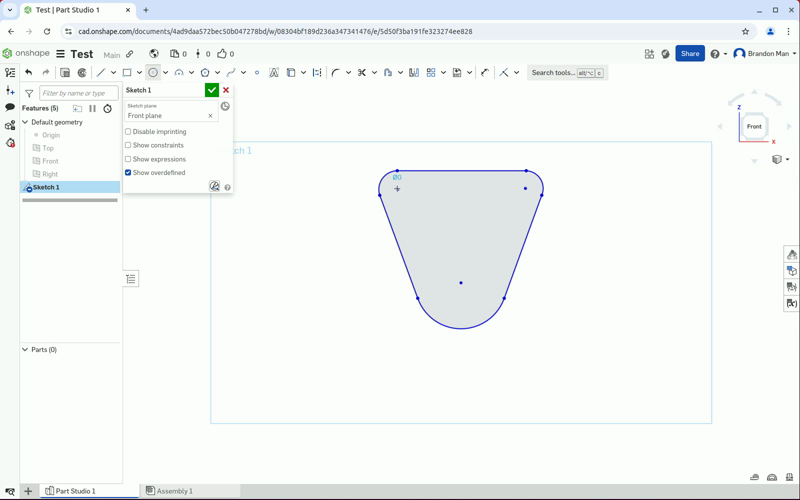
mouse_move(405, 188)
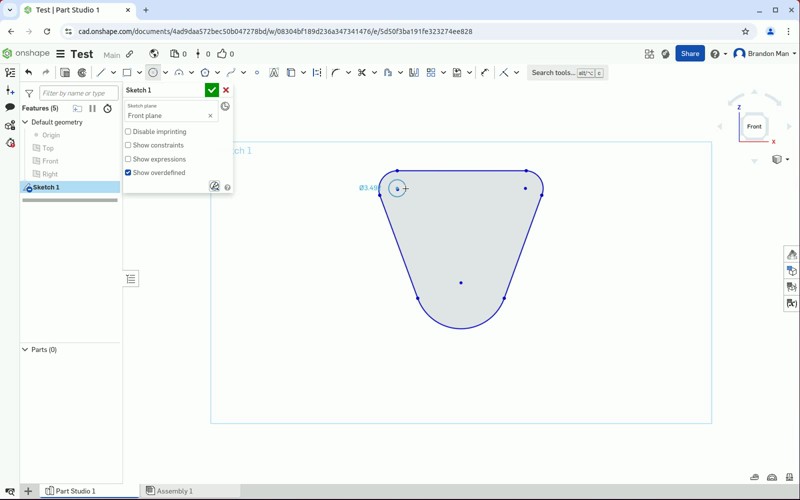
click(405, 188)
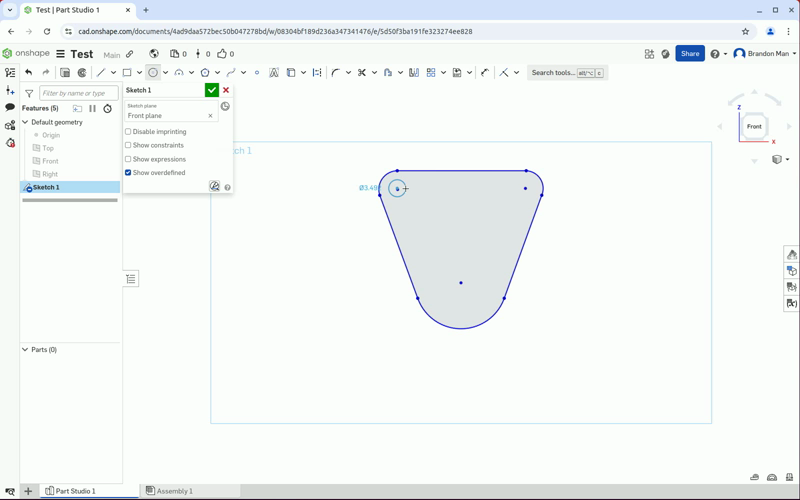
key(esc)
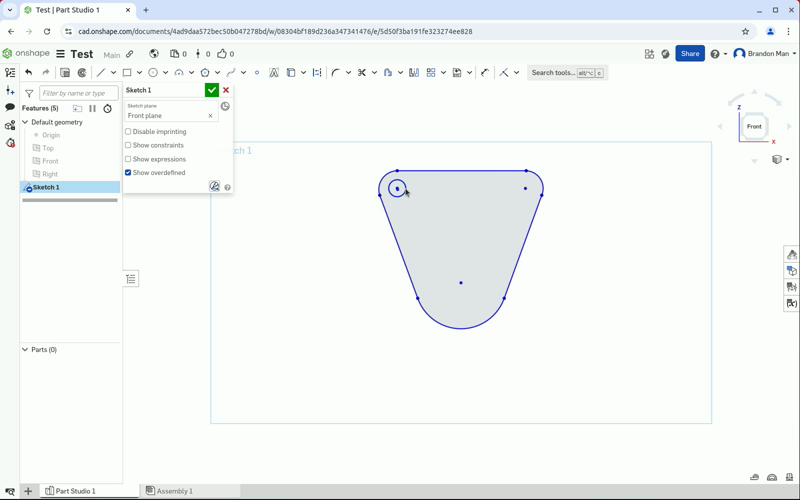
key(c)
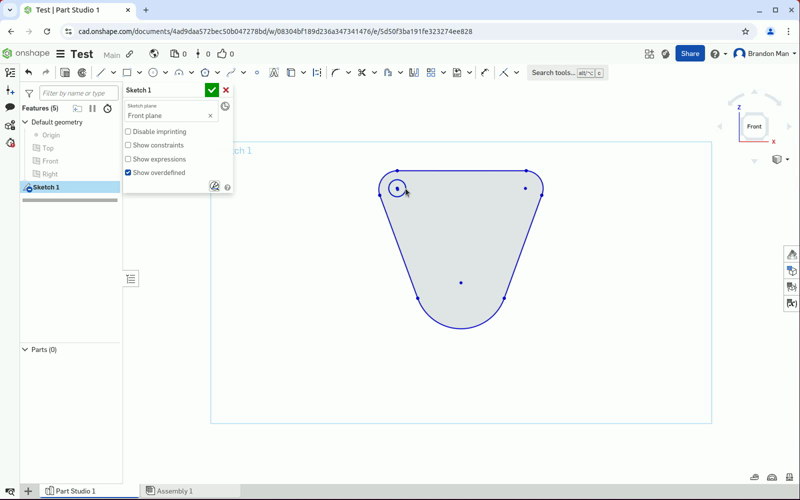
key_down(shift)
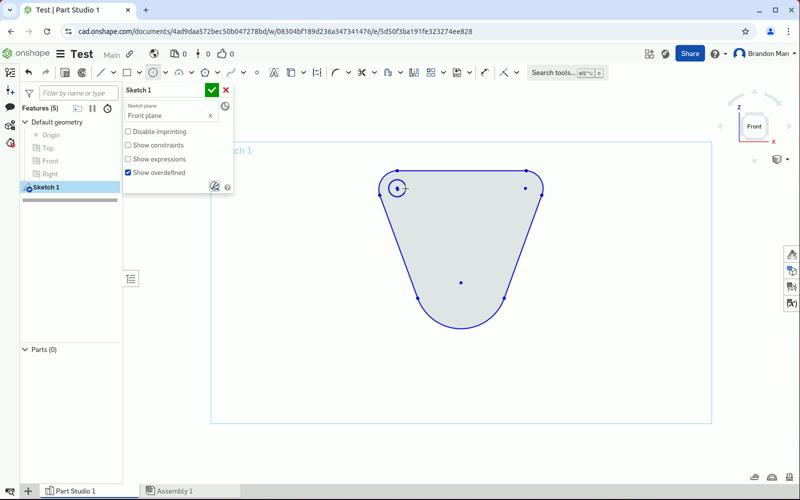
mouse_move(460, 282)
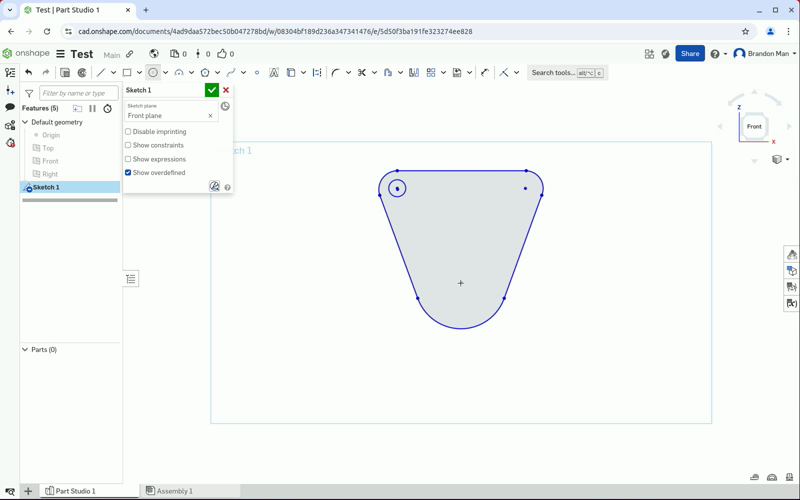
click(460, 282)
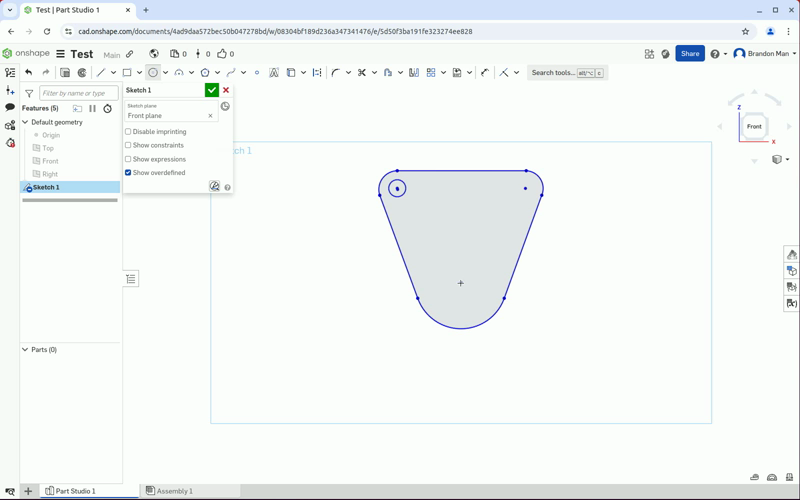
key_up(shift)
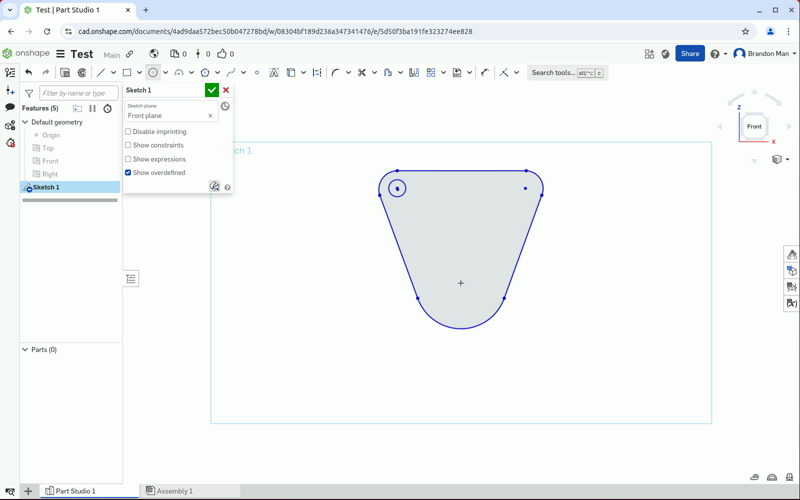
mouse_move(498, 282)
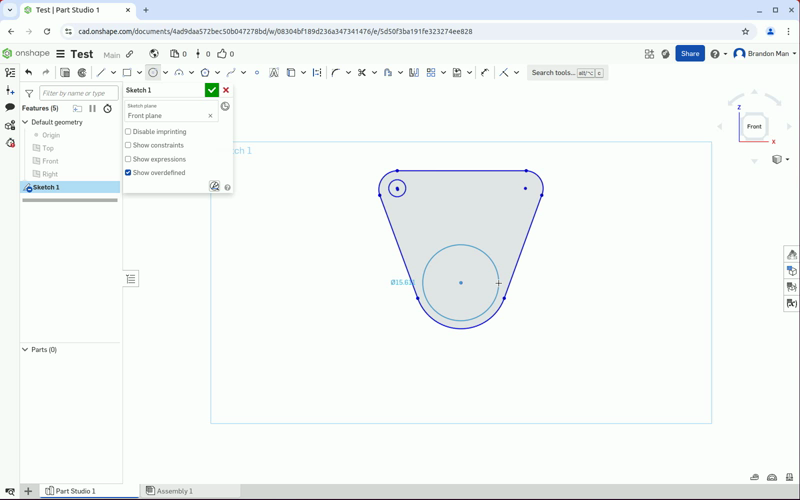
click(498, 282)
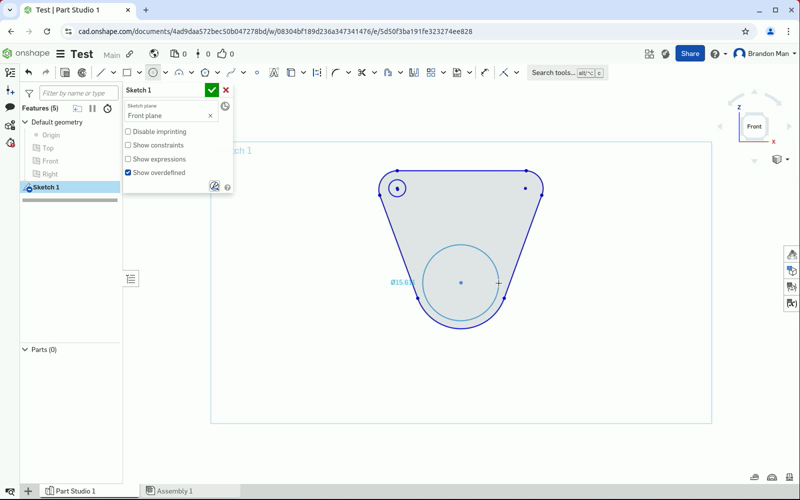
key(esc)
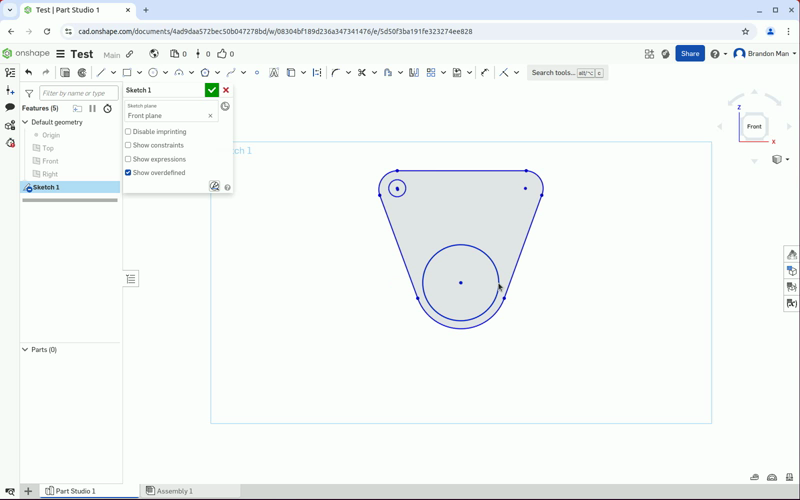
key(c)
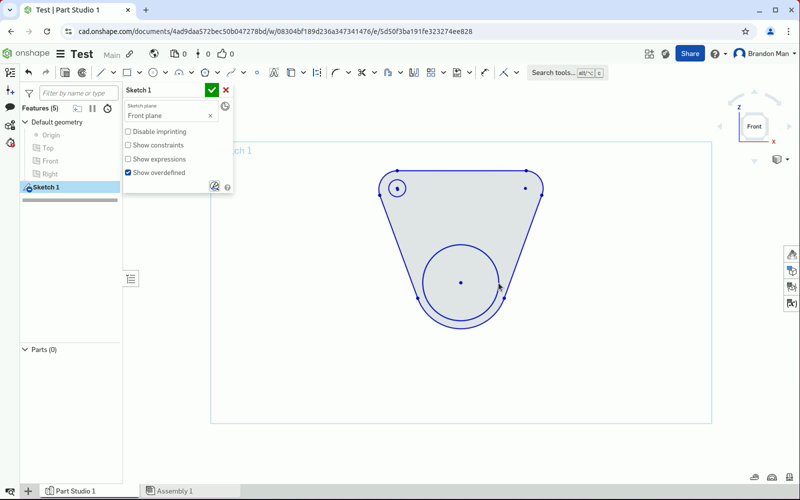
key_down(shift)
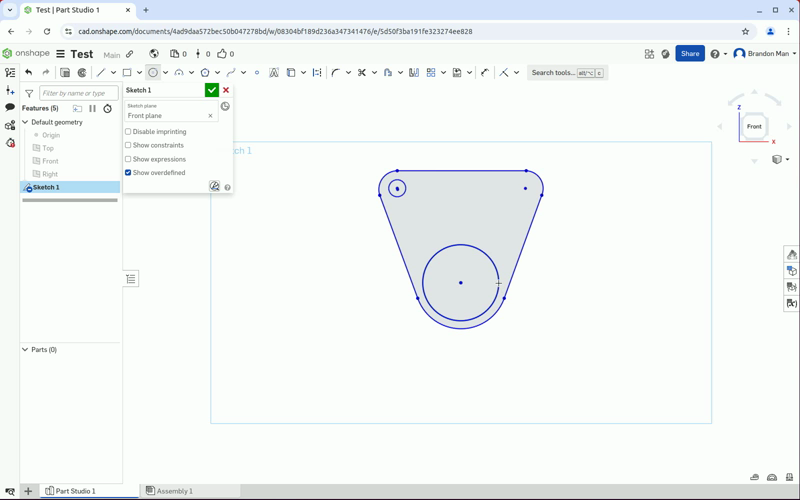
mouse_move(526, 188)
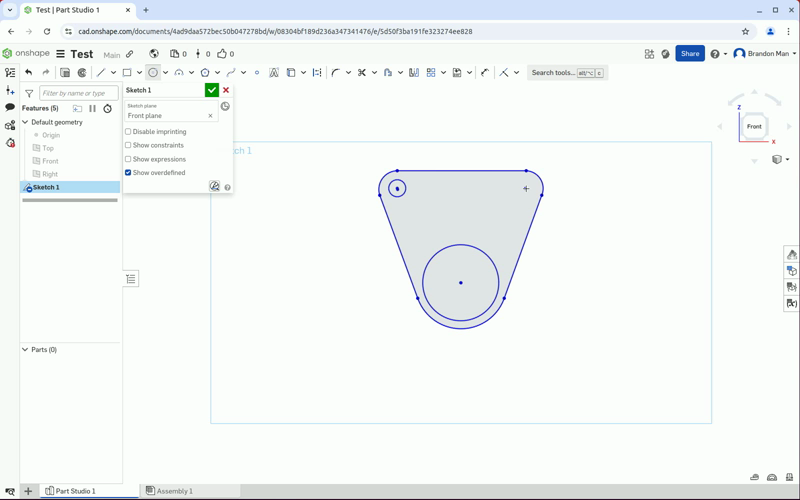
scroll(6)
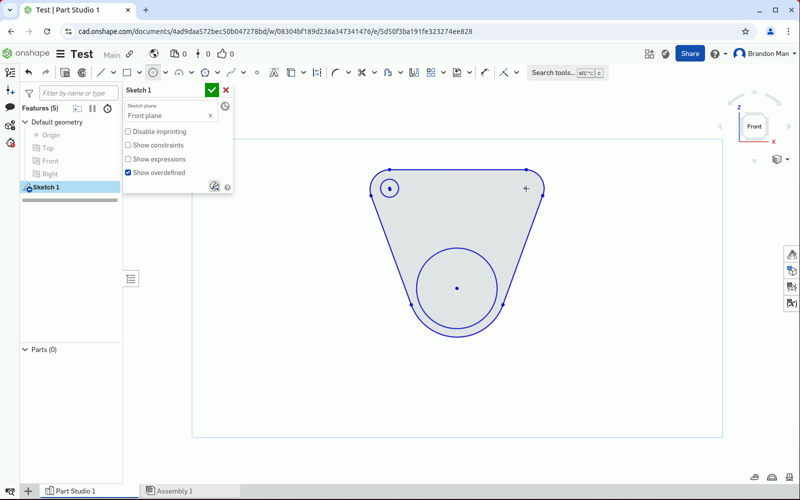
scroll(6)
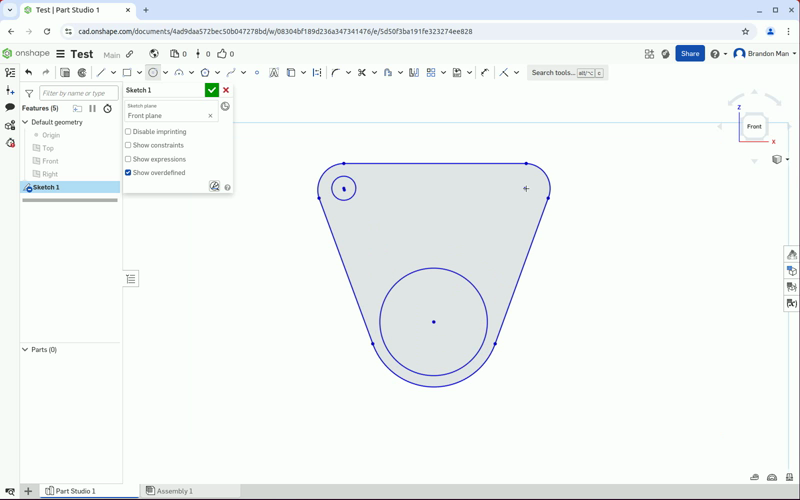
scroll(6)
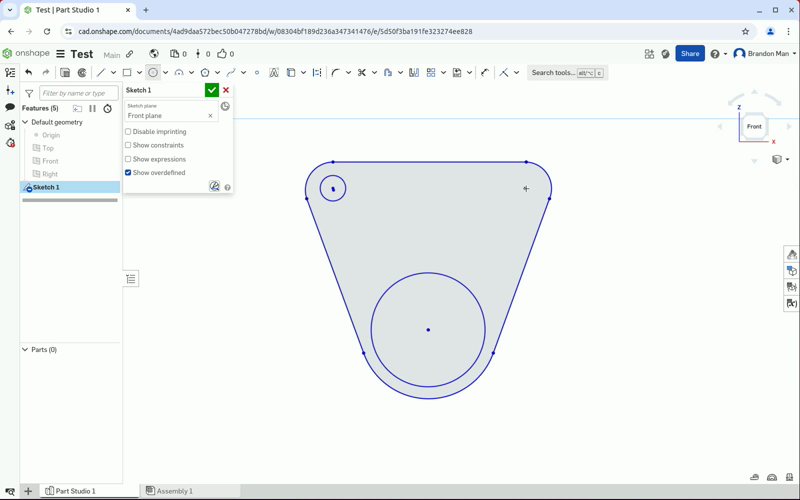
scroll(6)
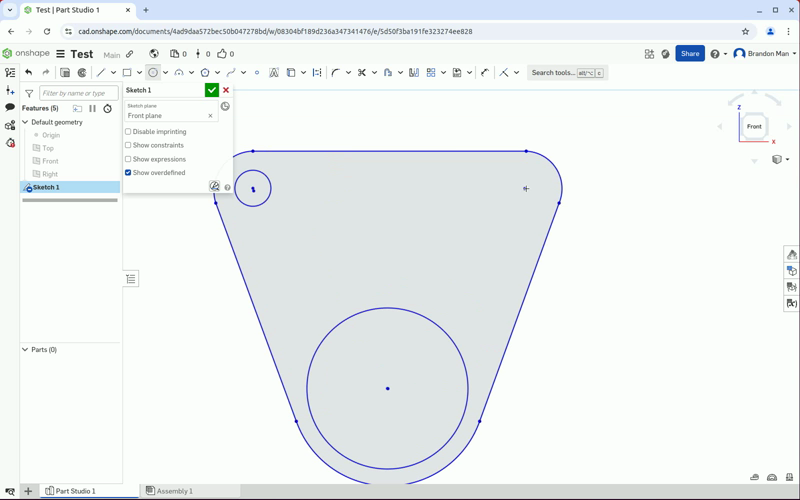
scroll(6)
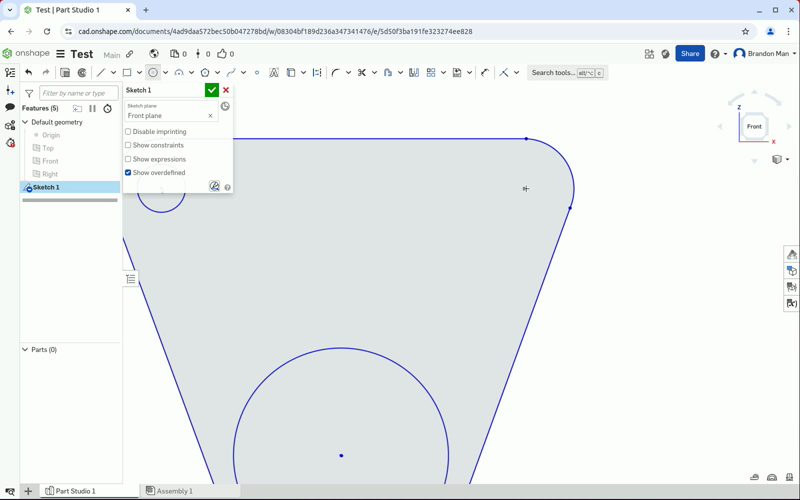
scroll(6)
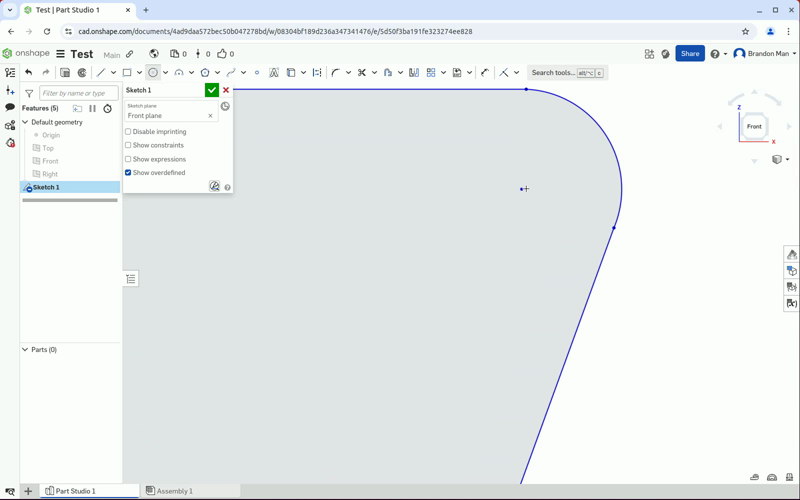
scroll(6)
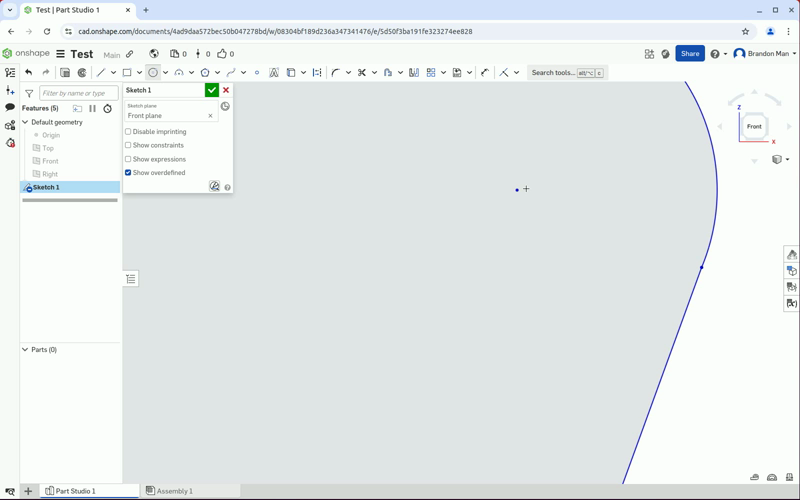
click(526, 188)
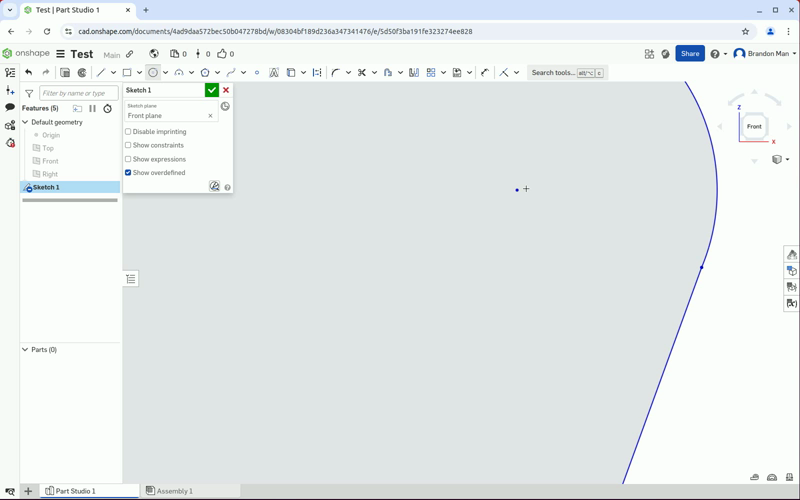
scroll(-6)
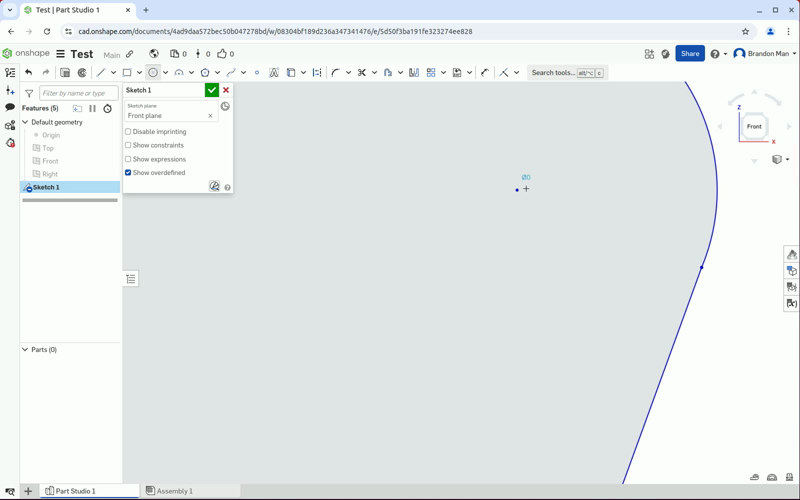
scroll(-6)
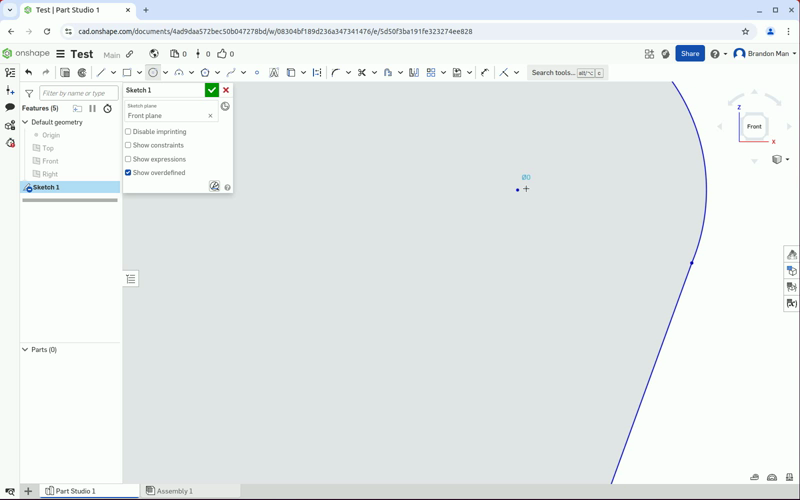
scroll(-6)
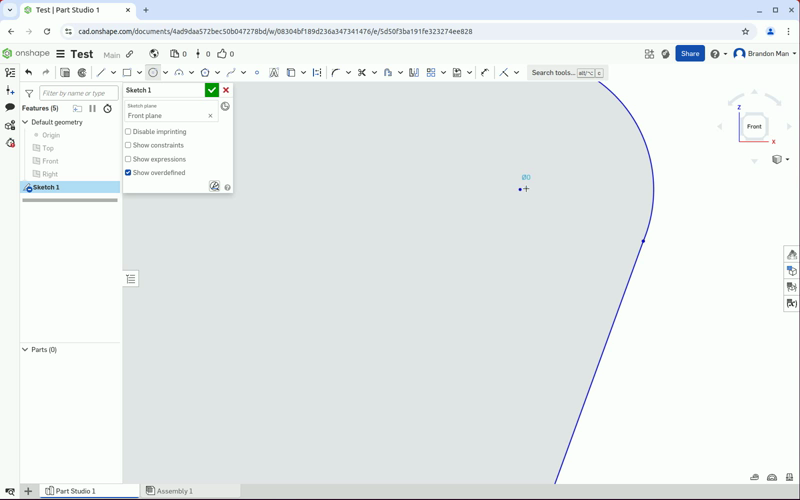
scroll(-6)
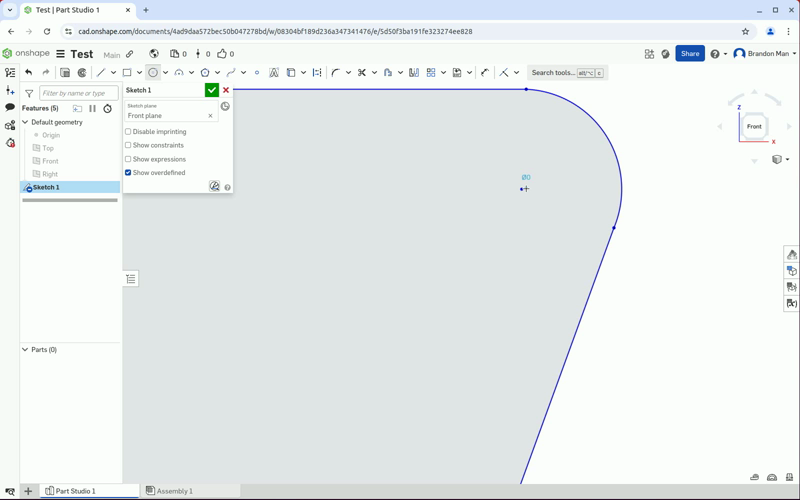
scroll(-6)
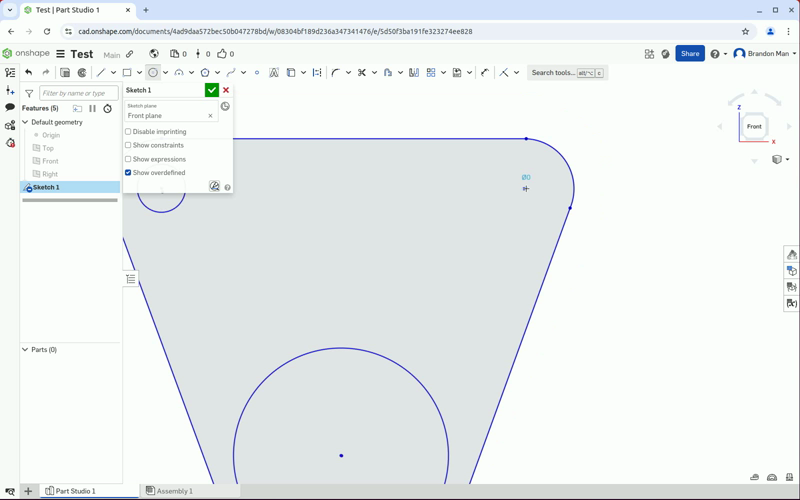
scroll(-6)
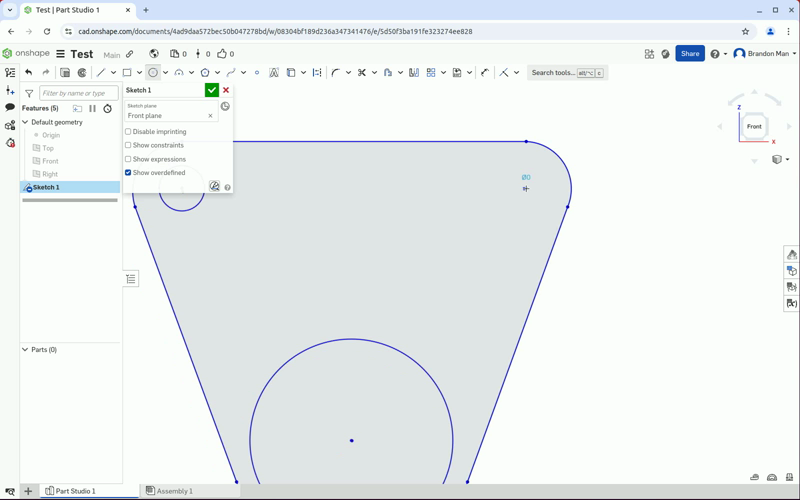
scroll(-6)
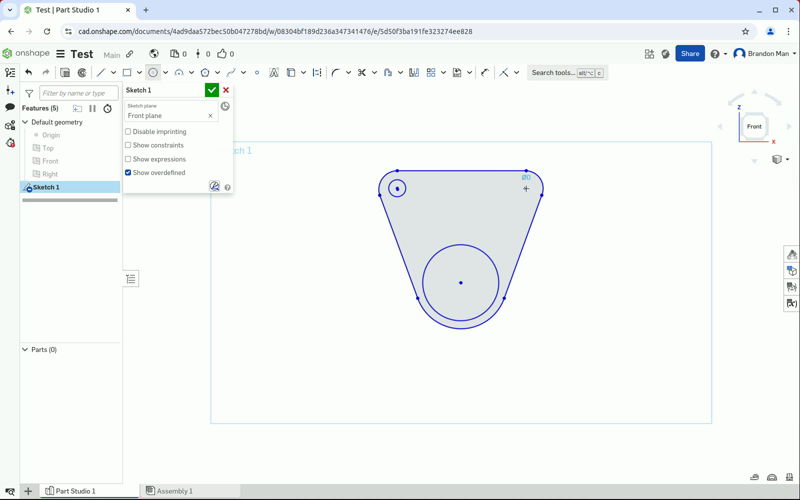
key_up(shift)
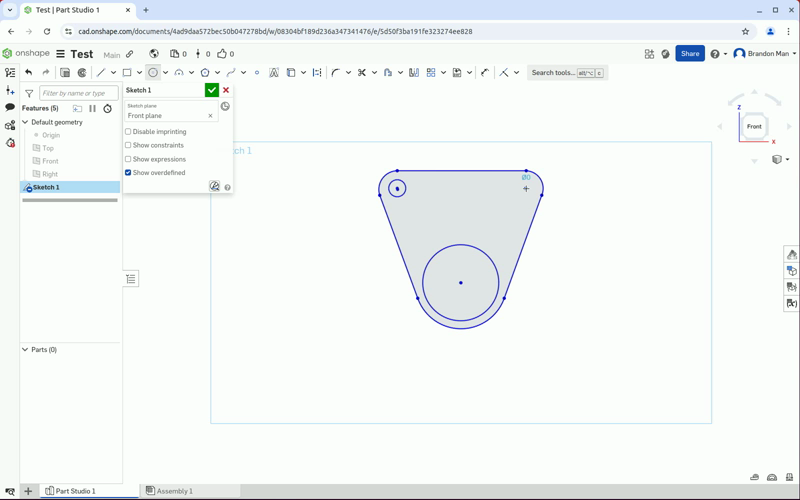
mouse_move(534, 188)
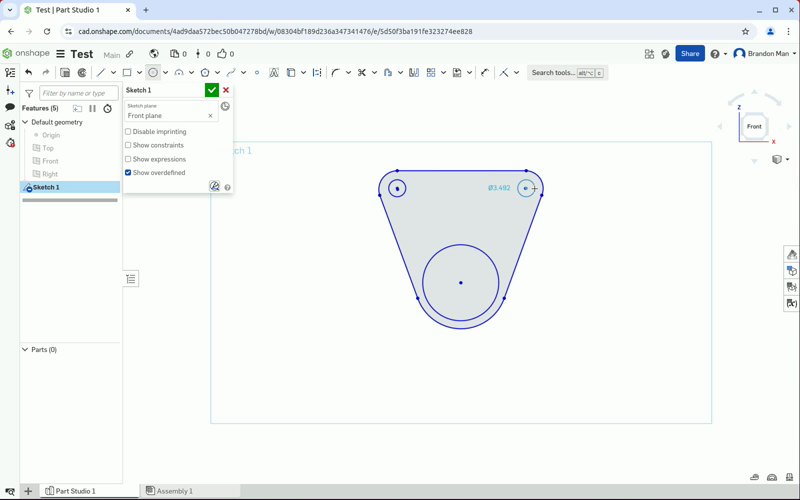
click(534, 188)
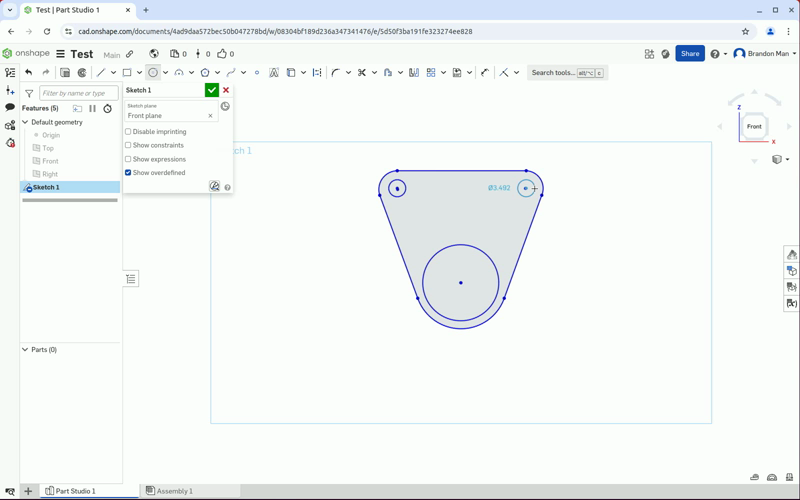
key(esc)
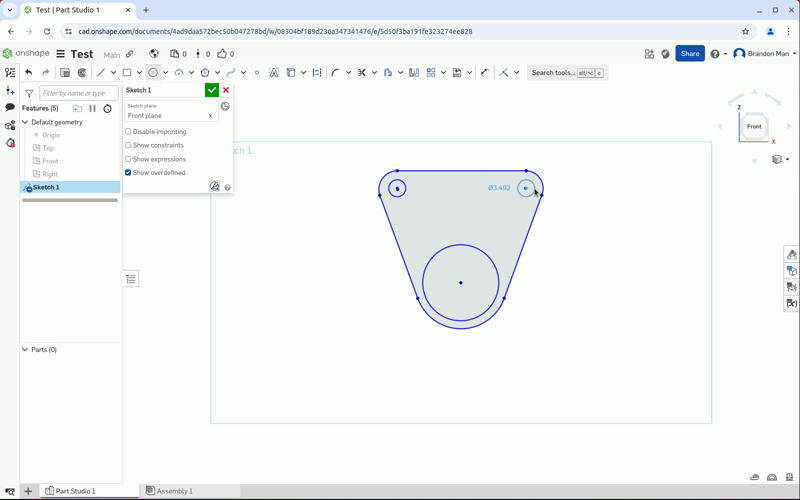
mouse_move(480, 231)
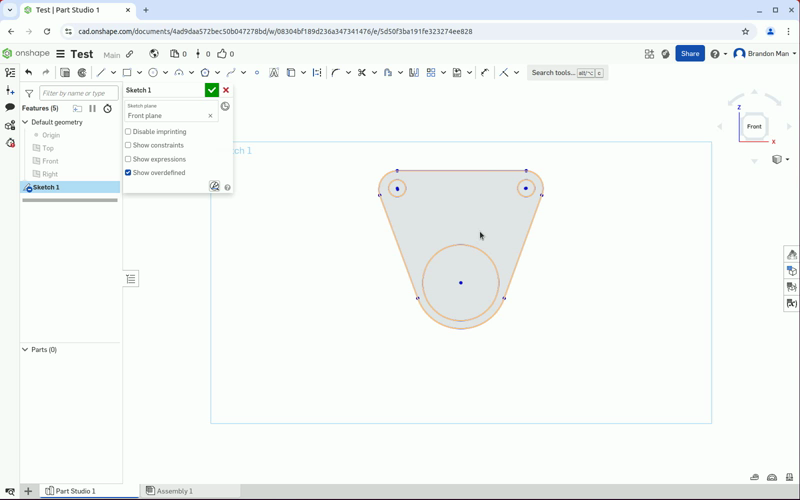
click(480, 231)
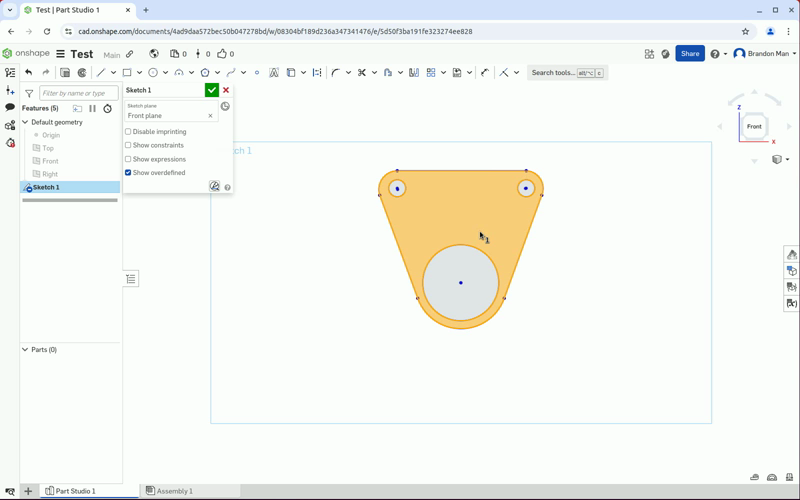
mouse_move(73, 352)
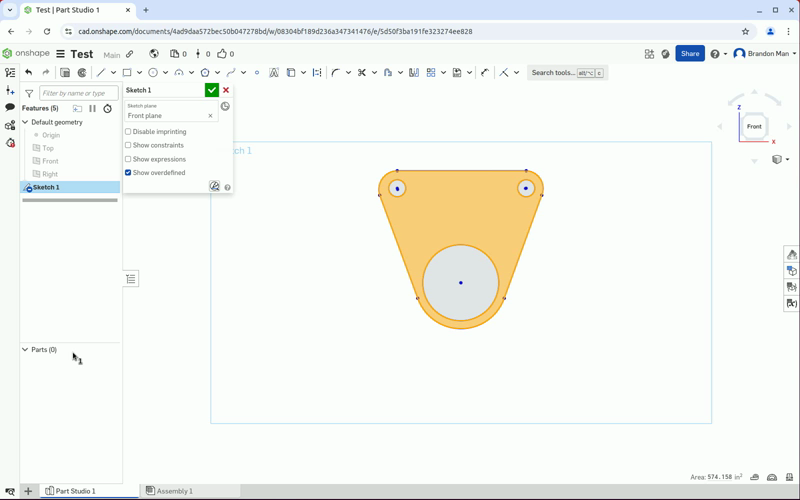
key(shift+y)
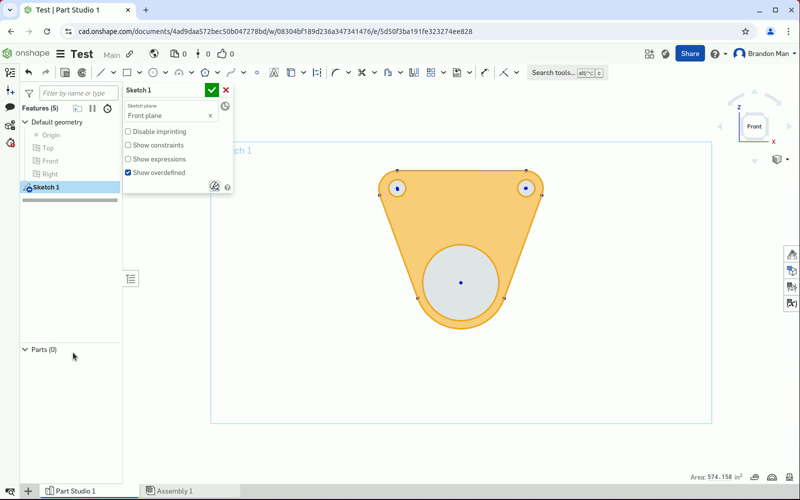
key(shift+e)
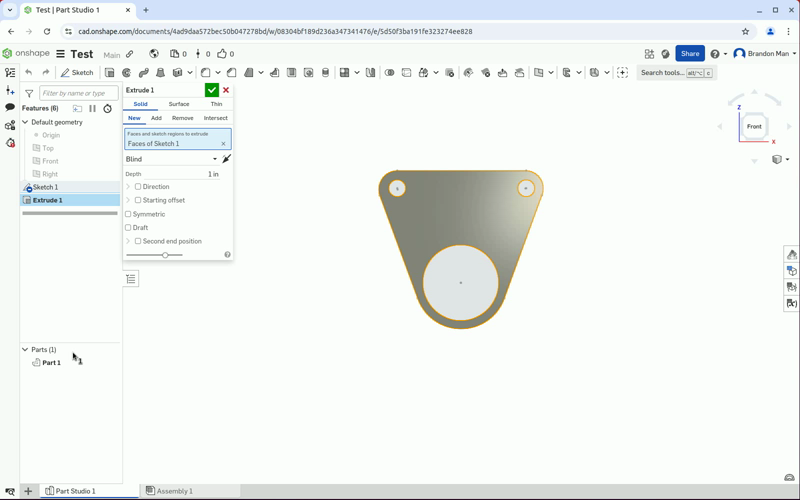
mouse_move(143, 106)
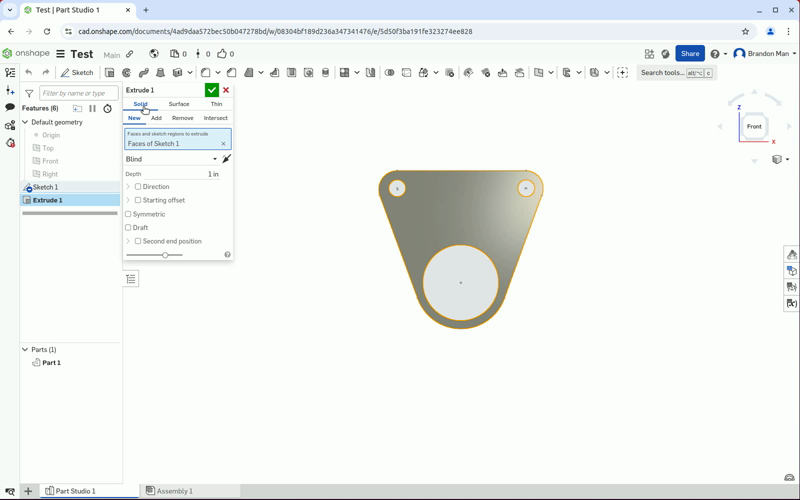
click(143, 106)
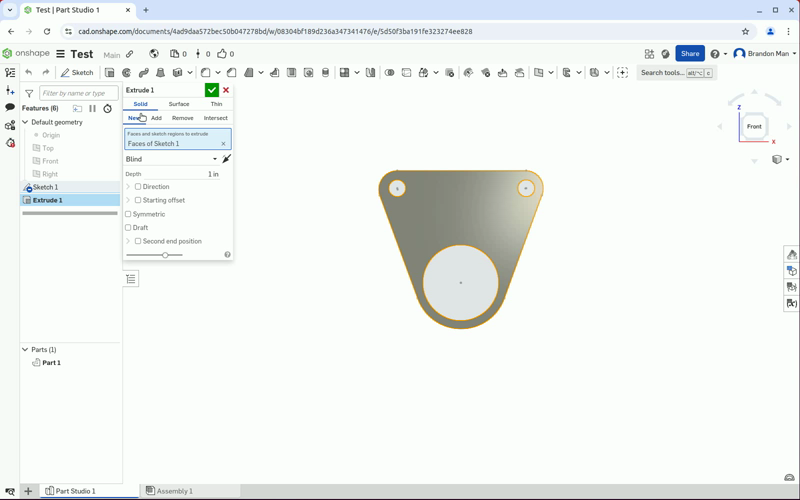
mouse_move(137, 120)
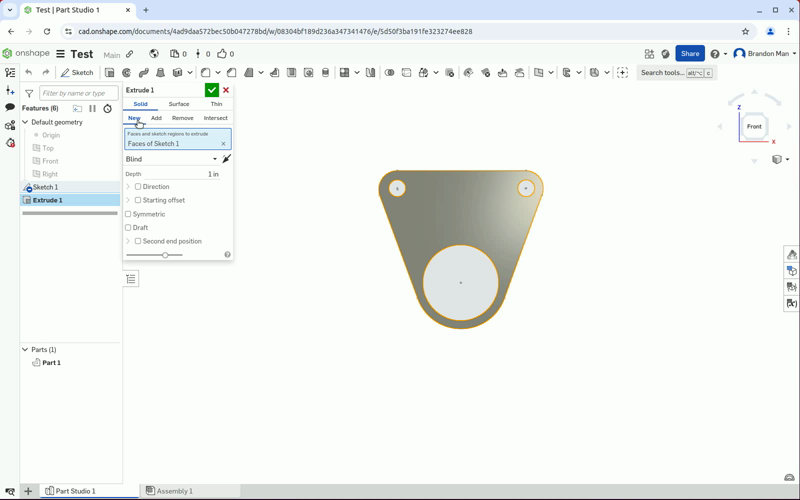
click(137, 120)
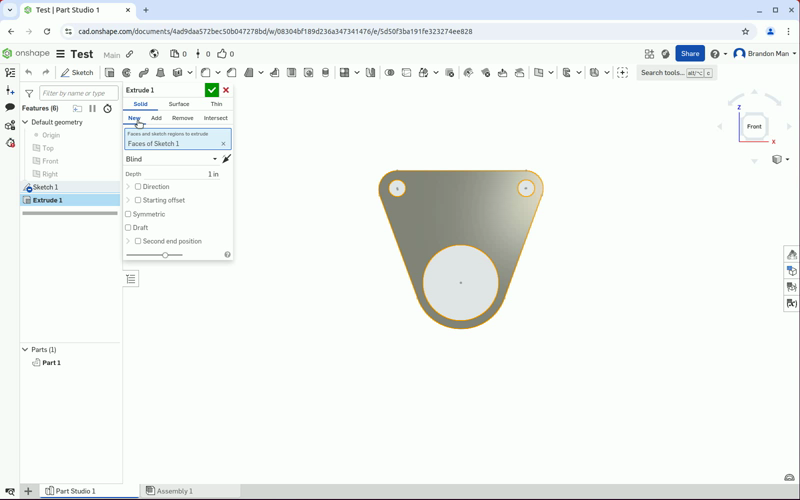
key(tab, 4)
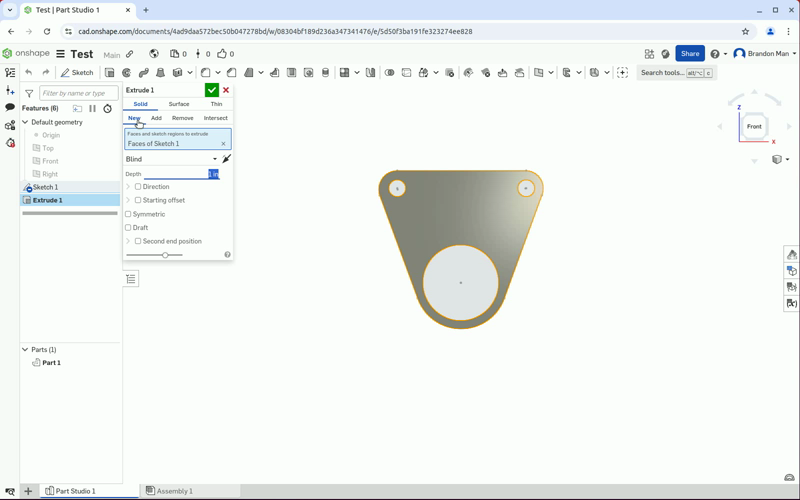
text(3.611)
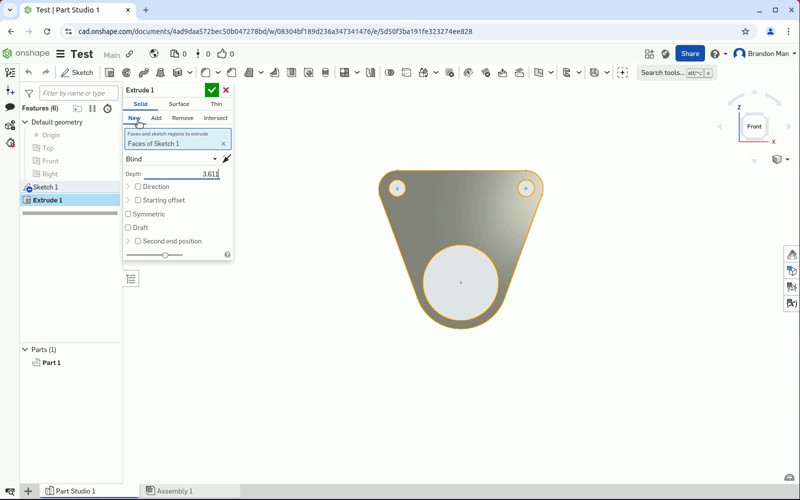
key(enter)
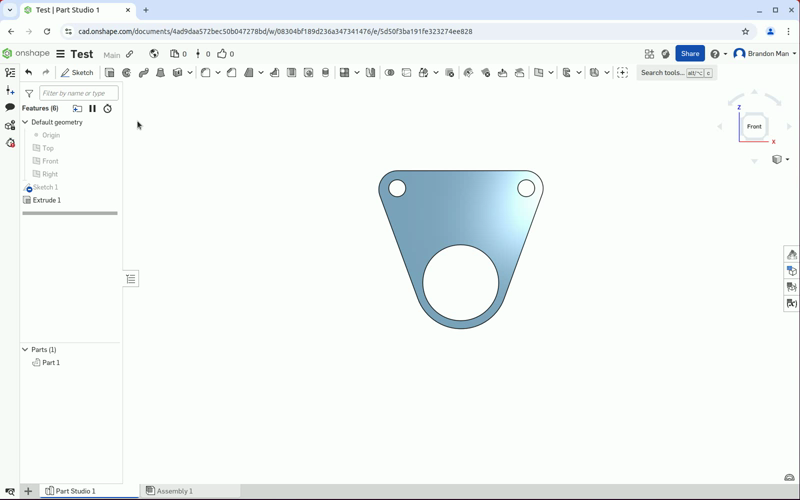
key(shift+h)
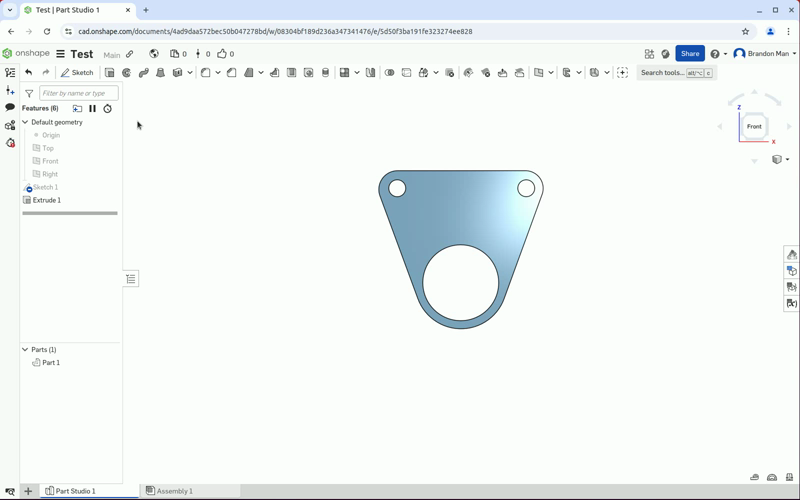
key(shift+h)
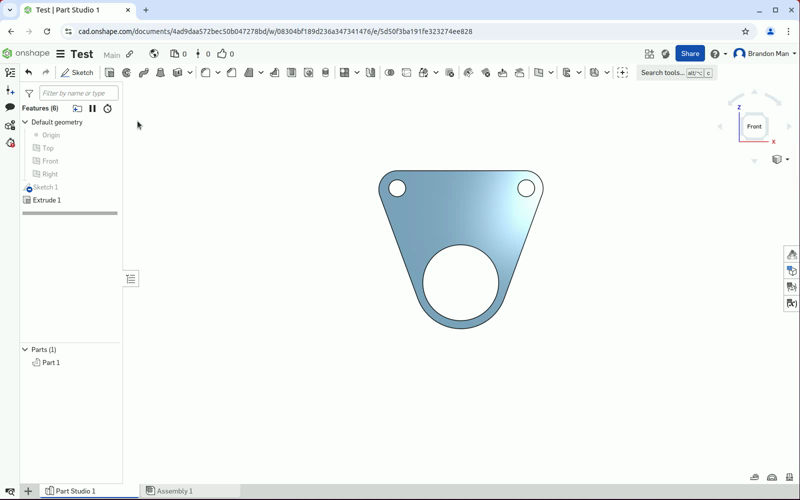
mouse_move(73, 189)
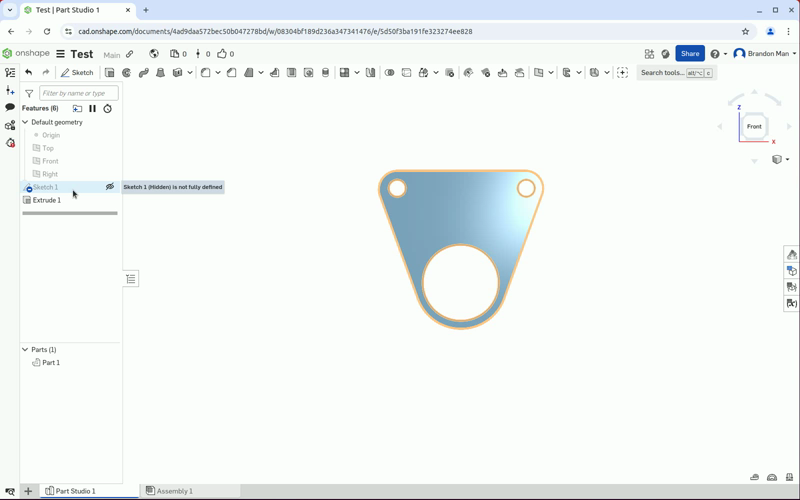
click(73, 189)
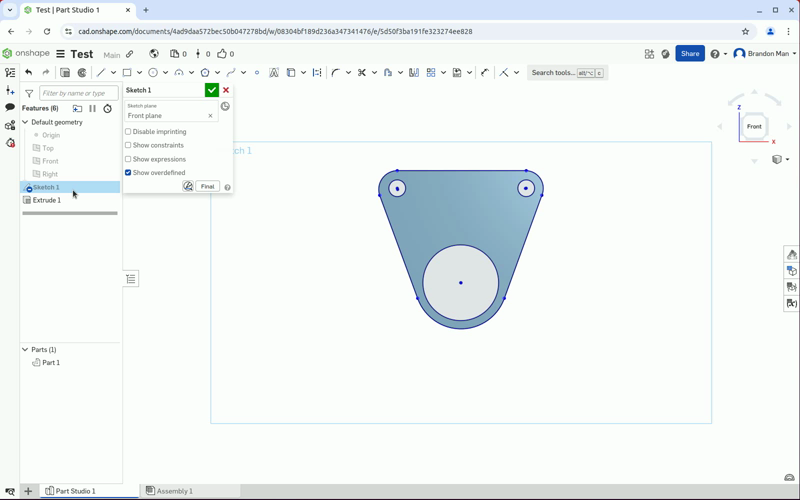
mouse_move(229, 92)
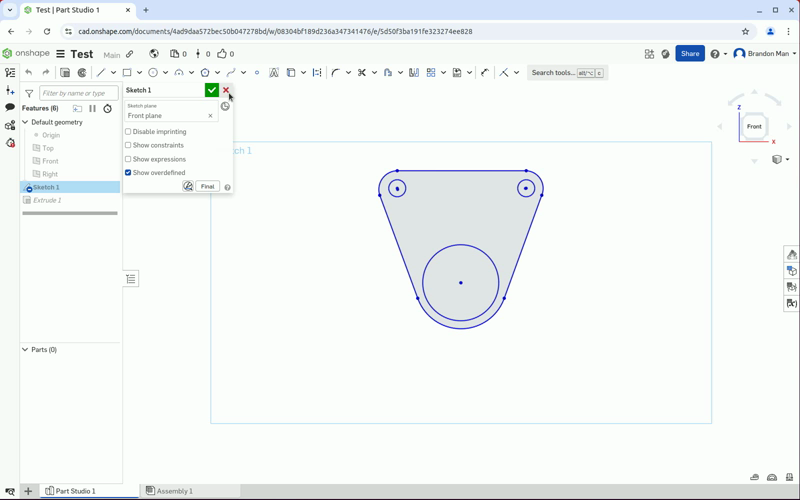
click(229, 92)
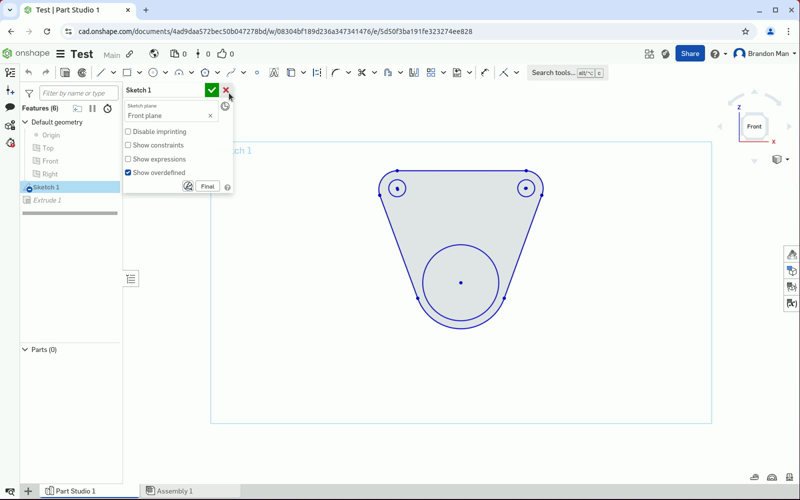
key(shift+s)
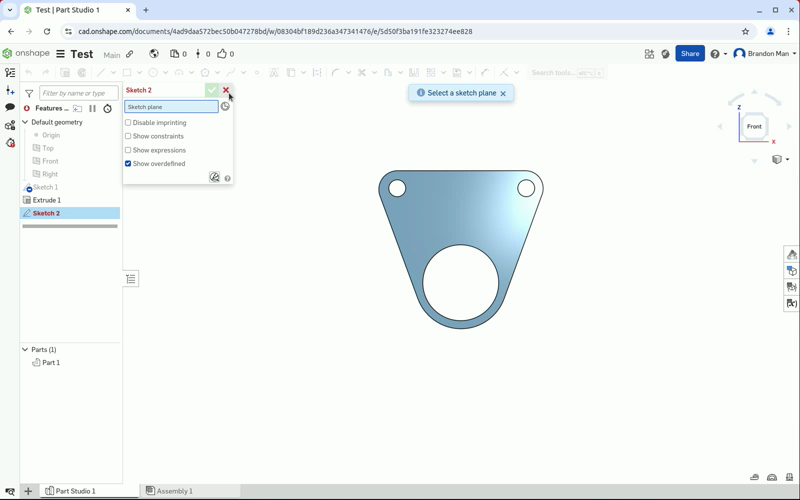
mouse_move(73, 163)
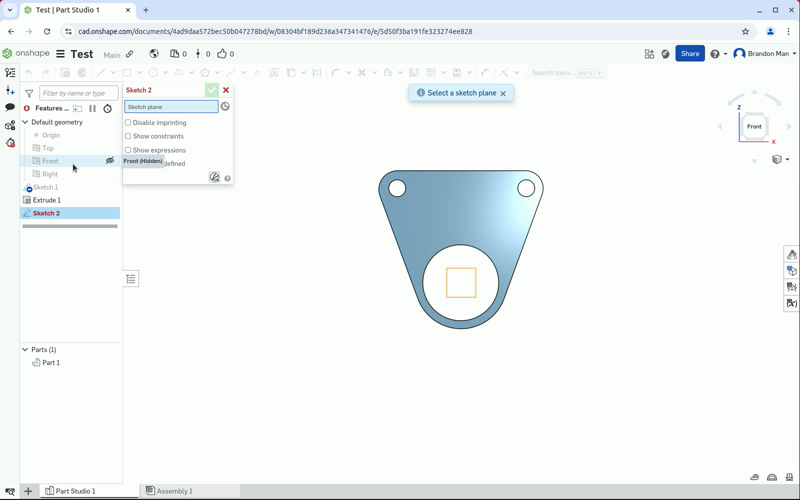
click(73, 163)
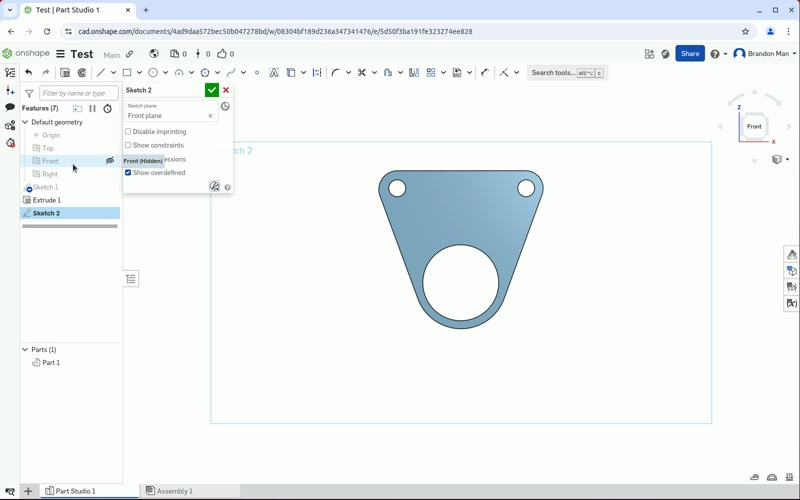
mouse_move(73, 352)
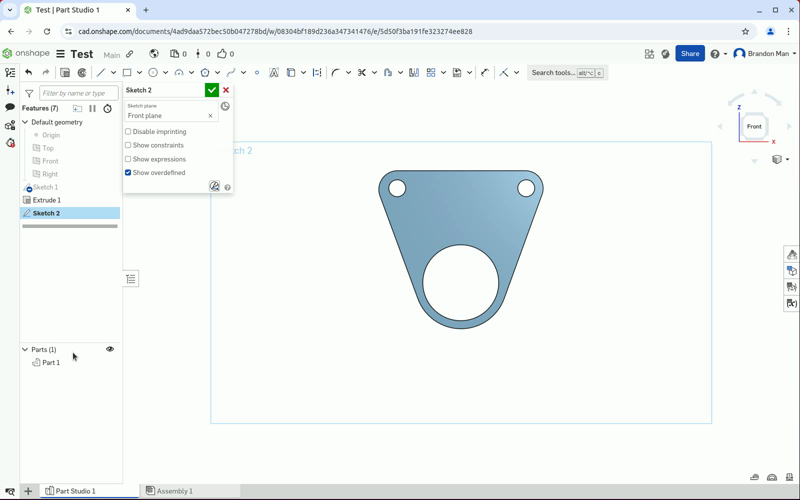
key(y)
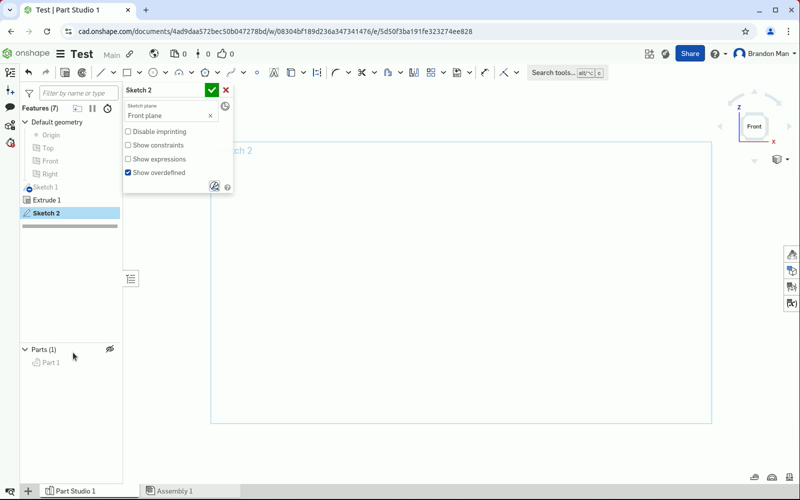
key(c)
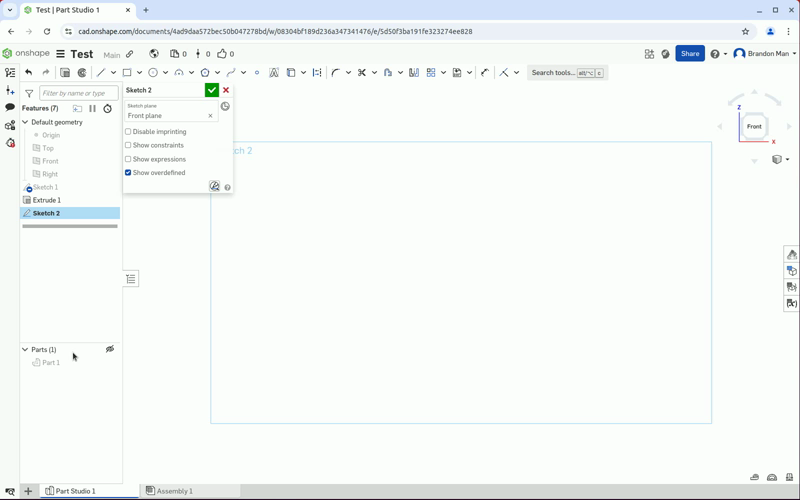
key_down(shift)
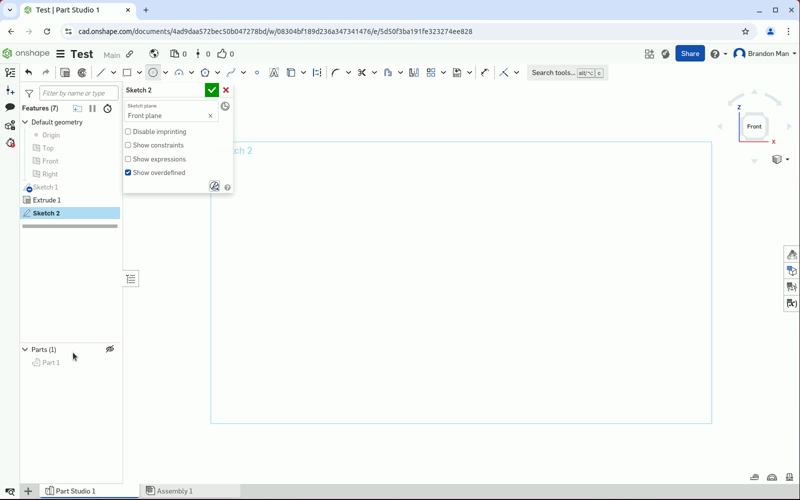
mouse_move(525, 187)
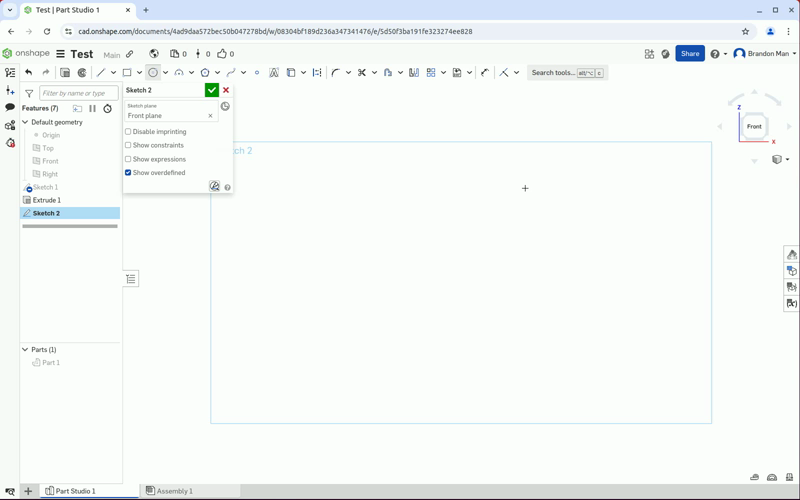
click(525, 187)
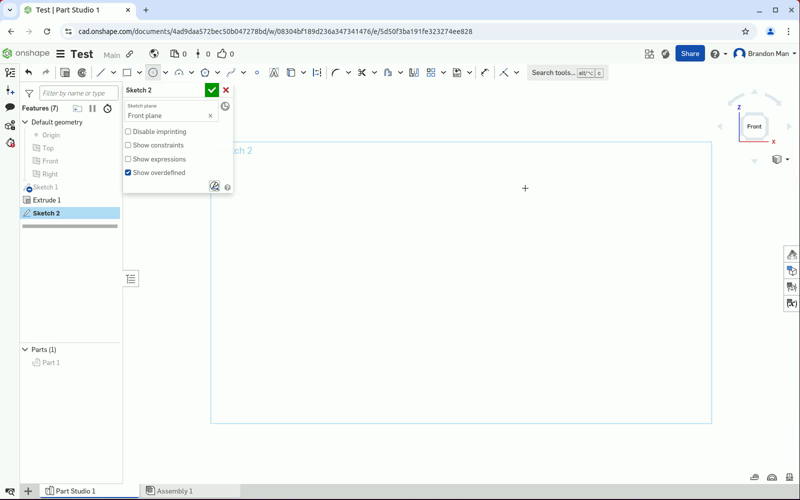
key_up(shift)
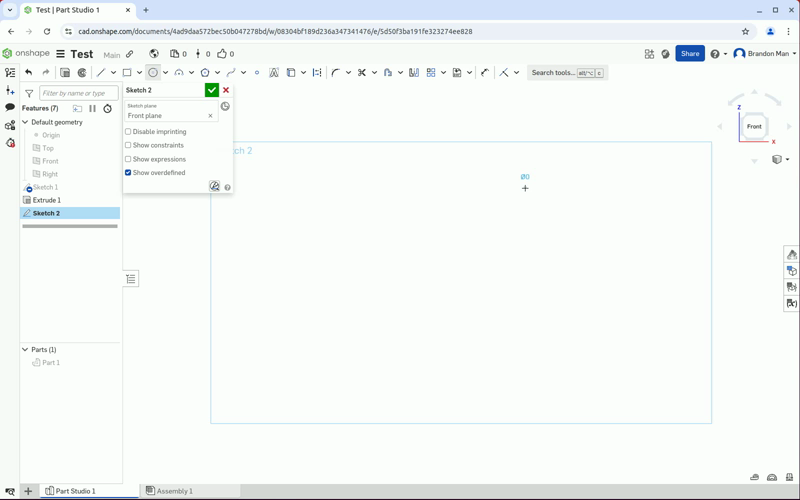
mouse_move(534, 187)
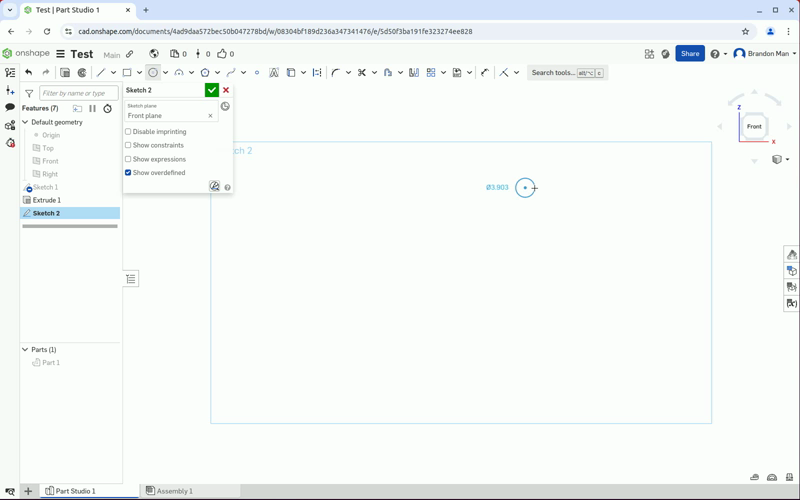
click(534, 187)
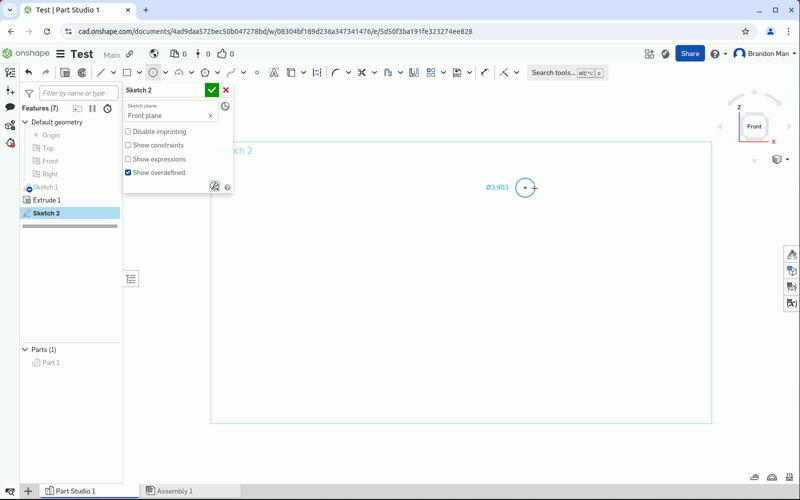
key(esc)
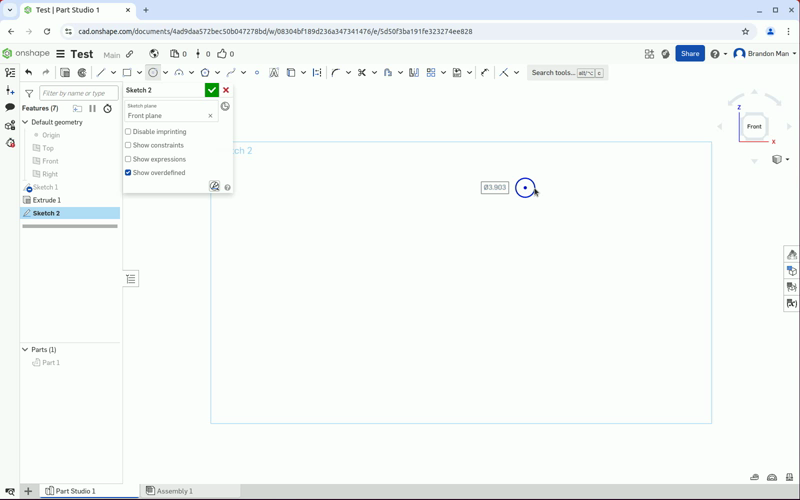
mouse_move(530, 187)
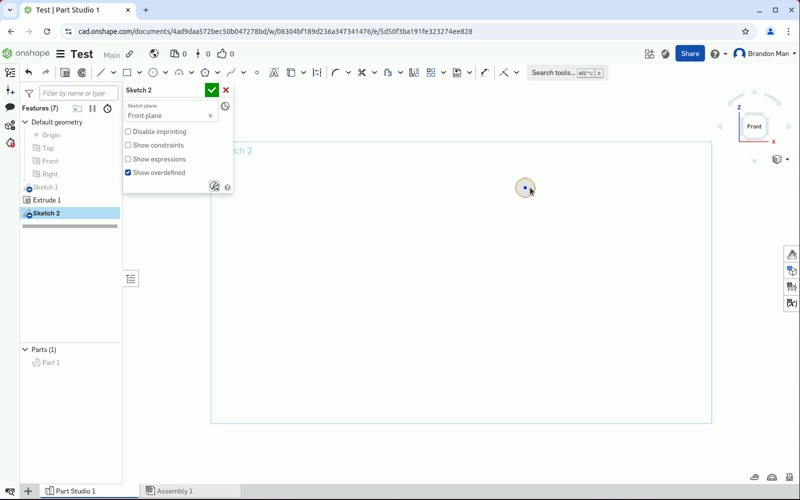
scroll(6)
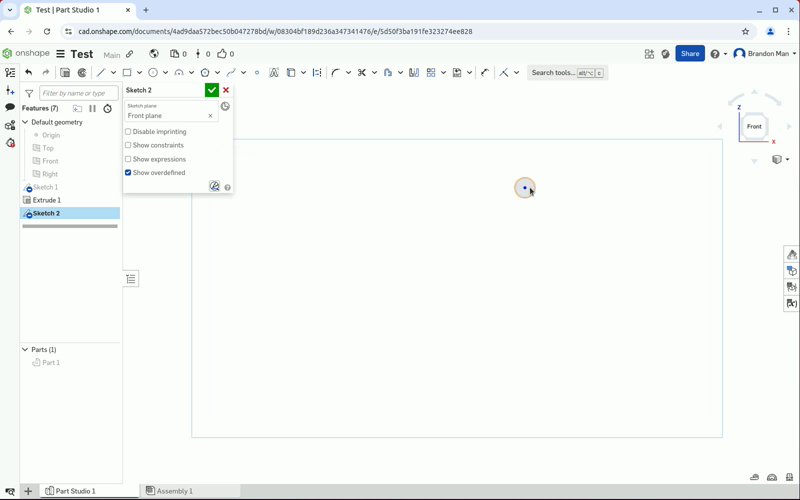
scroll(6)
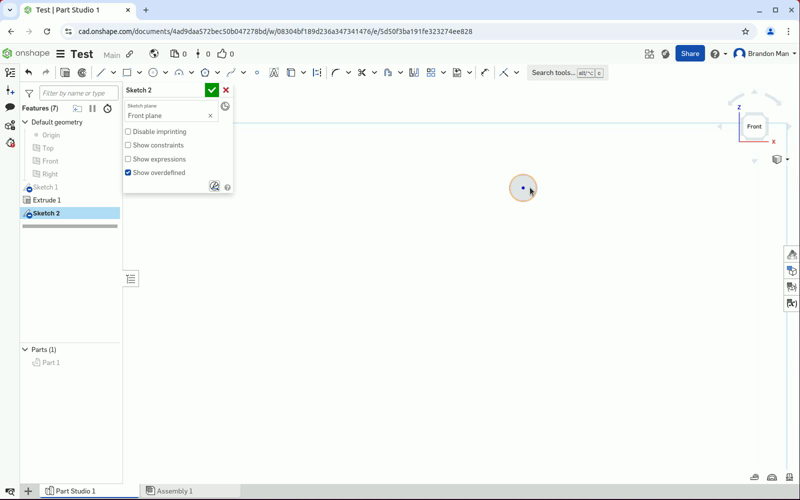
scroll(6)
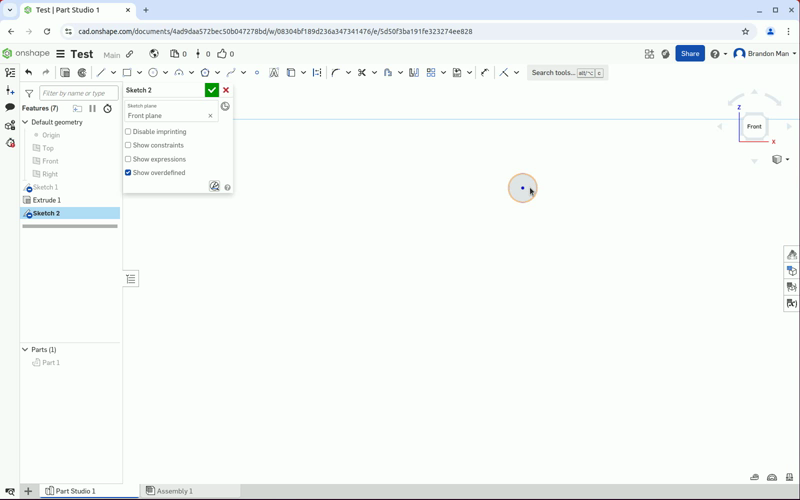
scroll(6)
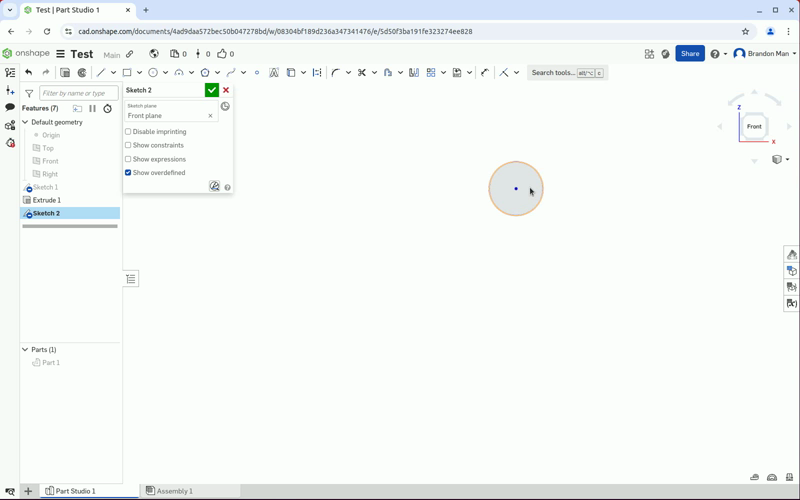
scroll(6)
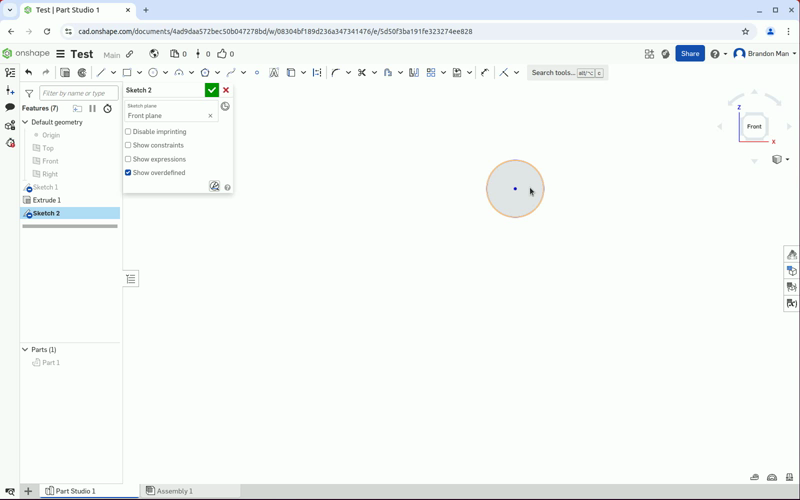
scroll(6)
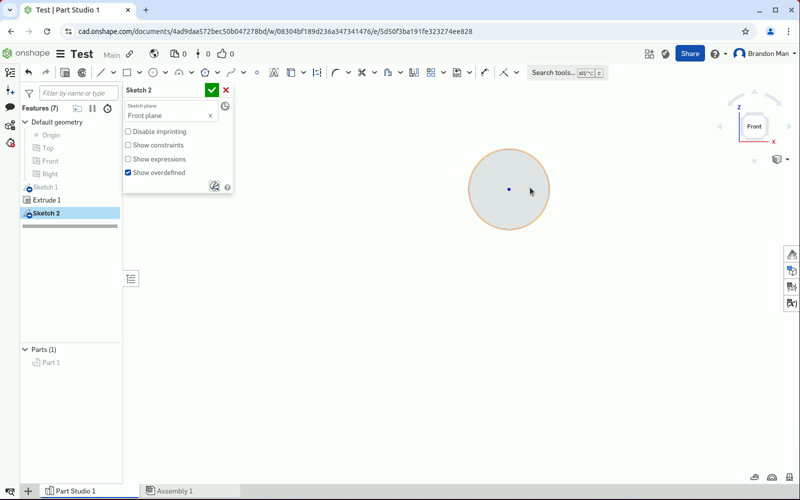
scroll(6)
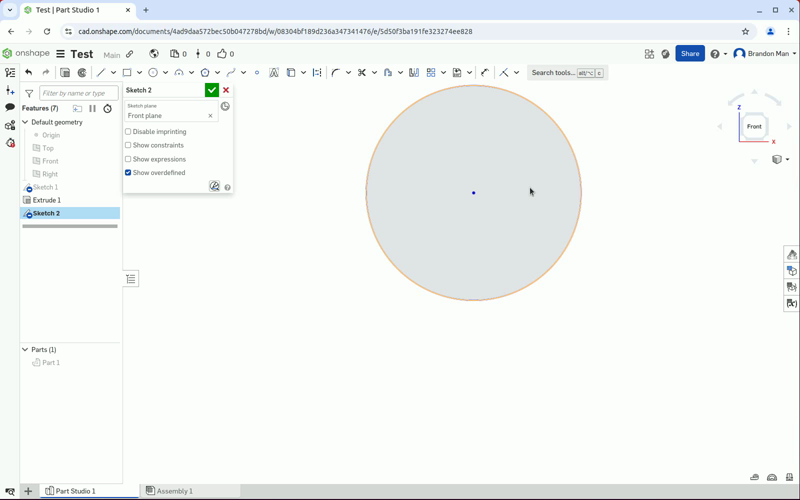
click(530, 187)
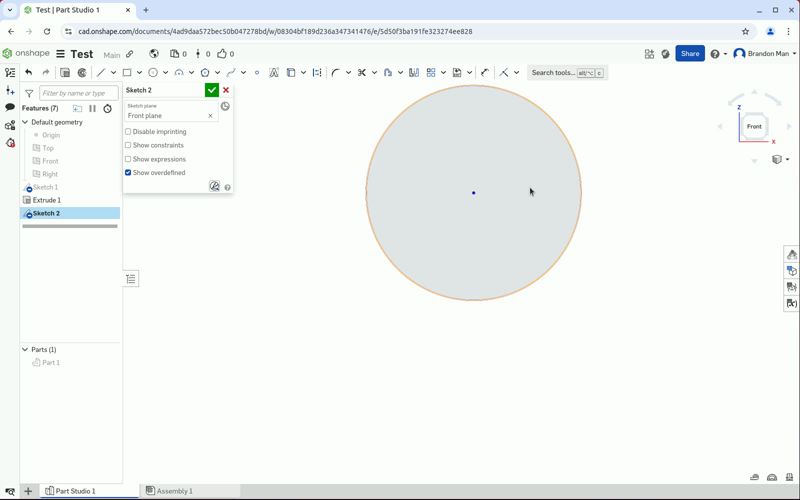
scroll(-6)
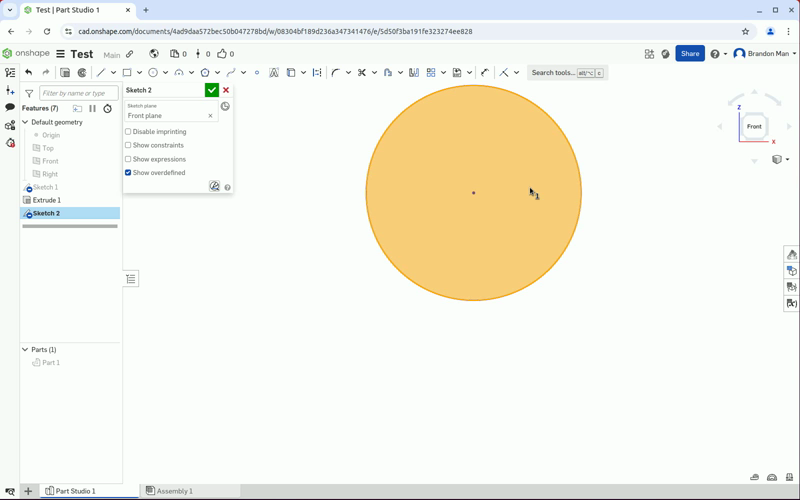
scroll(-6)
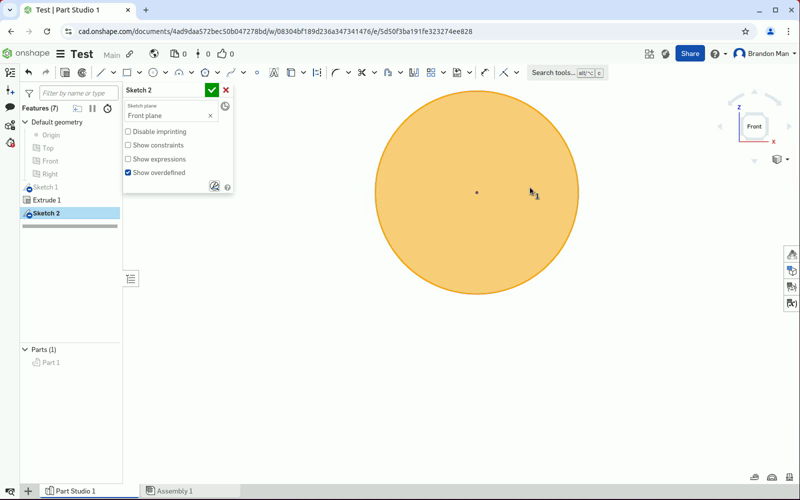
scroll(-6)
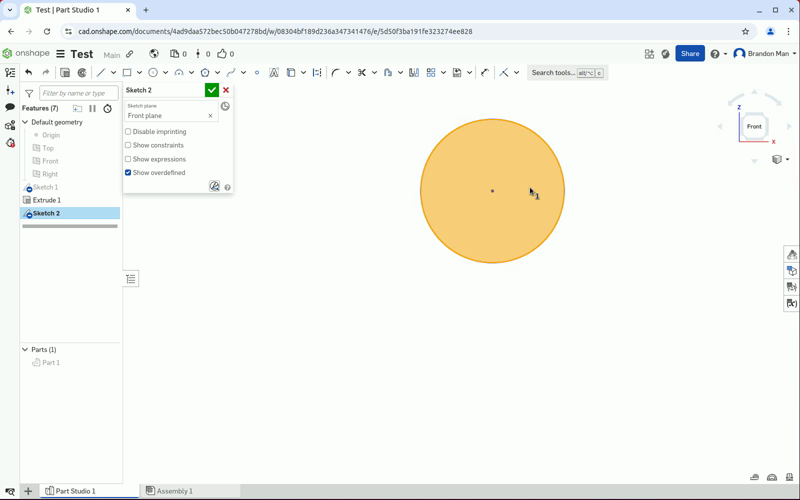
scroll(-6)
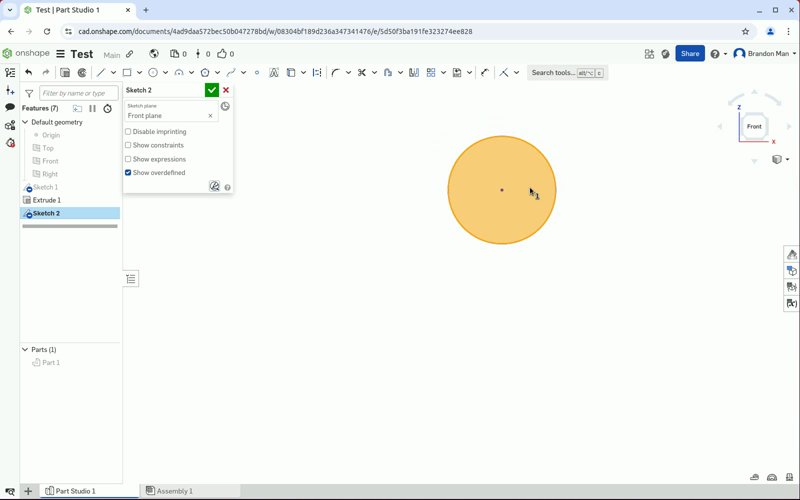
scroll(-6)
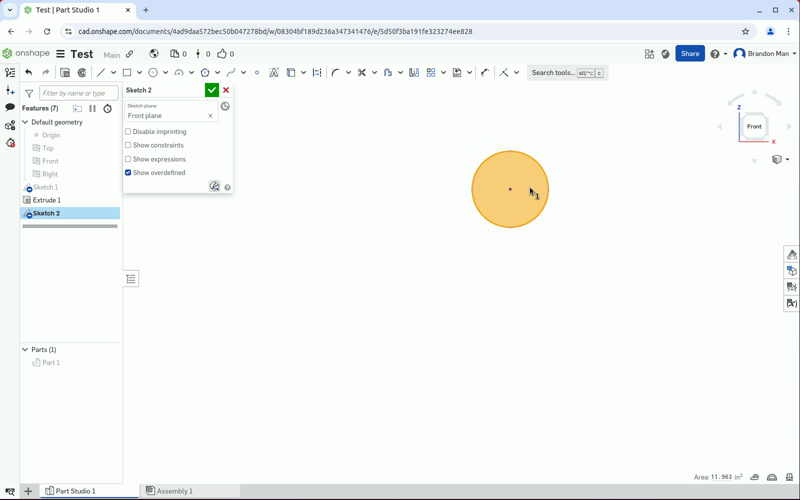
scroll(-6)
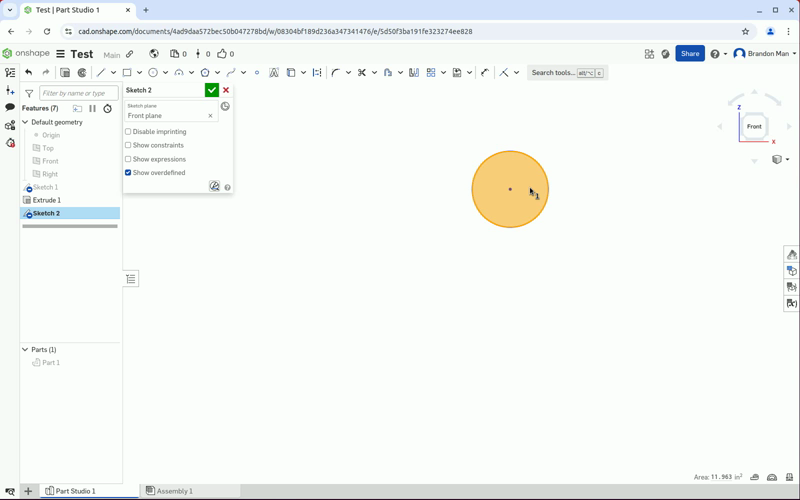
scroll(-6)
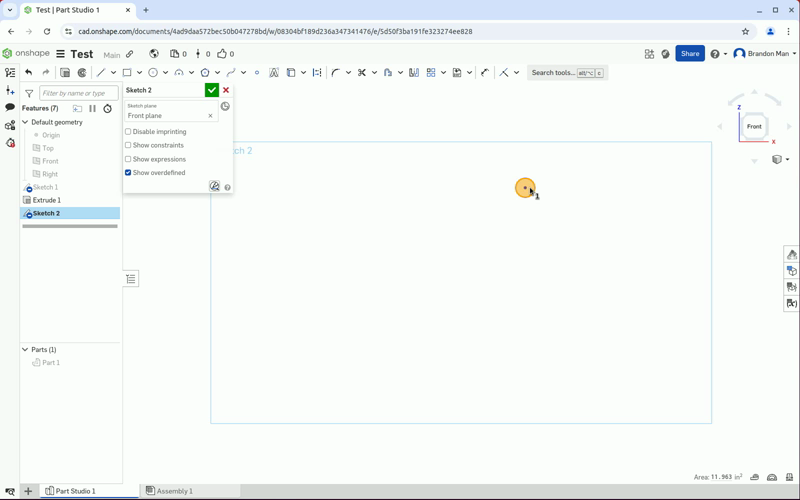
mouse_move(73, 352)
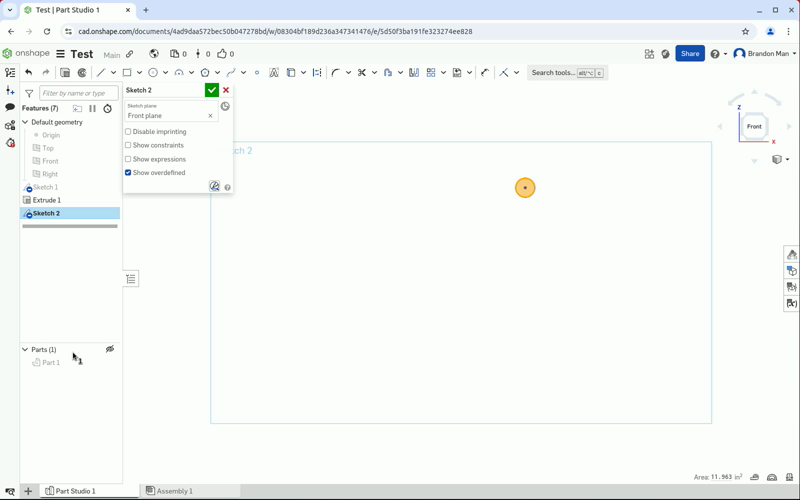
key(shift+y)
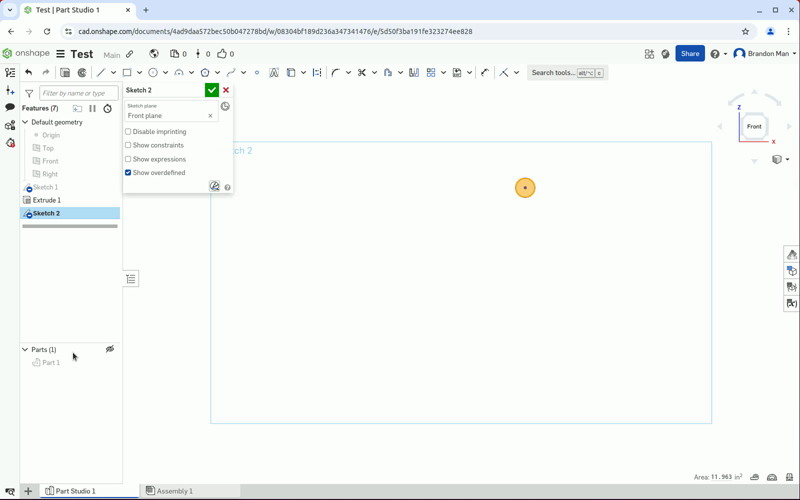
key(shift+e)
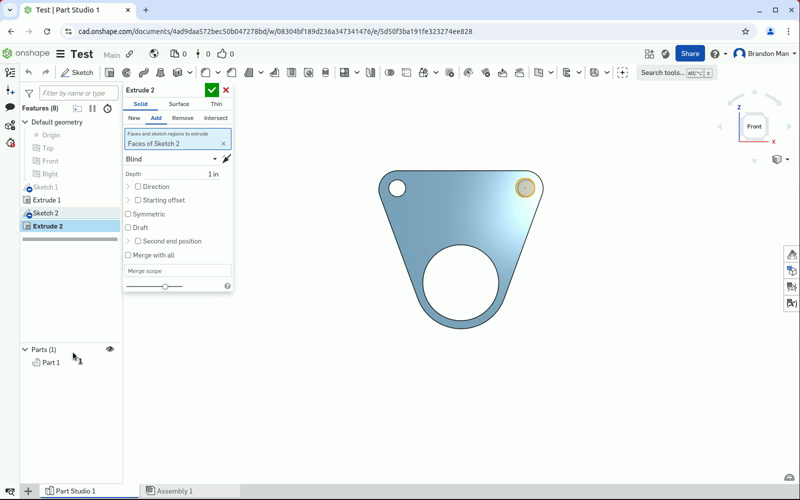
mouse_move(143, 106)
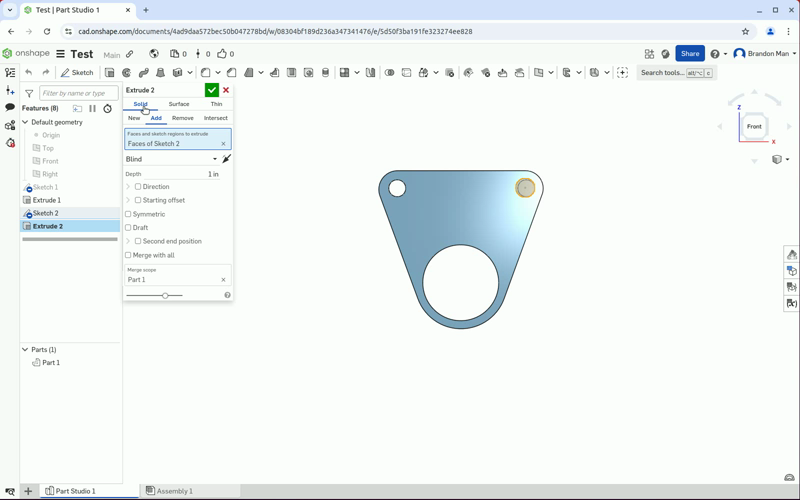
click(143, 106)
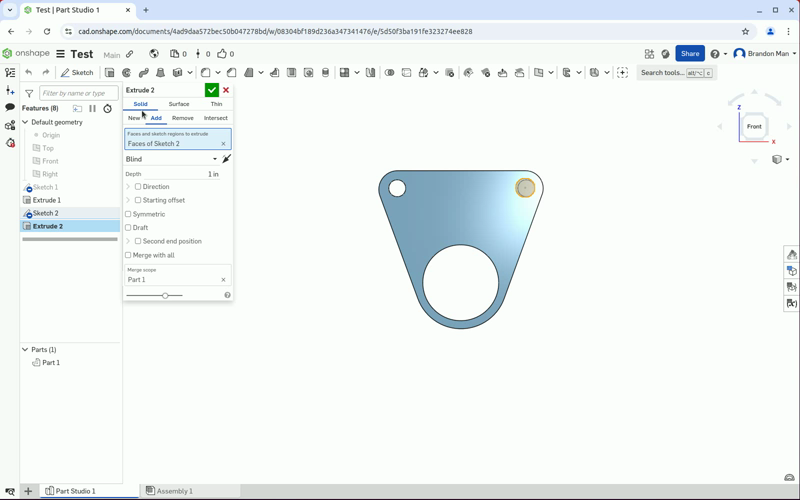
mouse_move(137, 120)
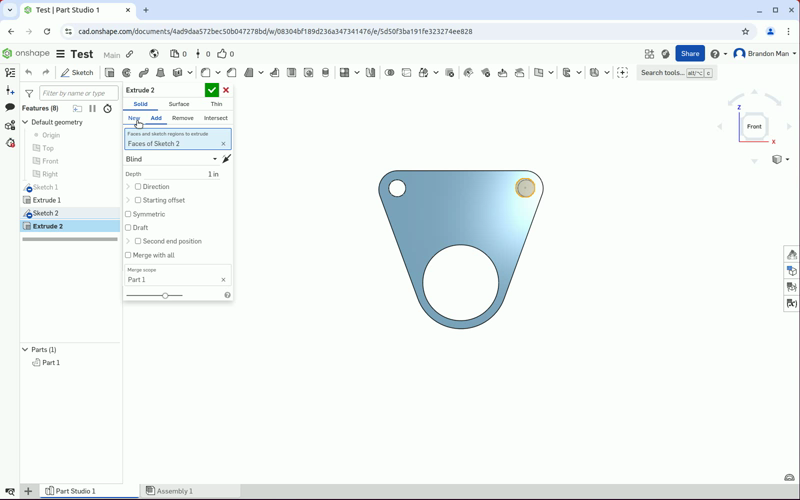
click(137, 120)
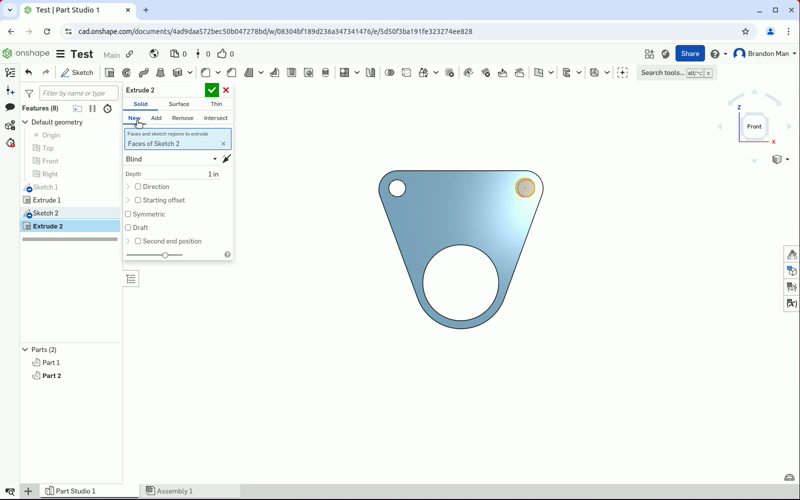
key(tab, 4)
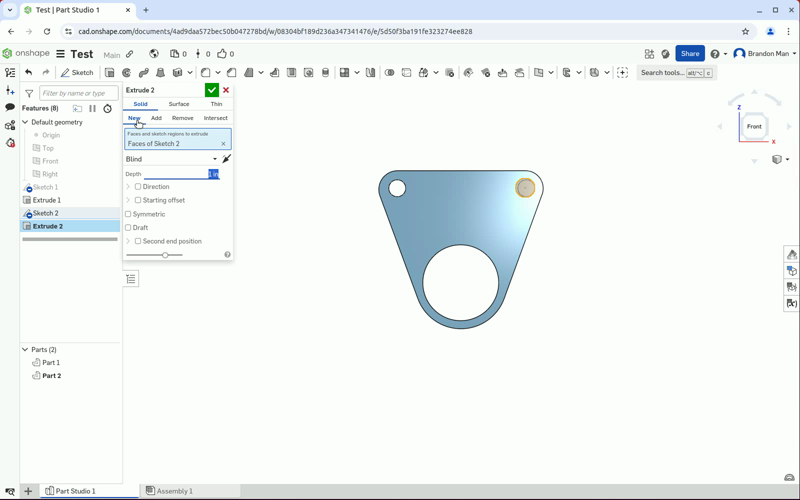
text(3.611)
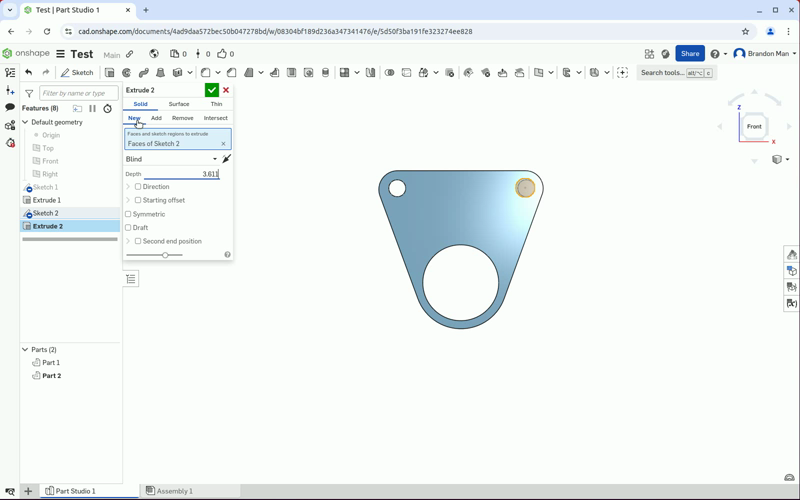
key(enter)
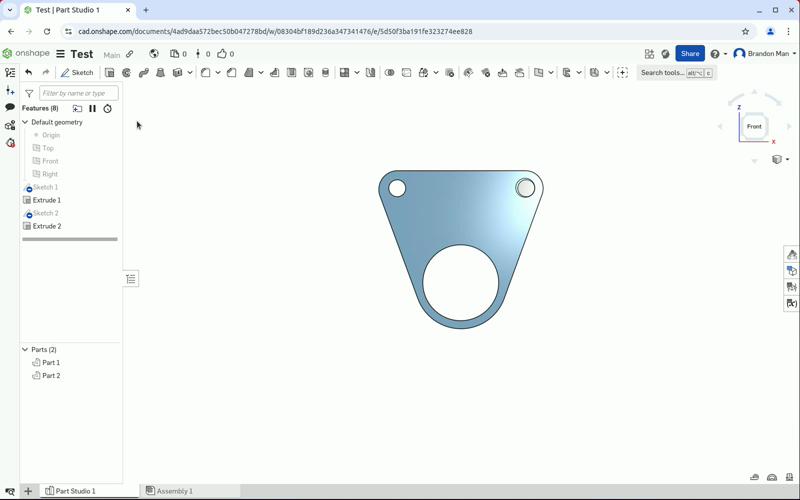
key(shift+h)
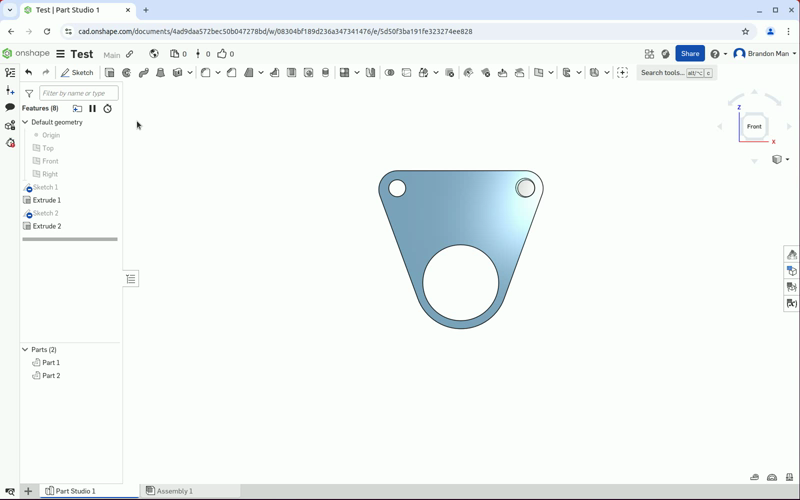
key(shift+h)
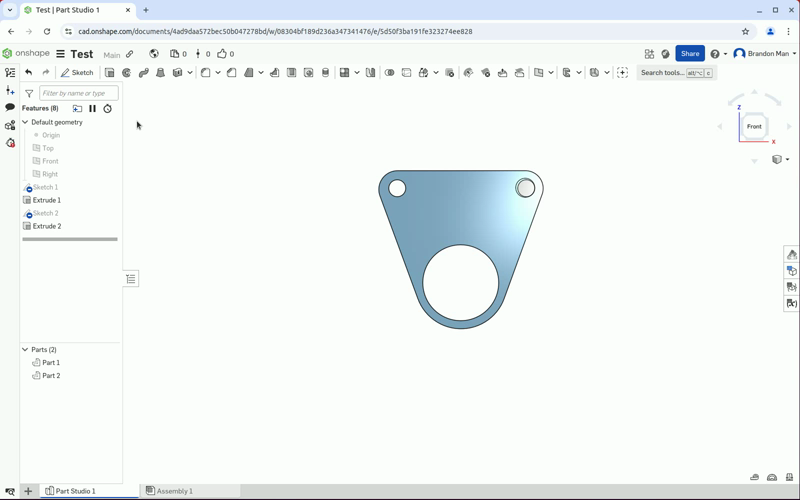
mouse_move(73, 189)
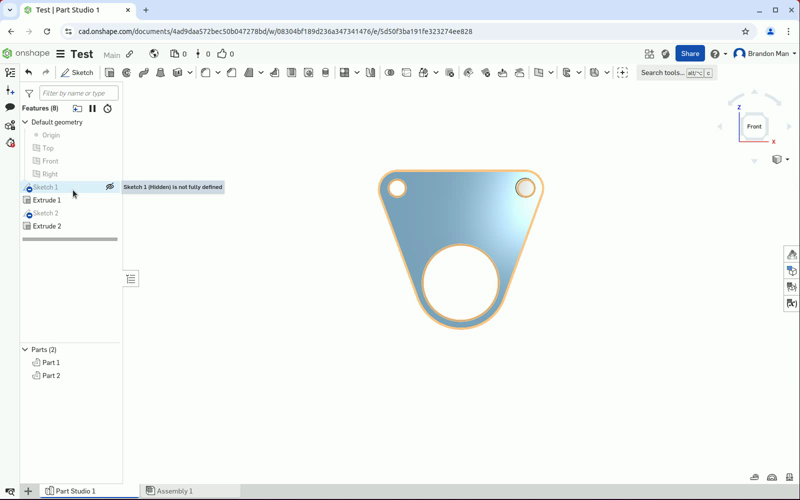
click(73, 189)
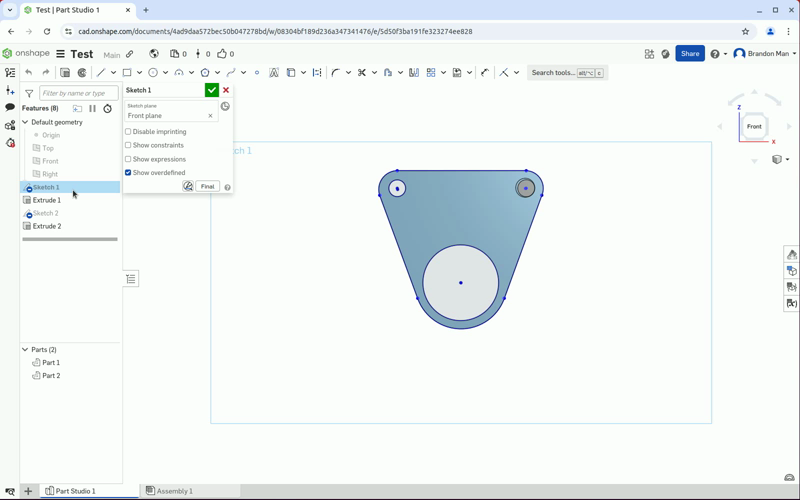
mouse_move(229, 92)
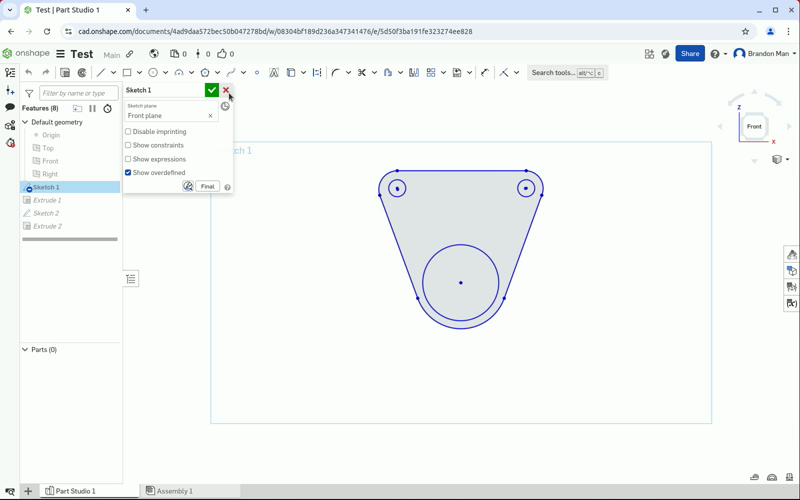
click(229, 92)
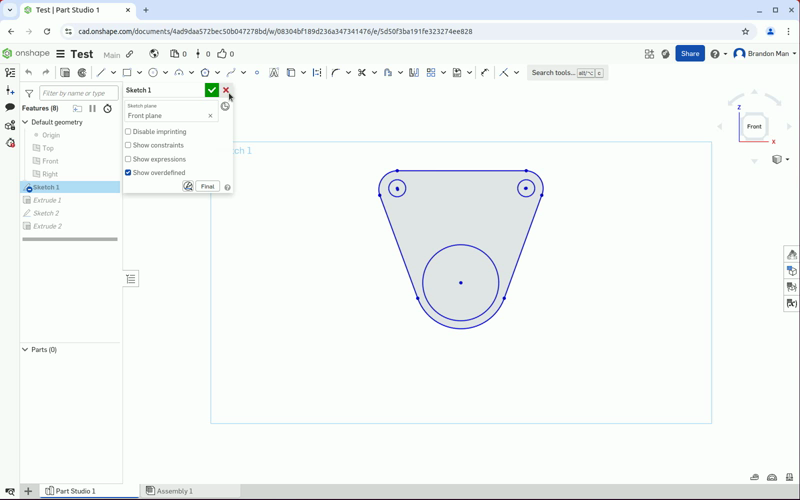
key(shift+s)
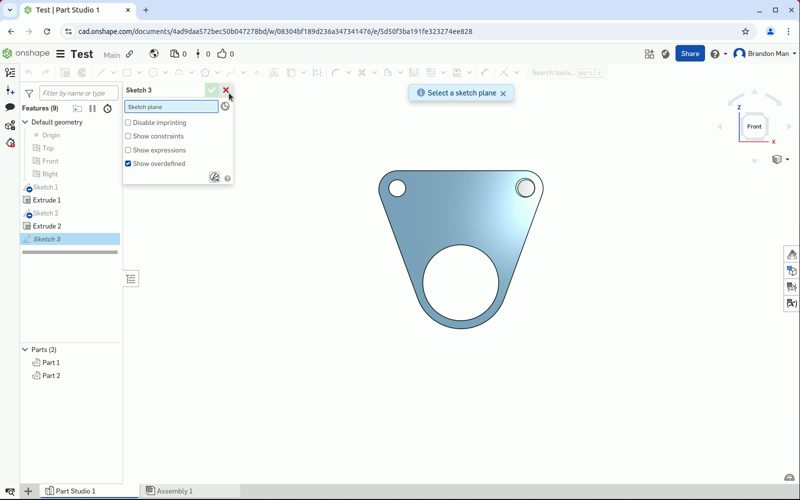
mouse_move(73, 163)
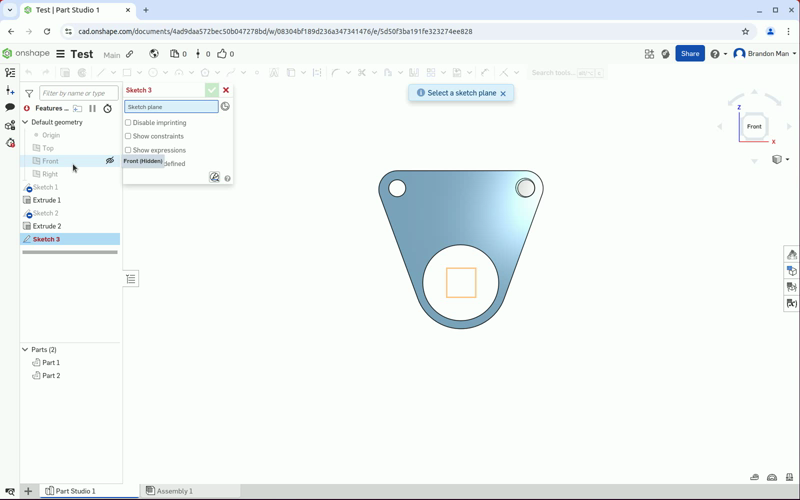
click(73, 163)
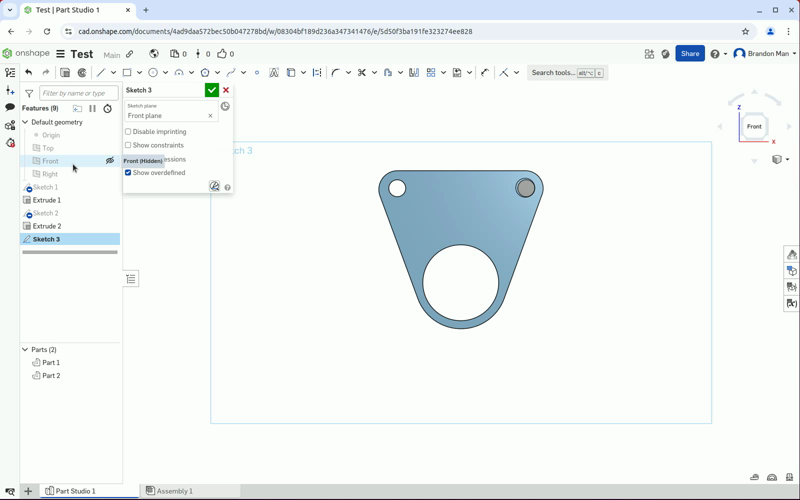
mouse_move(73, 352)
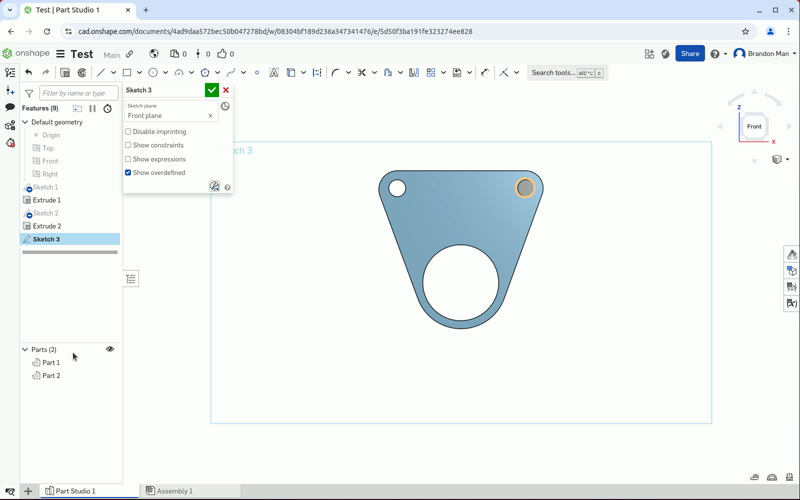
key(y)
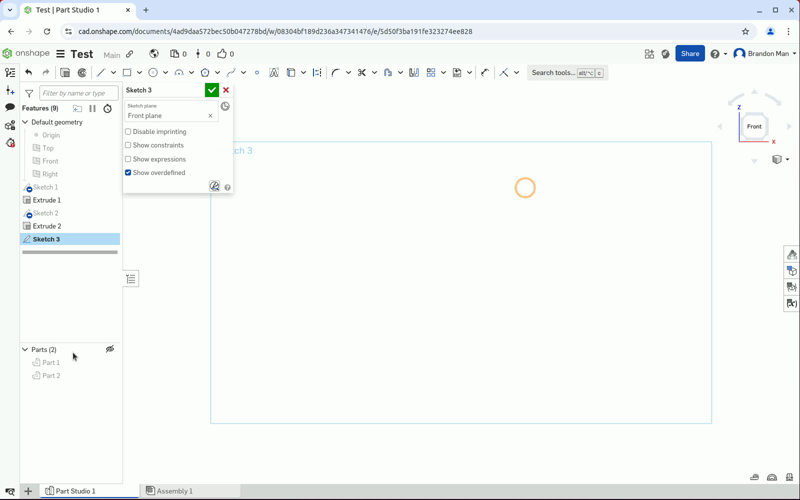
key(c)
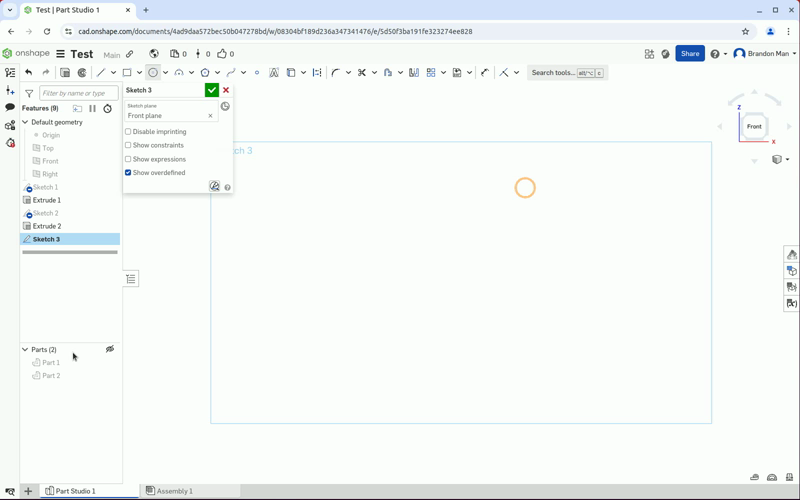
key_down(shift)
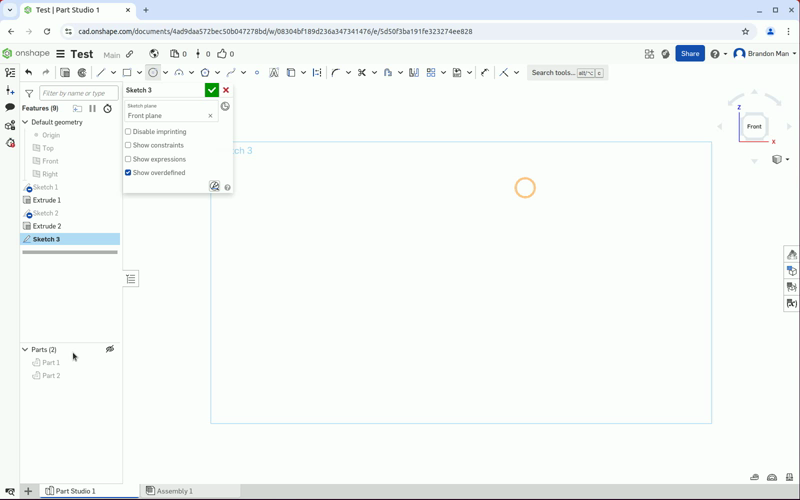
mouse_move(396, 187)
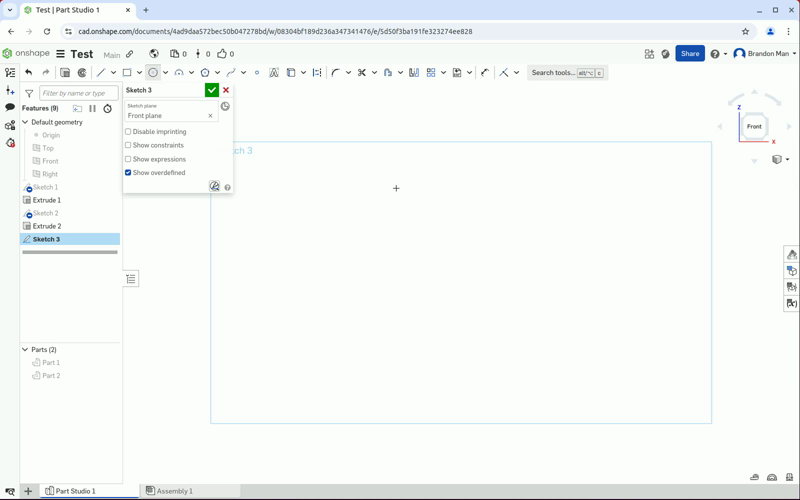
click(396, 187)
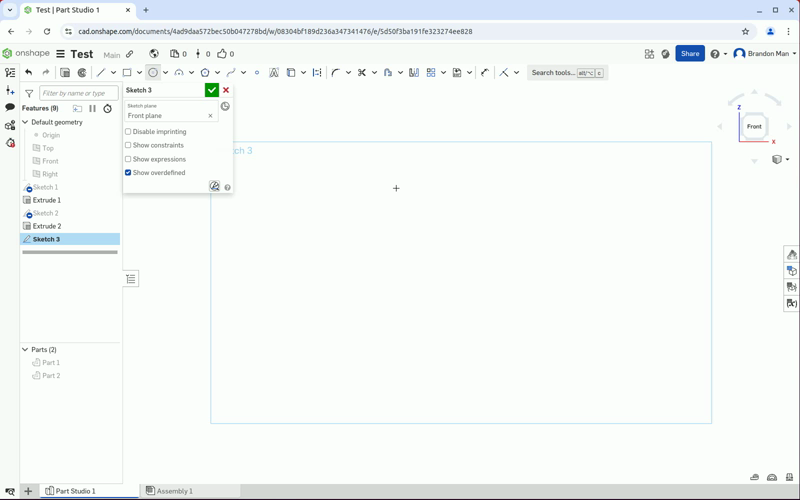
key_up(shift)
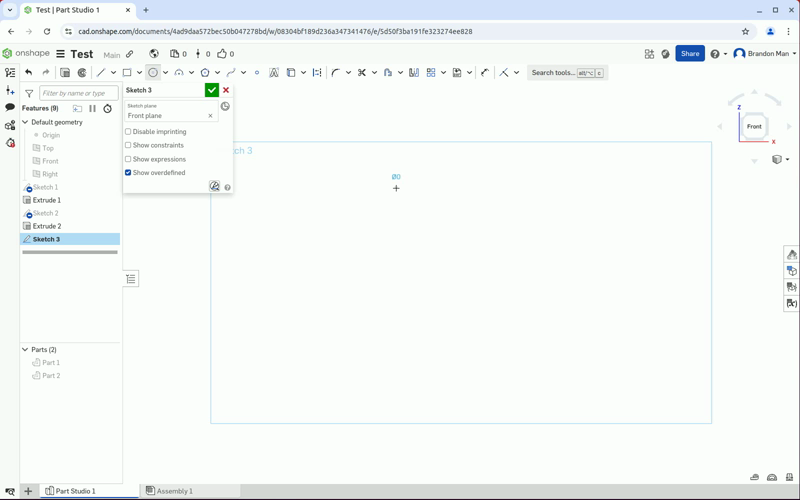
mouse_move(405, 187)
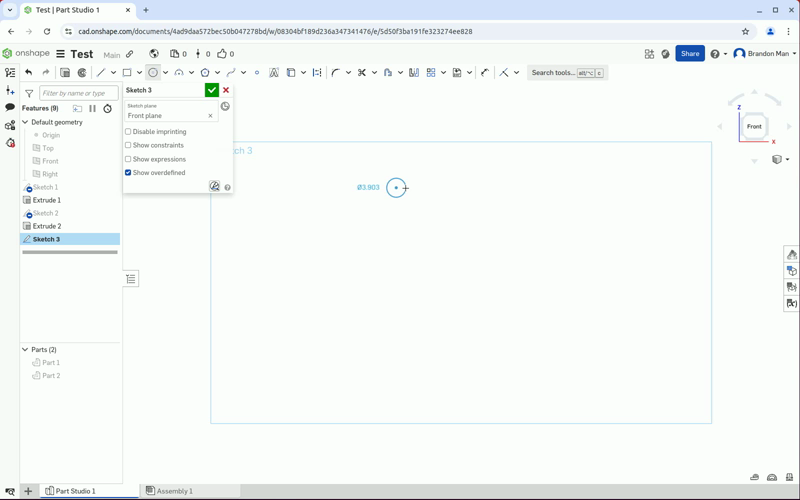
click(405, 187)
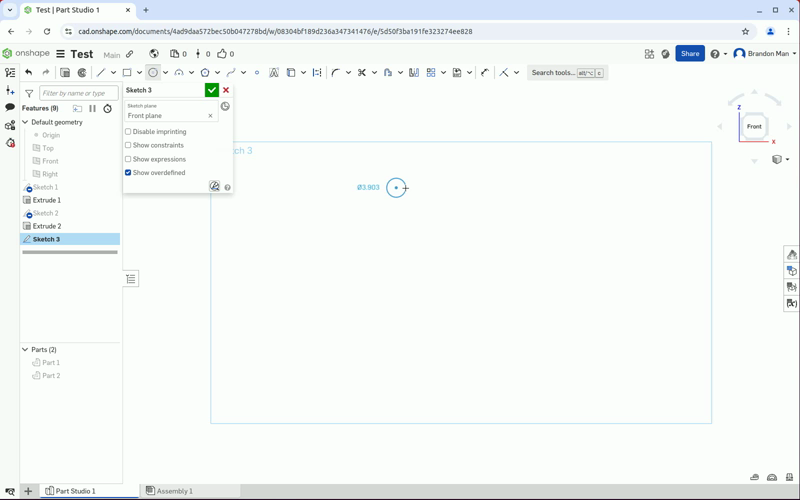
key(esc)
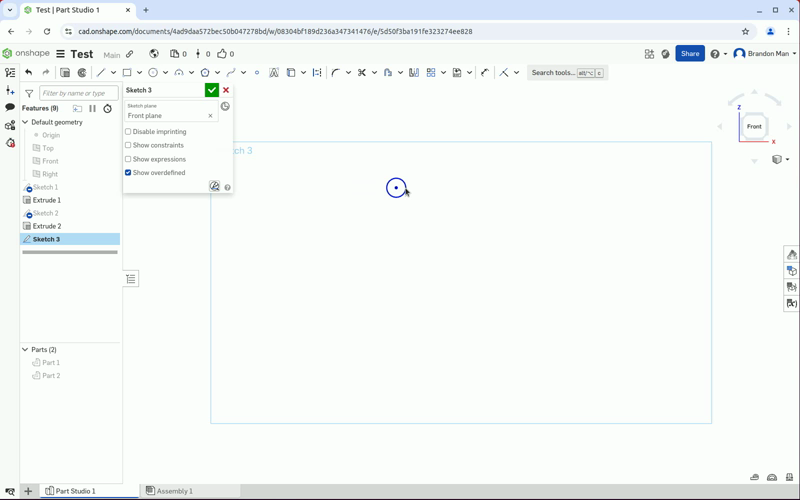
mouse_move(391, 185)
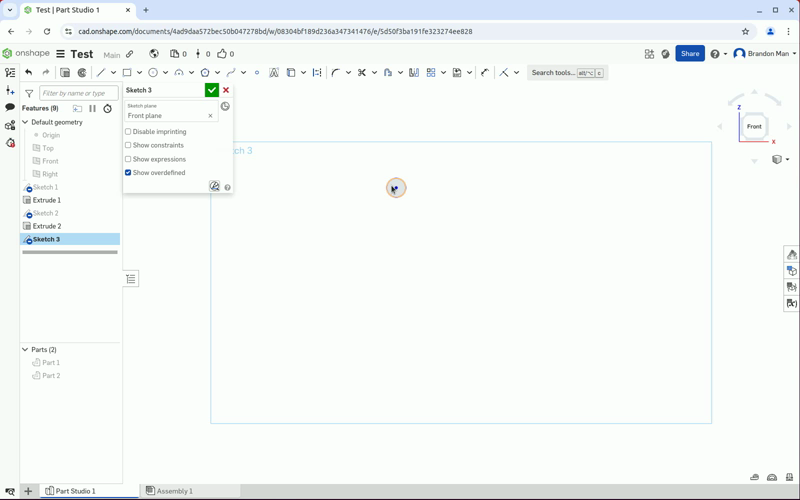
scroll(6)
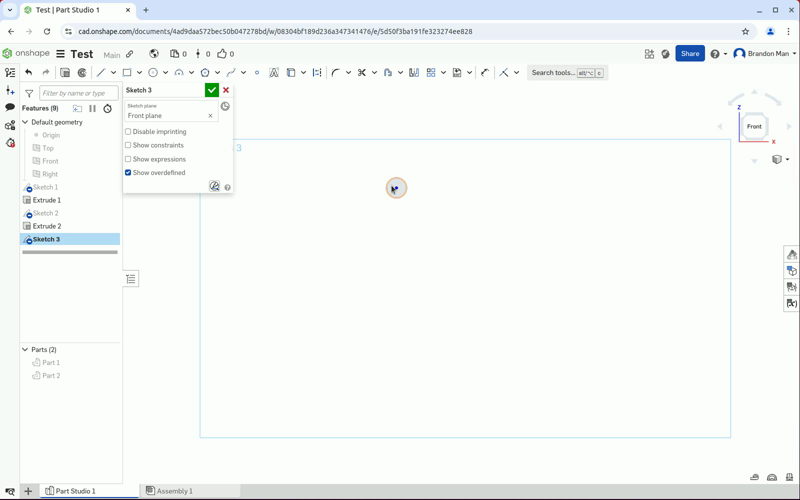
scroll(6)
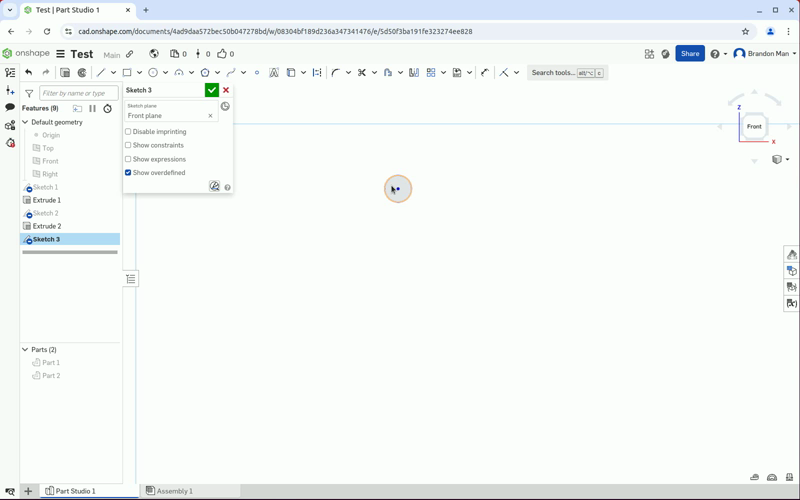
scroll(6)
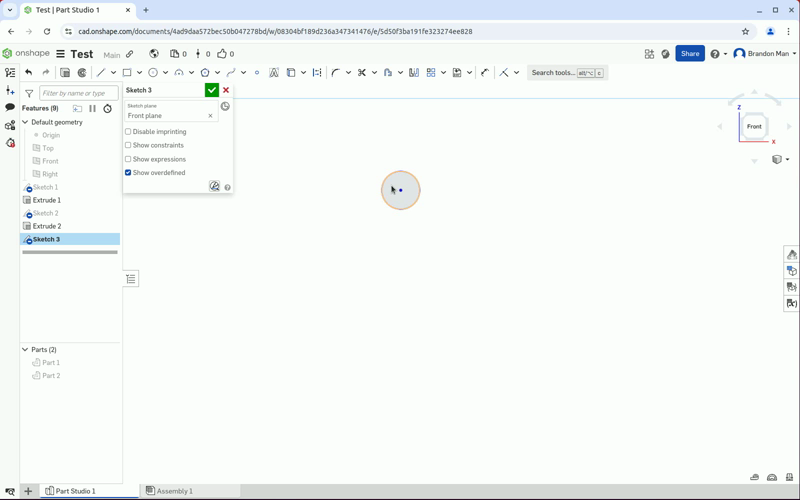
scroll(6)
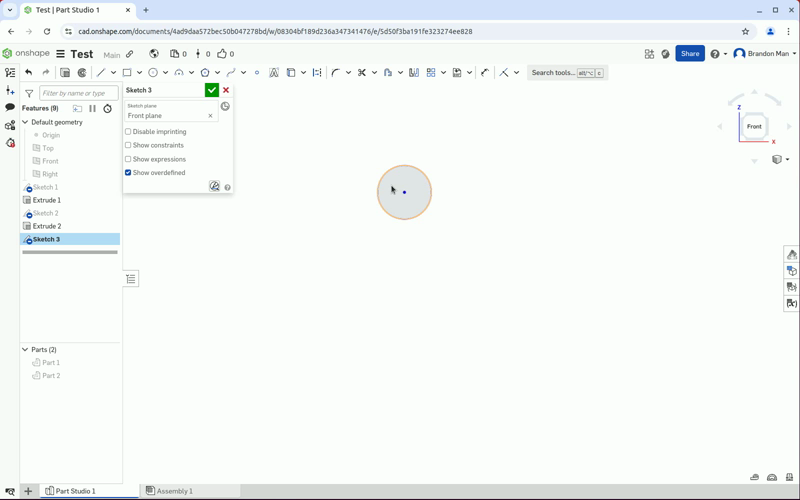
scroll(6)
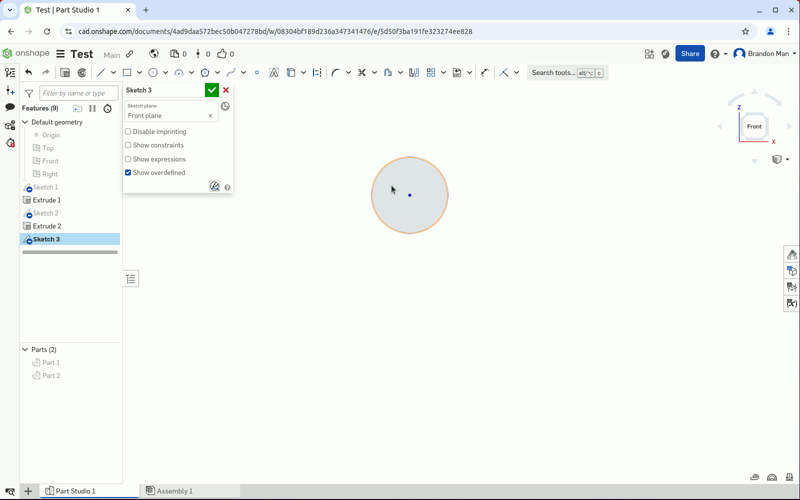
scroll(6)
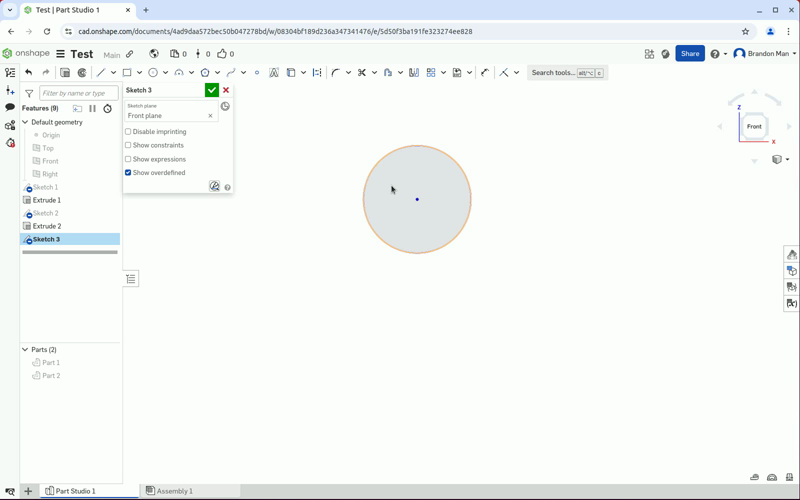
scroll(6)
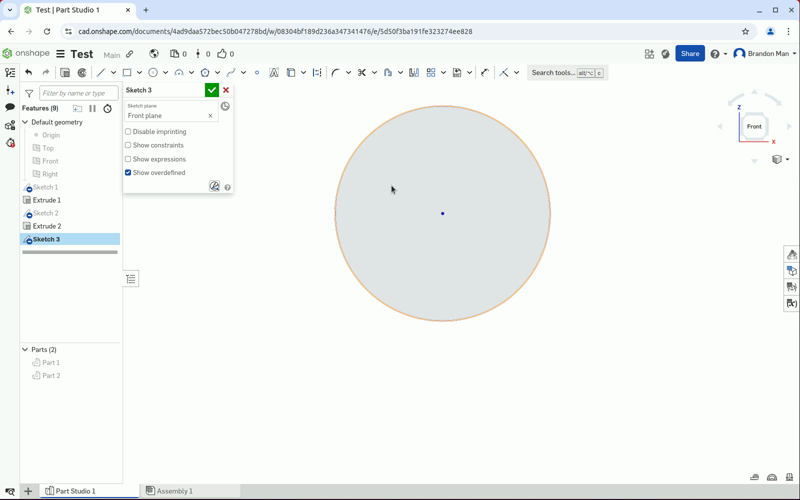
click(391, 185)
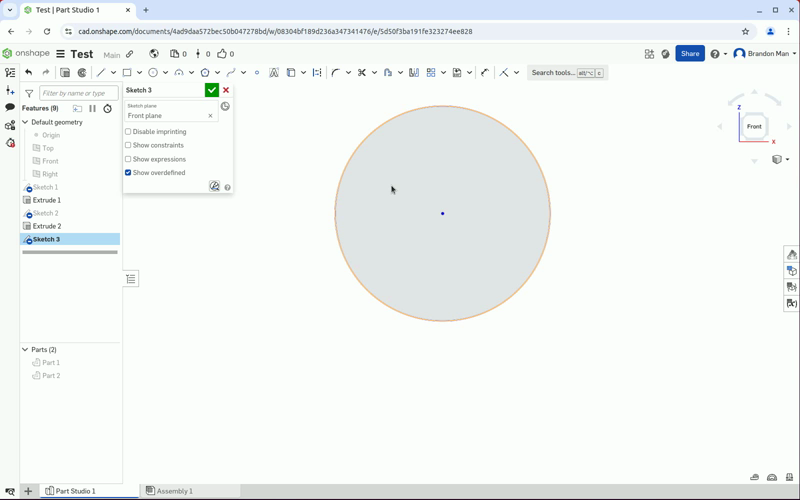
scroll(-6)
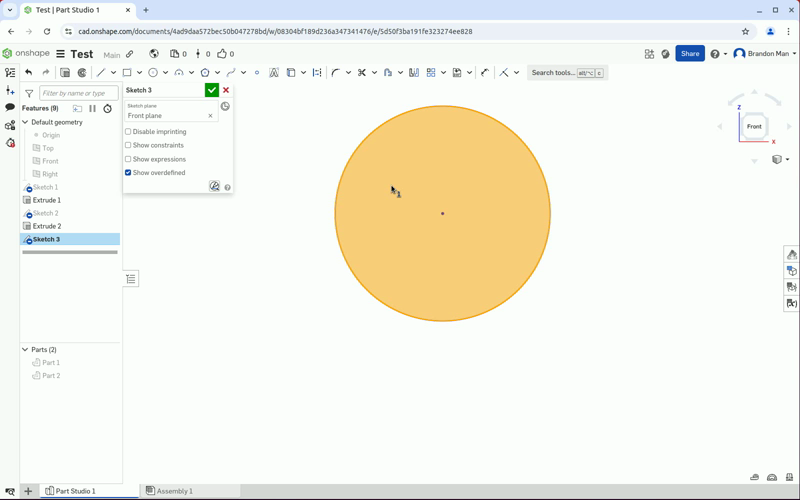
scroll(-6)
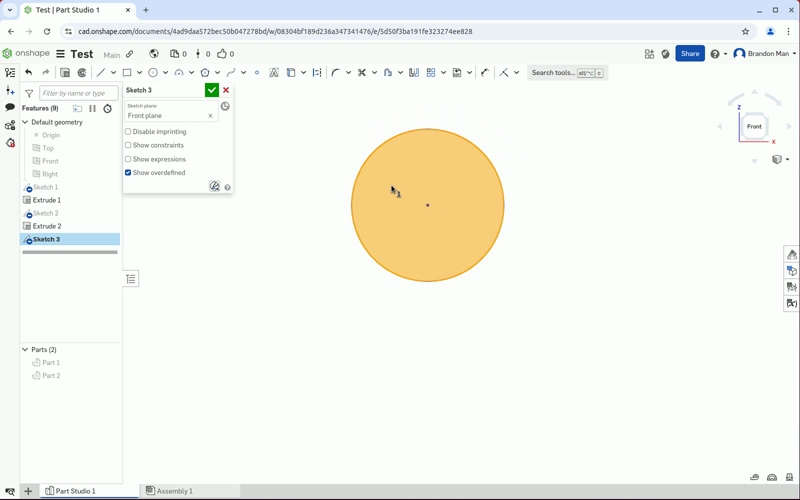
scroll(-6)
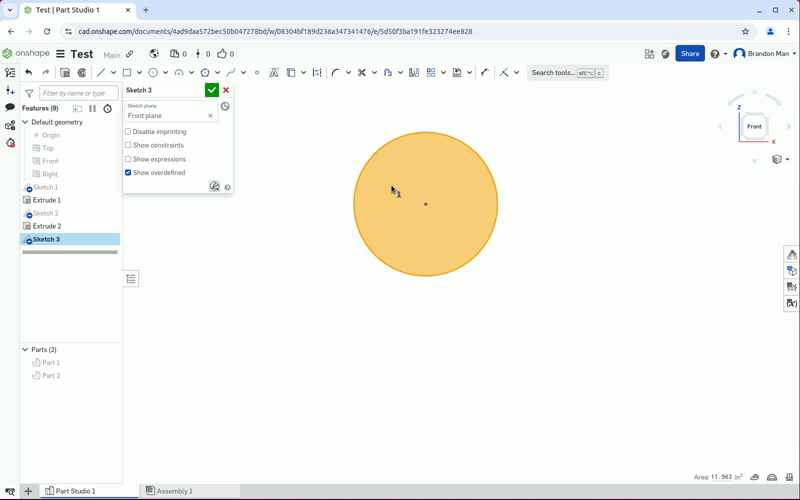
scroll(-6)
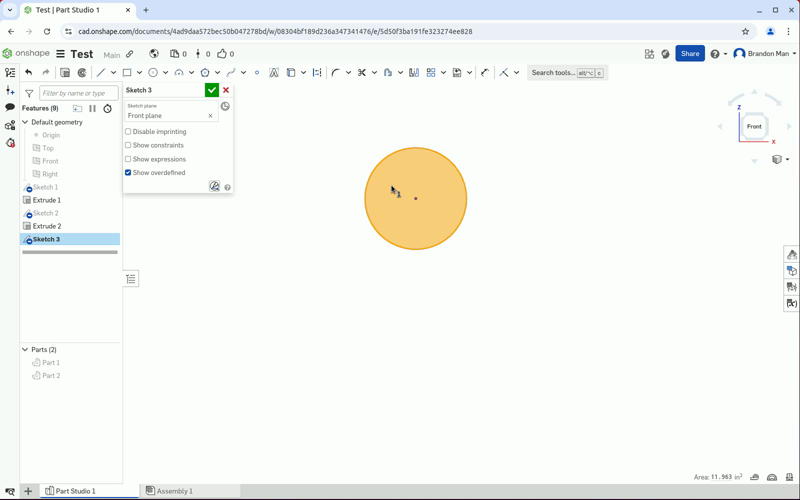
scroll(-6)
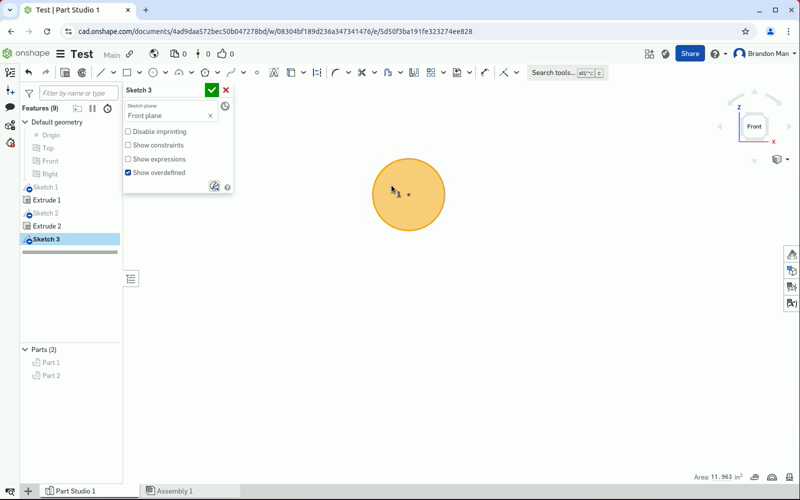
scroll(-6)
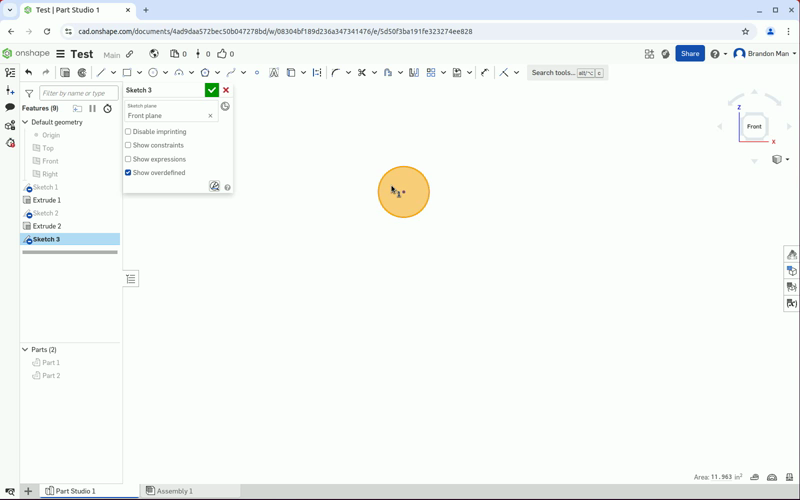
scroll(-6)
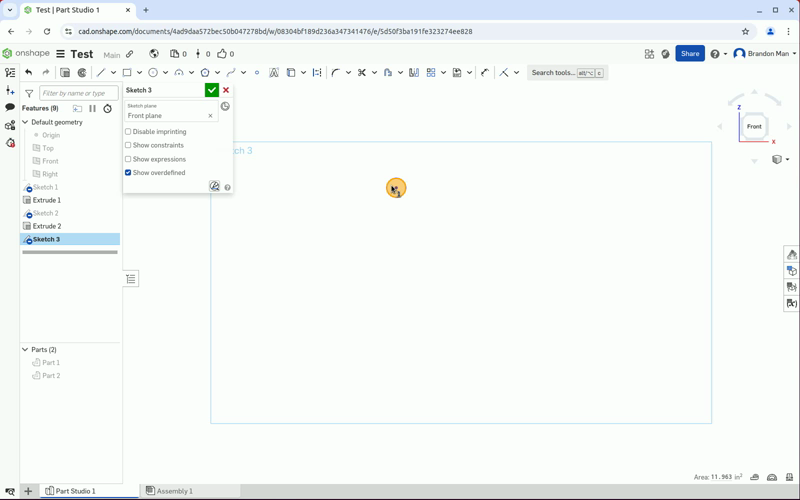
mouse_move(73, 352)
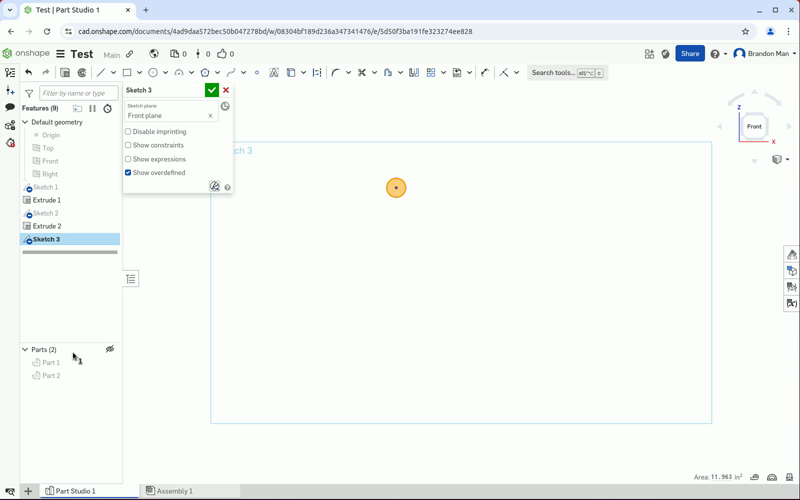
key(shift+y)
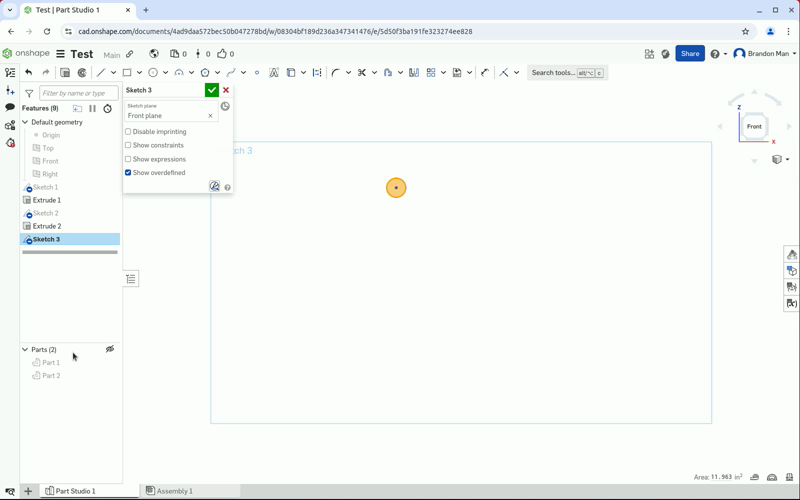
key(shift+e)
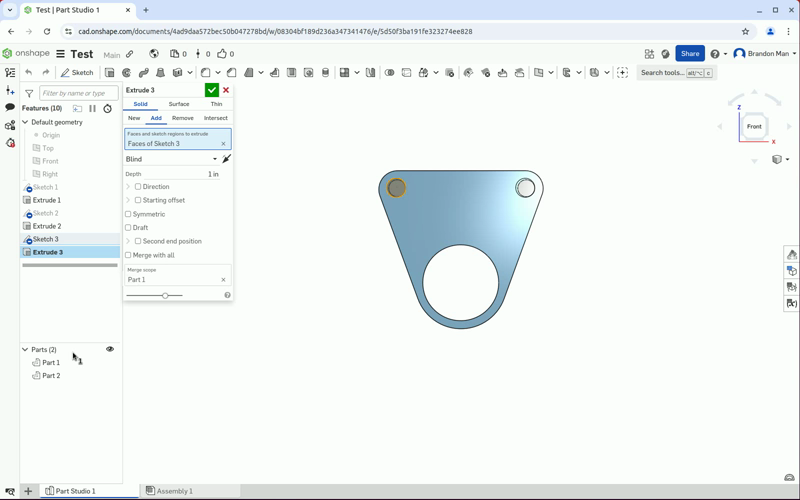
mouse_move(143, 106)
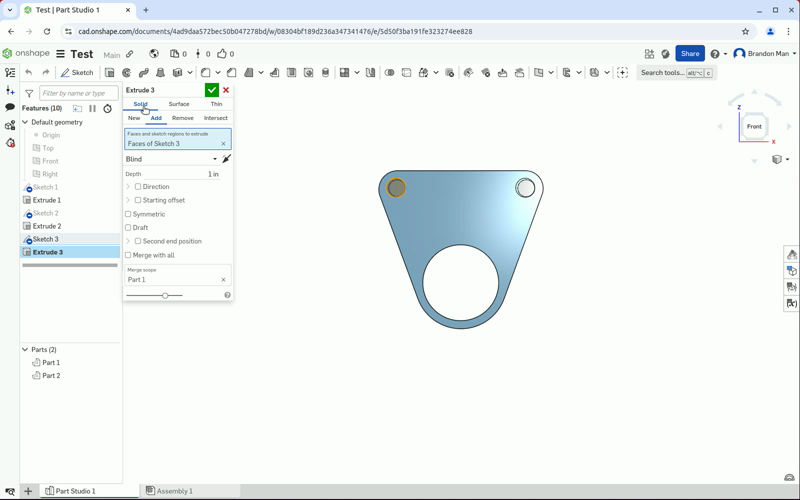
click(143, 106)
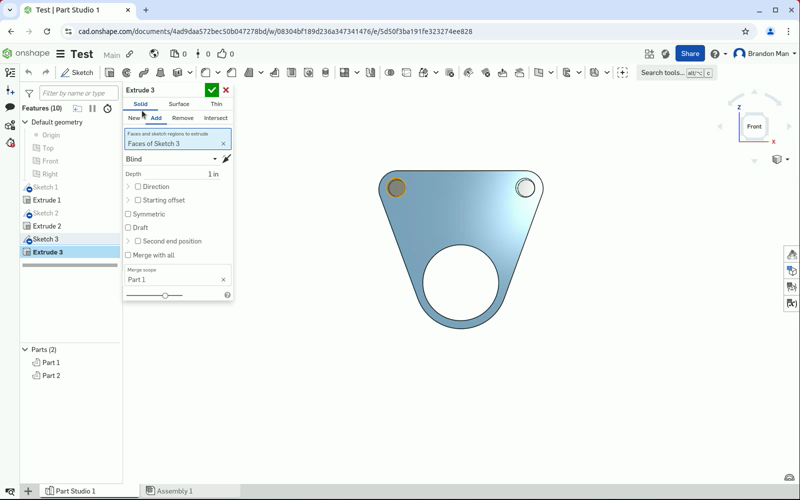
mouse_move(137, 120)
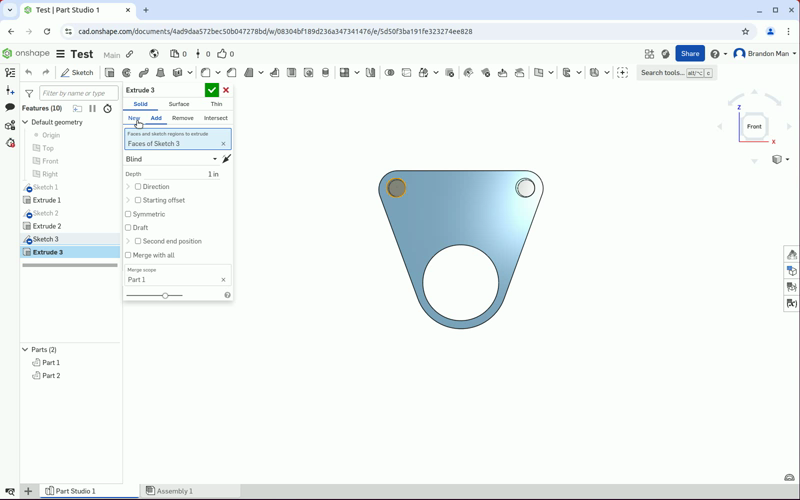
click(137, 120)
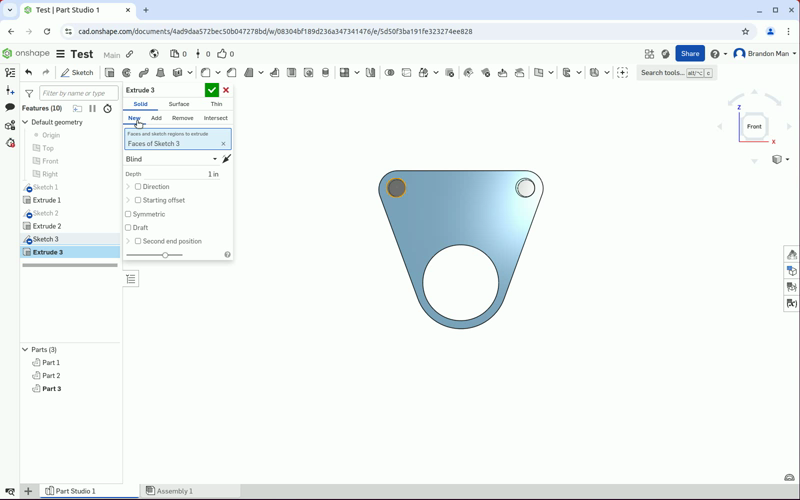
key(tab, 4)
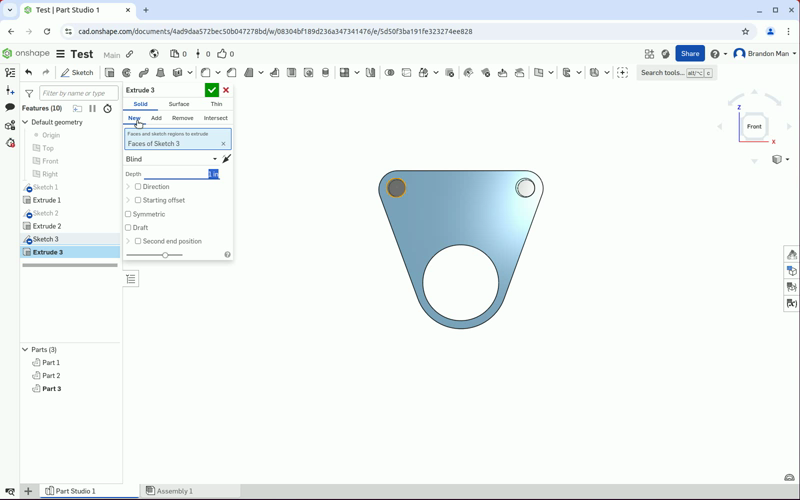
text(3.611)
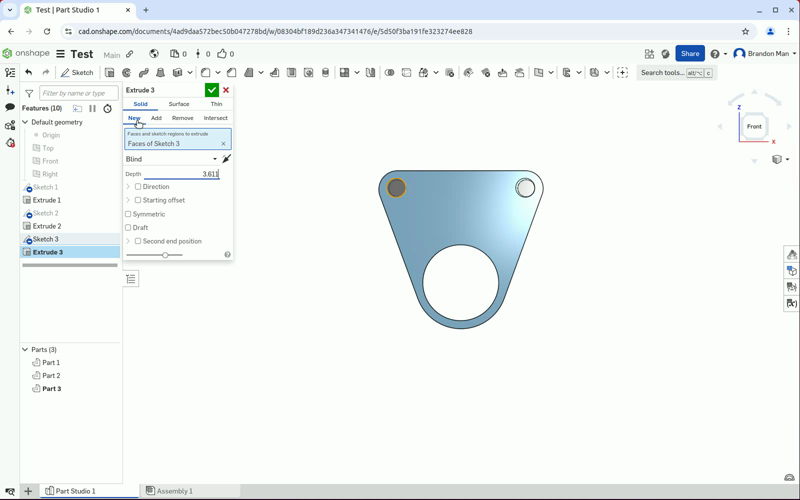
key(enter)
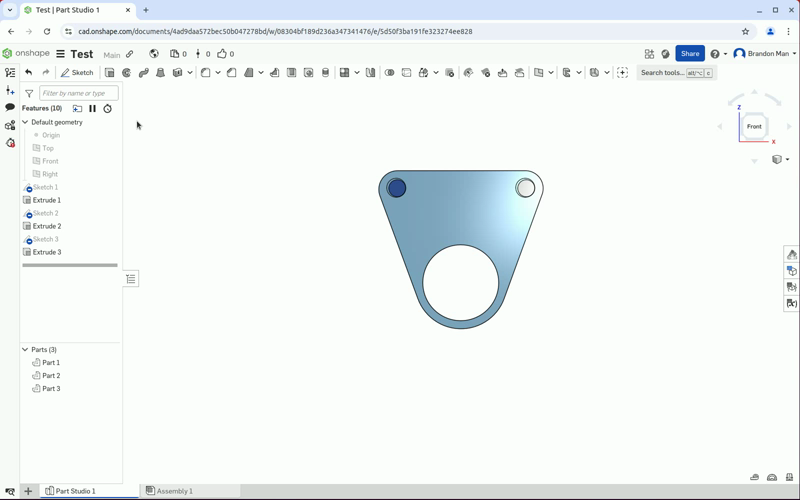
key(shift+h)
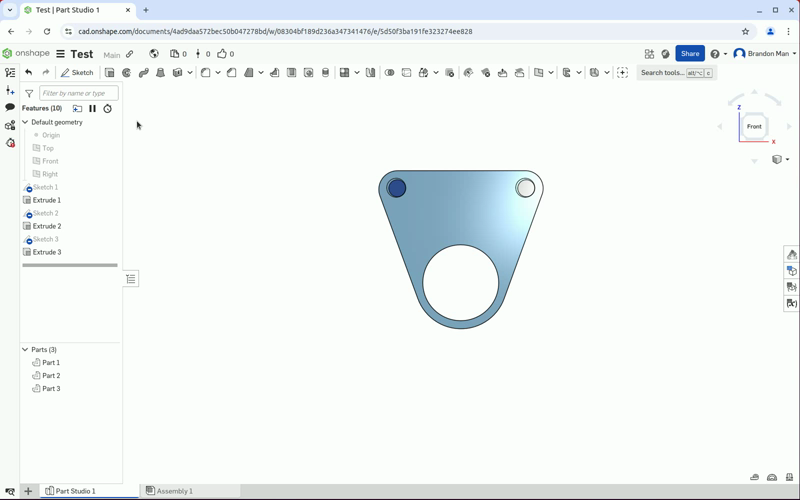
key(shift+h)
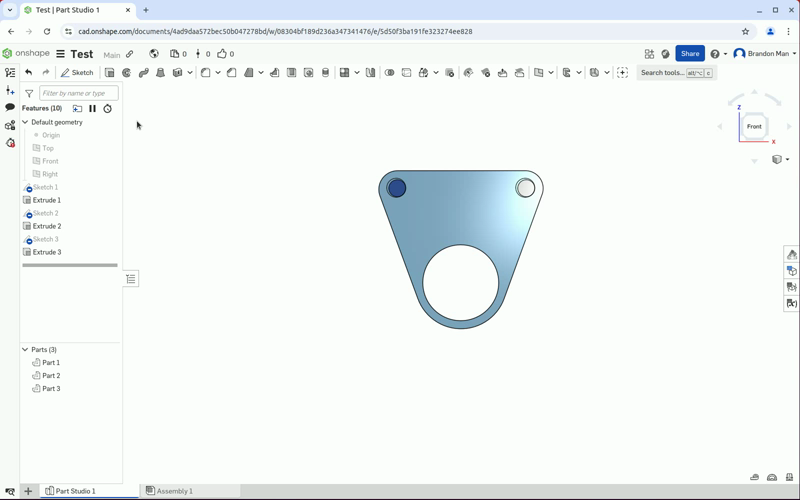
mouse_move(73, 189)
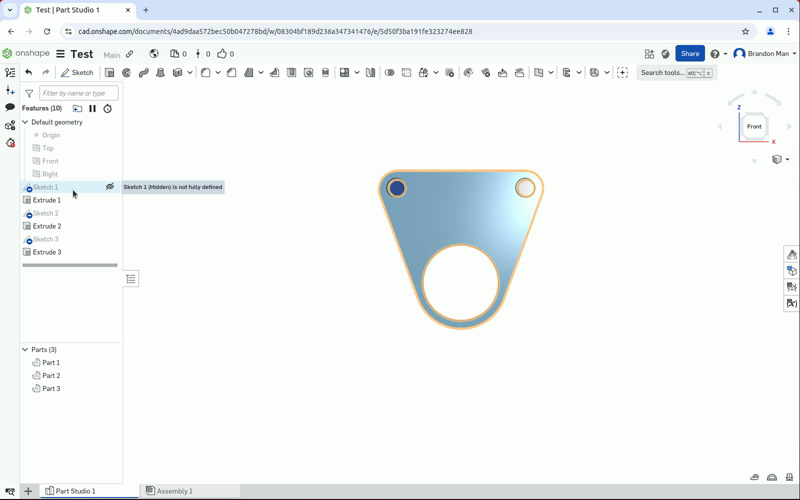
click(73, 189)
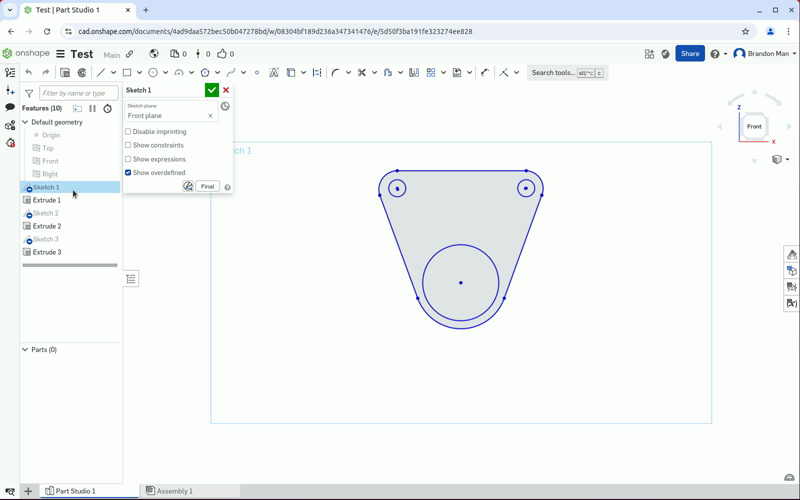
mouse_move(229, 92)
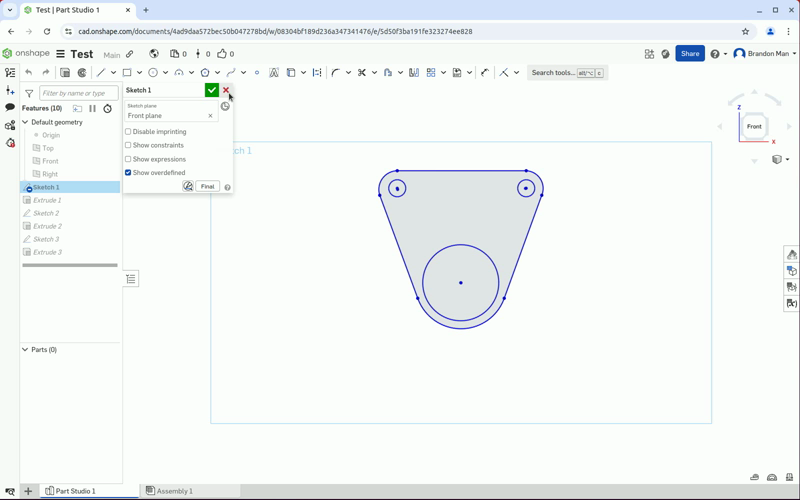
click(229, 92)
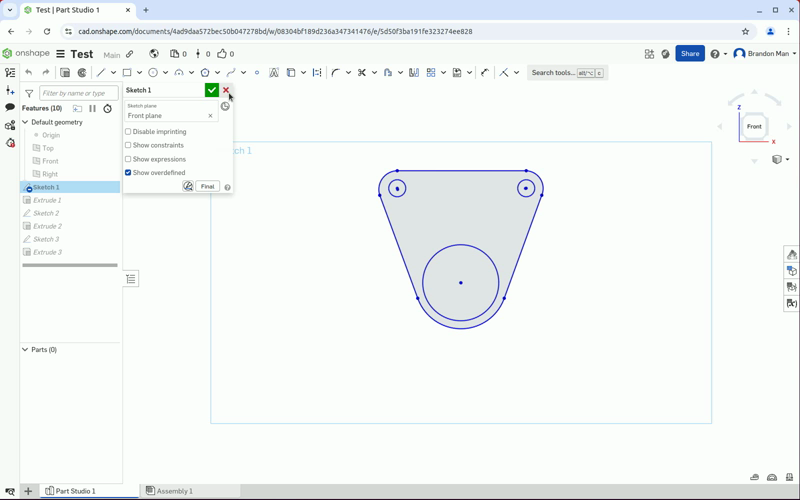
key(shift+s)
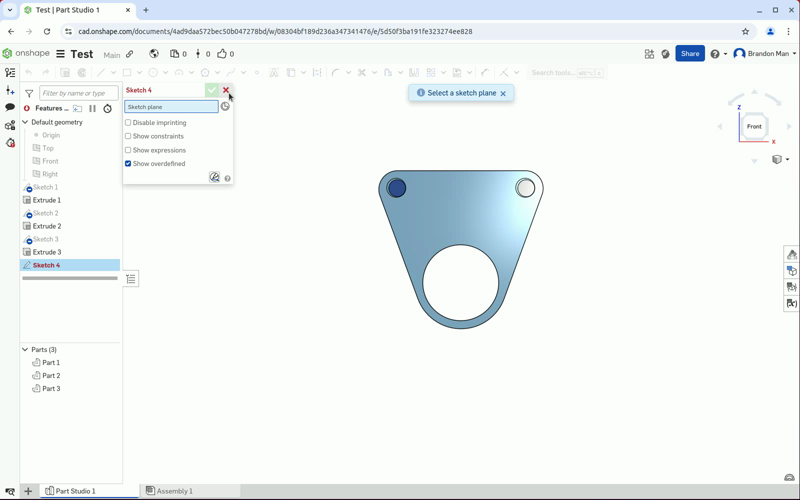
mouse_move(73, 163)
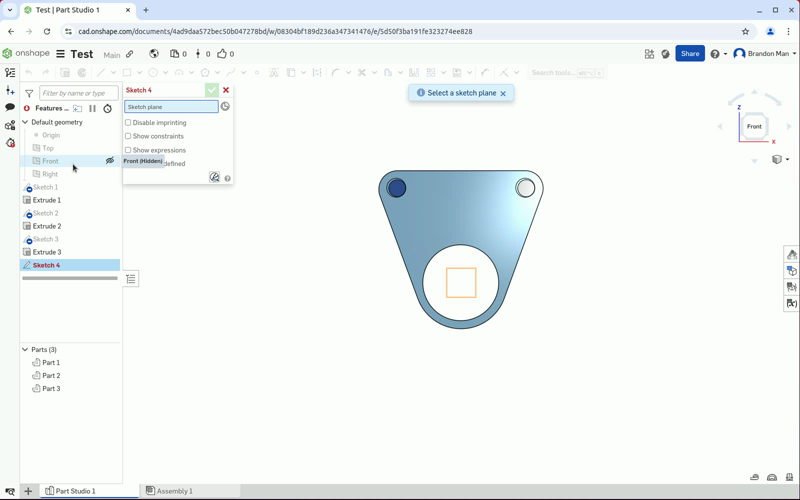
click(73, 163)
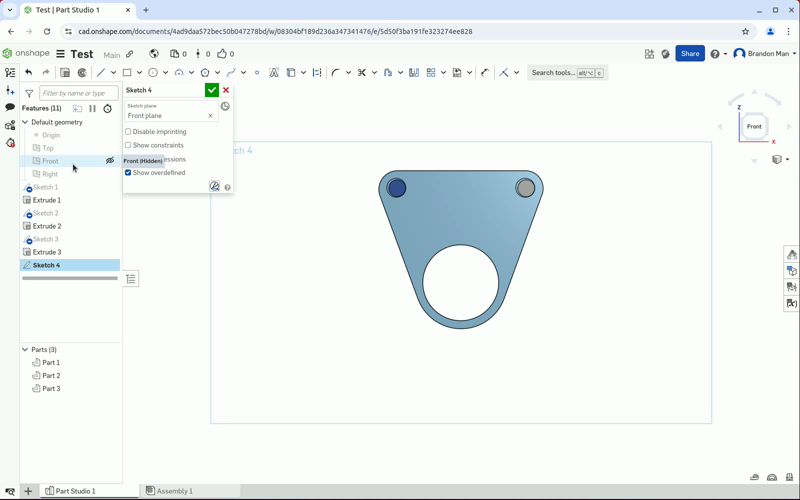
mouse_move(73, 352)
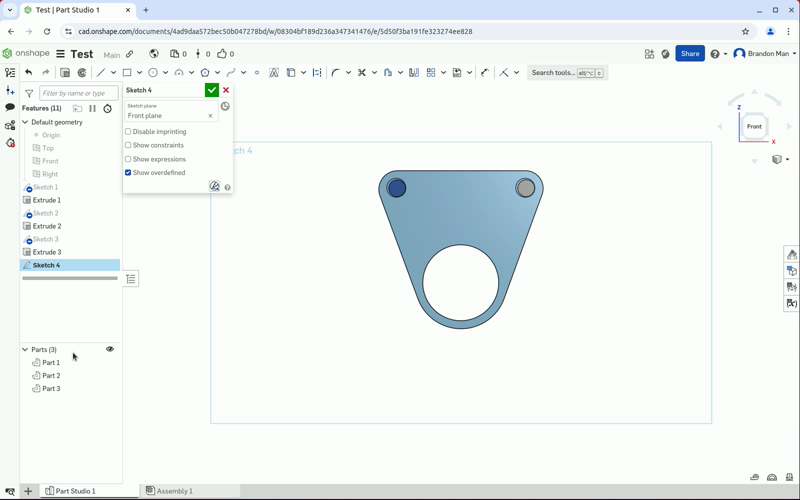
key(y)
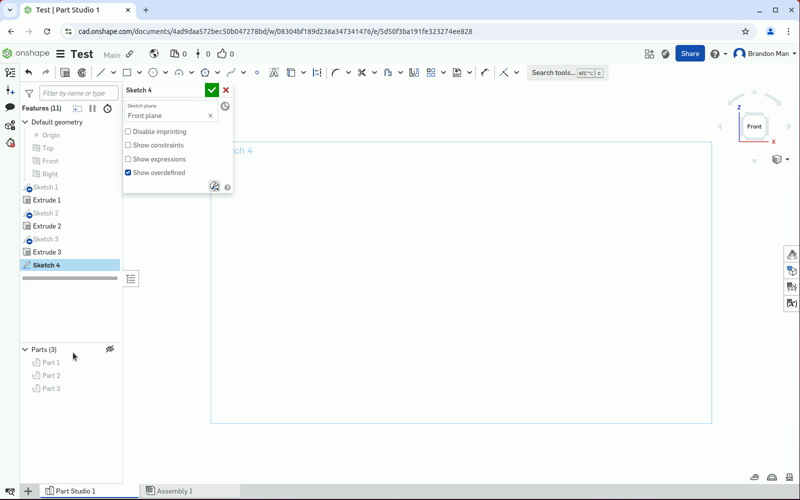
key(c)
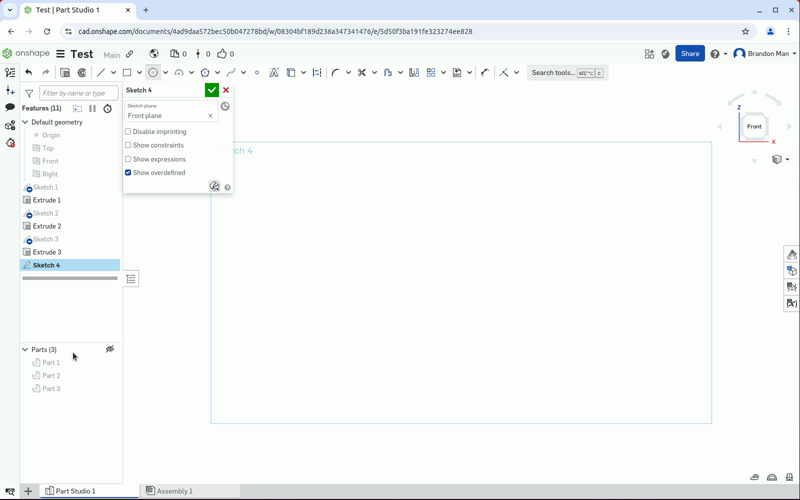
key_down(shift)
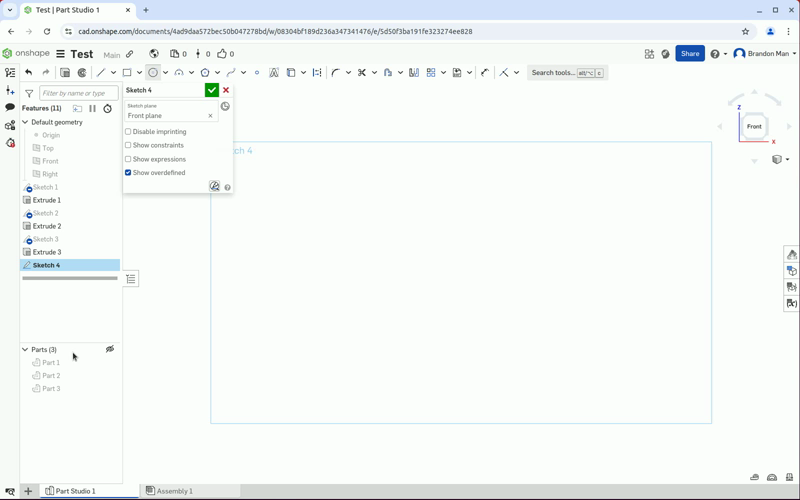
mouse_move(525, 187)
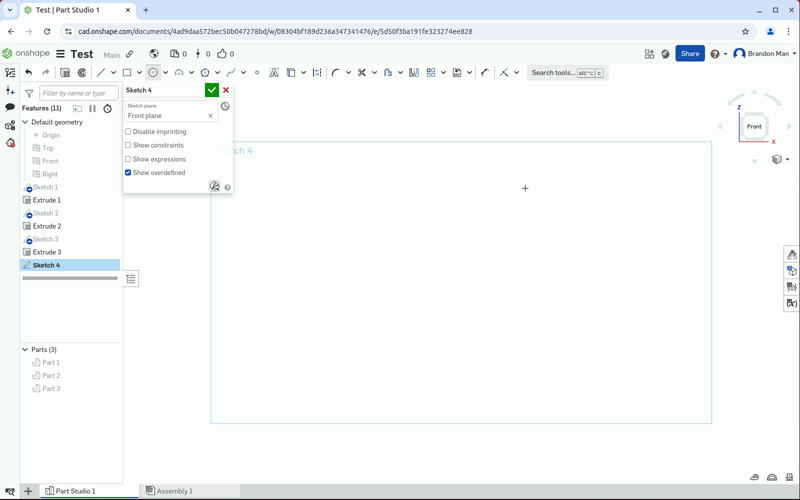
click(525, 187)
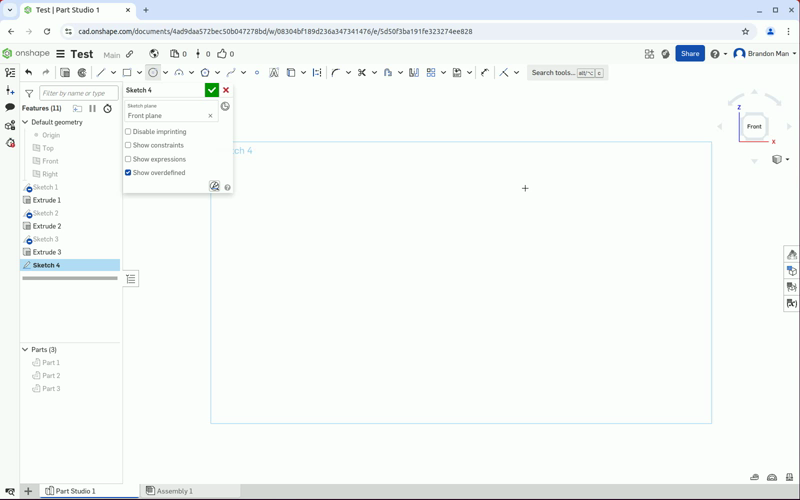
key_up(shift)
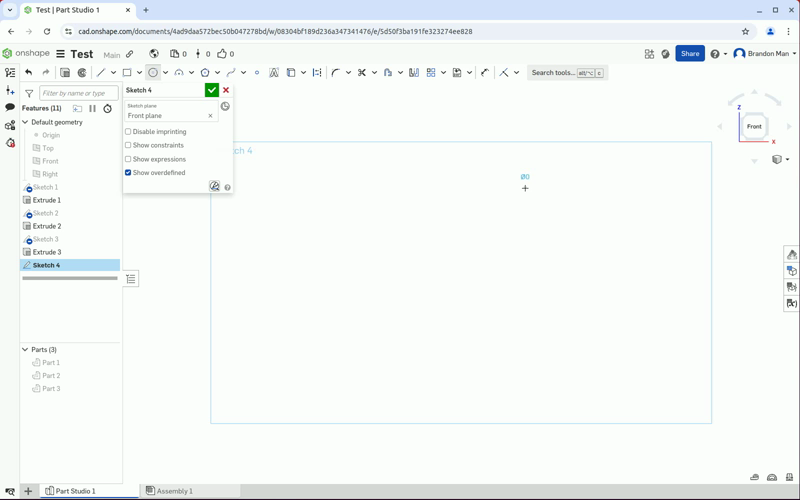
mouse_move(534, 187)
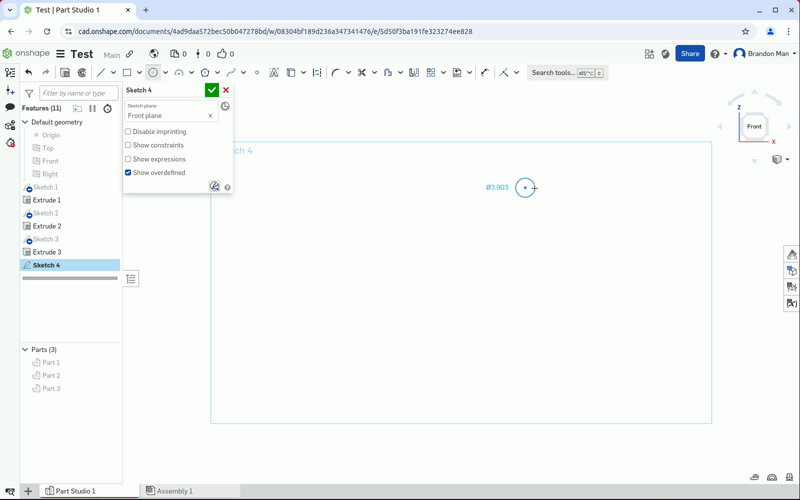
click(534, 187)
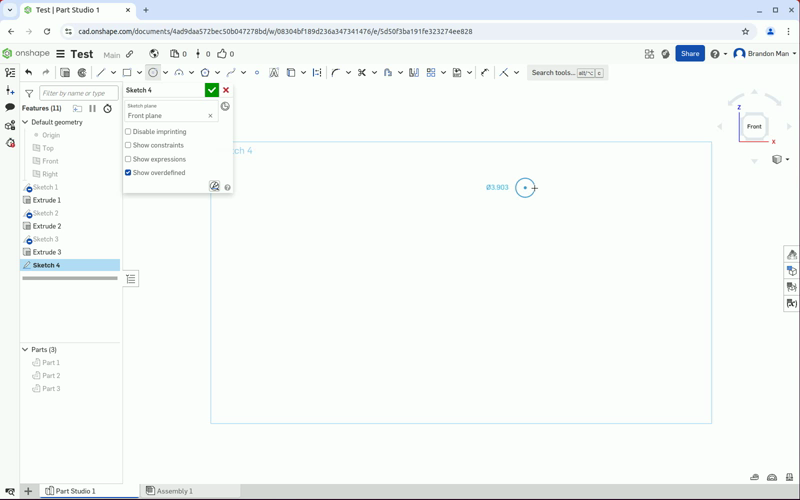
key(esc)
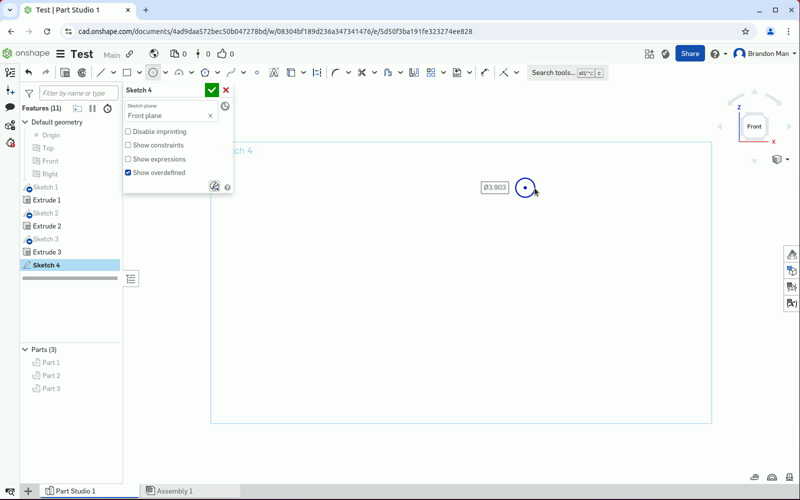
mouse_move(528, 184)
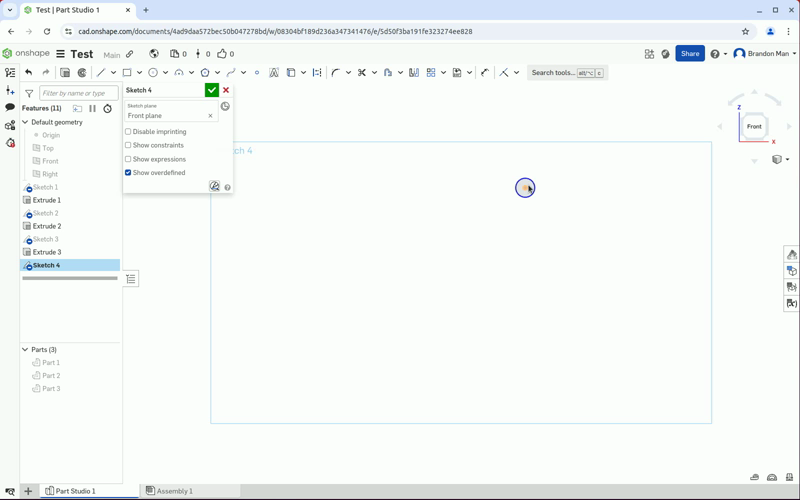
scroll(6)
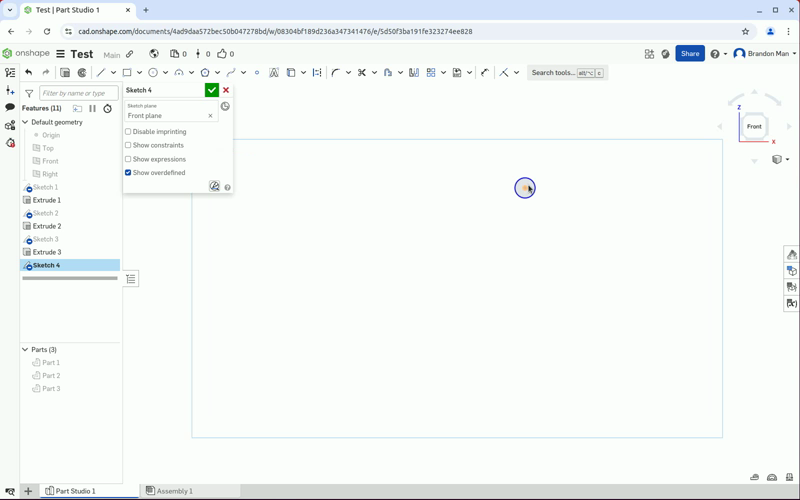
scroll(6)
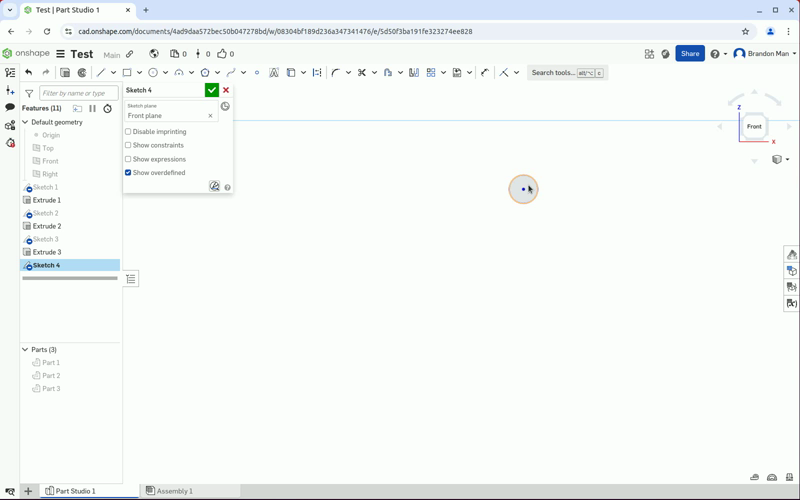
scroll(6)
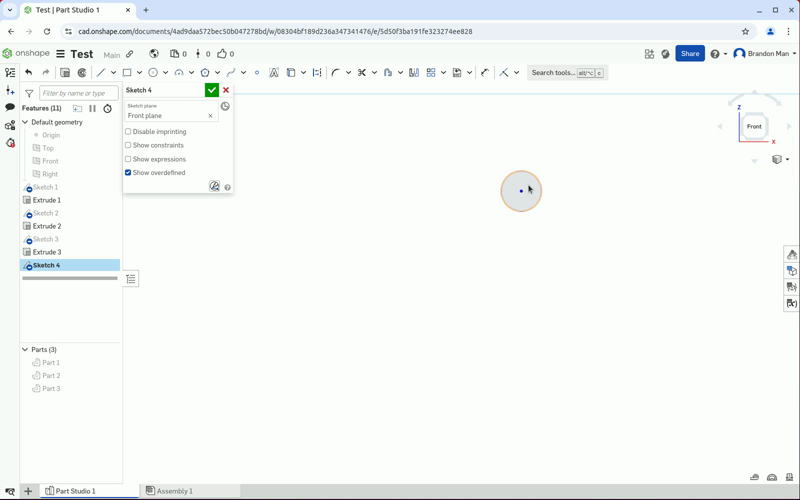
scroll(6)
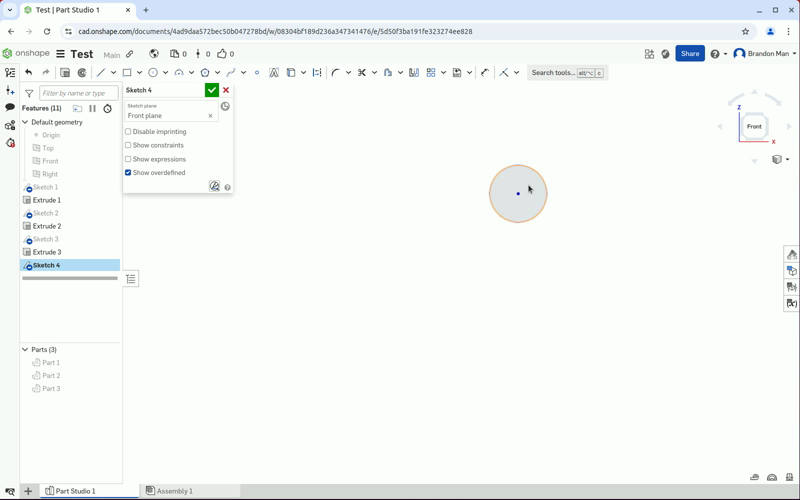
scroll(6)
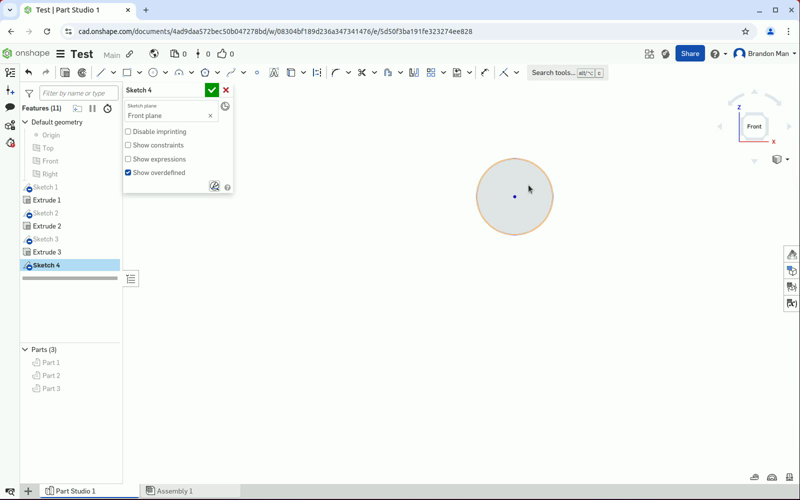
scroll(6)
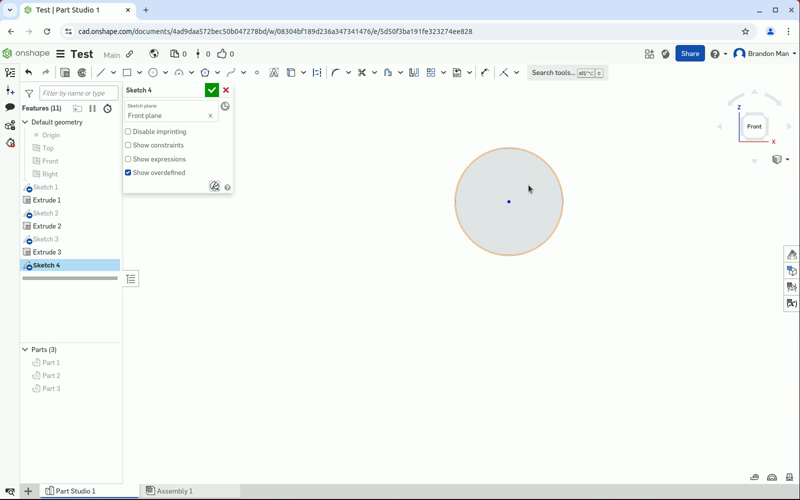
scroll(6)
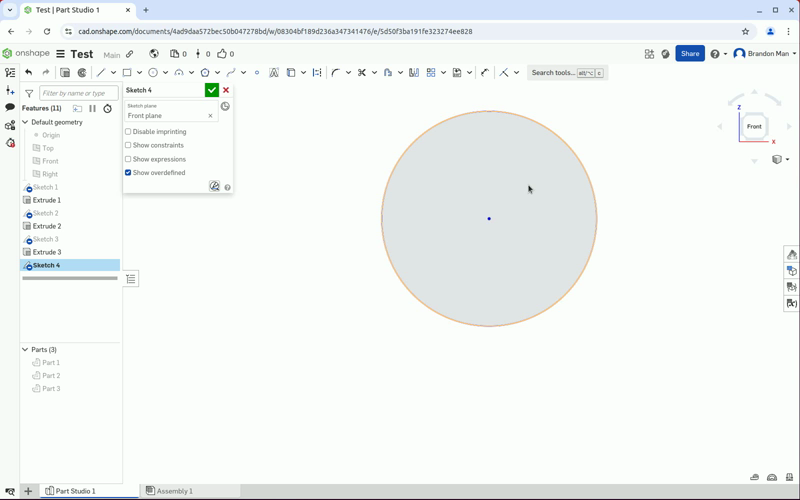
click(528, 184)
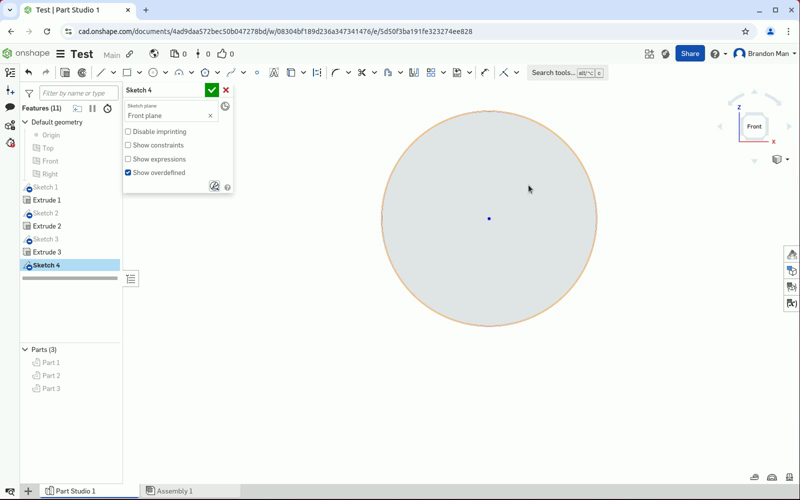
scroll(-6)
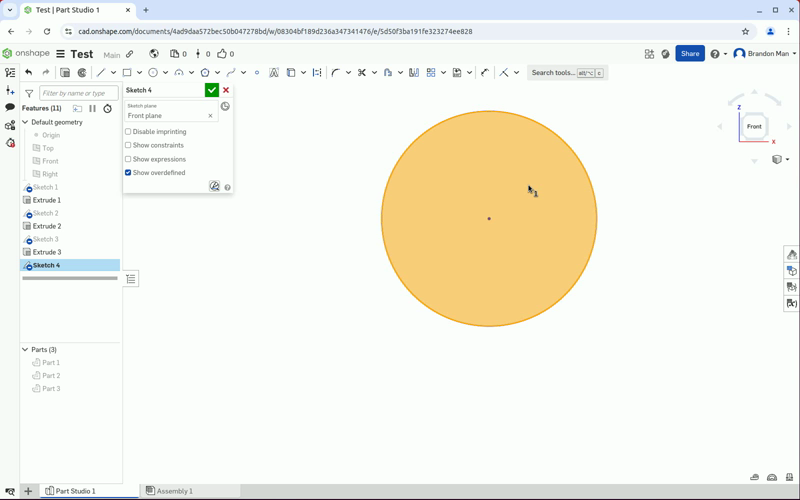
scroll(-6)
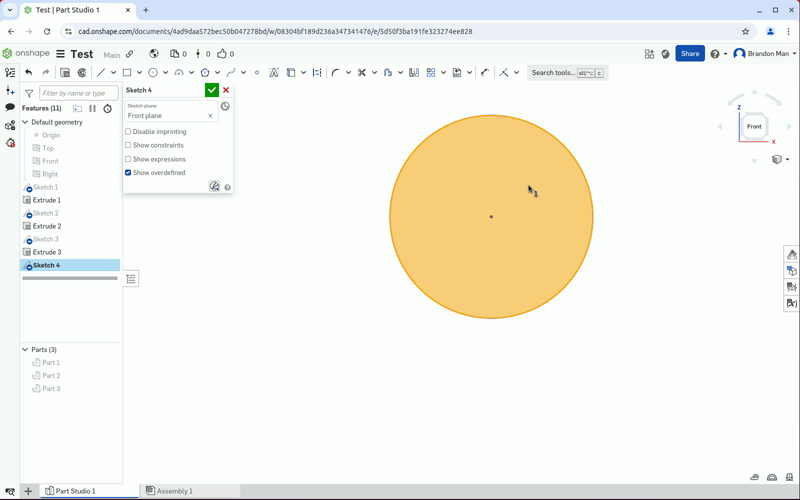
scroll(-6)
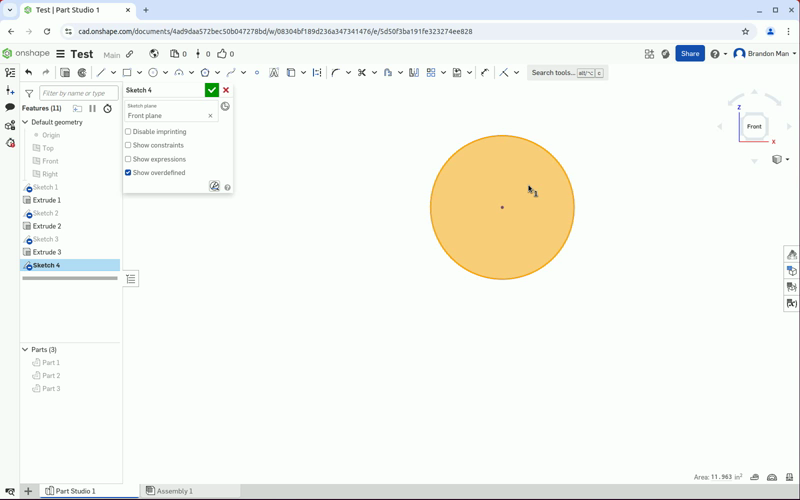
scroll(-6)
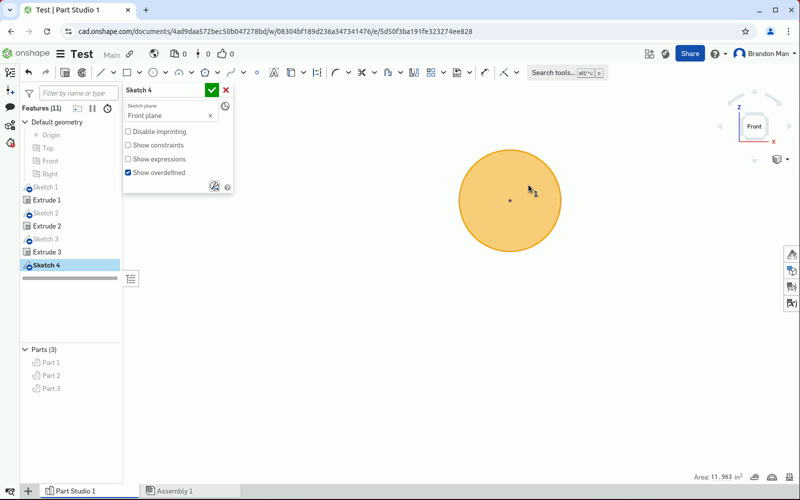
scroll(-6)
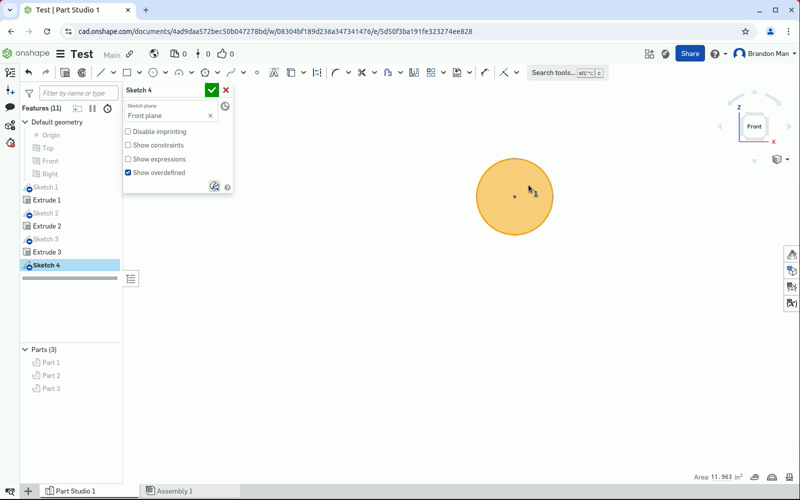
scroll(-6)
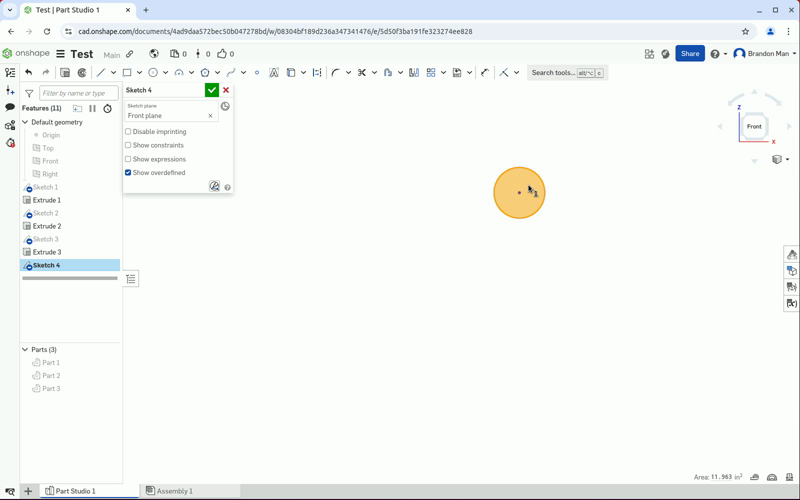
scroll(-6)
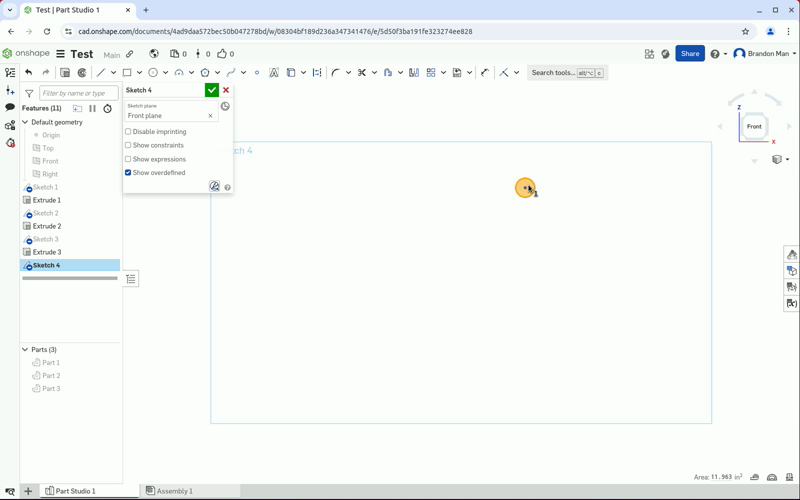
mouse_move(73, 352)
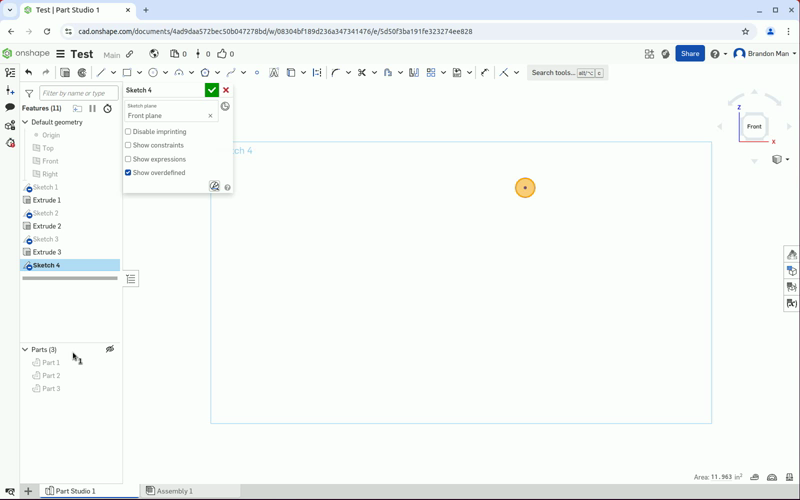
key(shift+y)
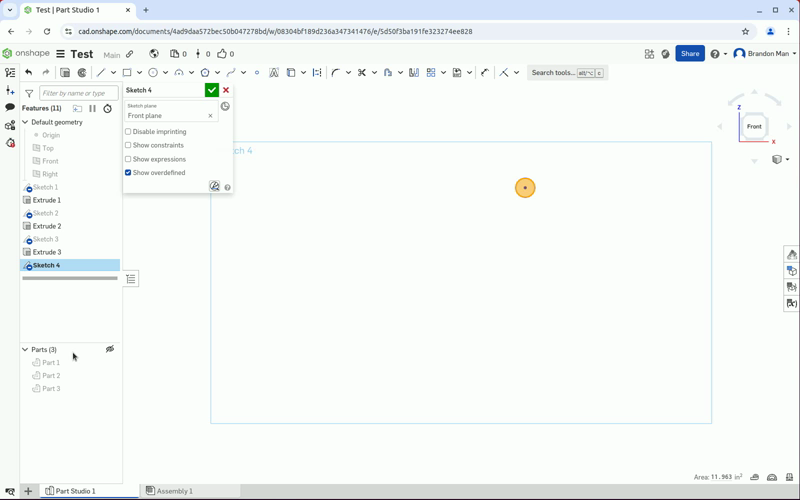
key(shift+e)
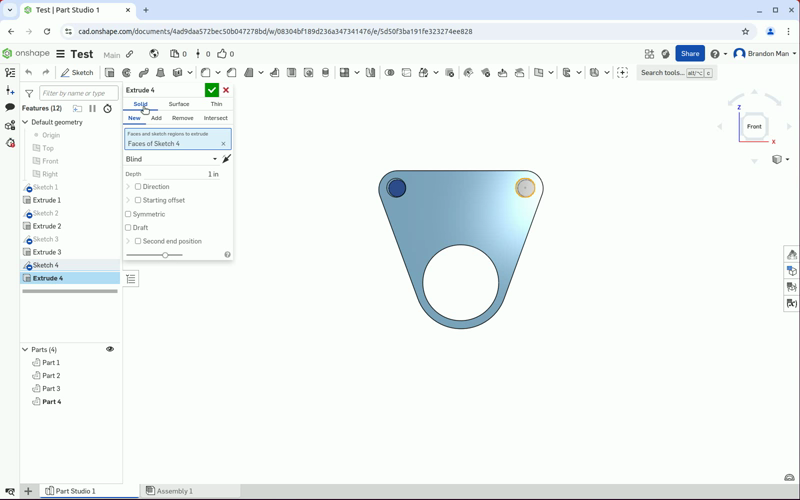
mouse_move(143, 106)
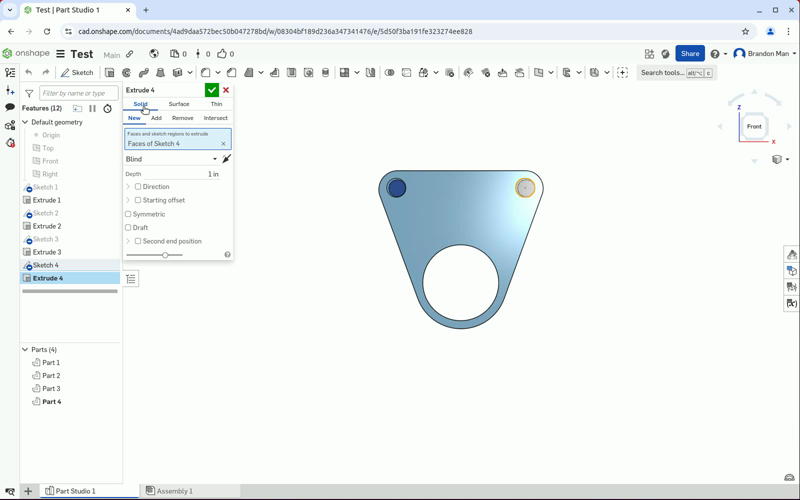
click(143, 106)
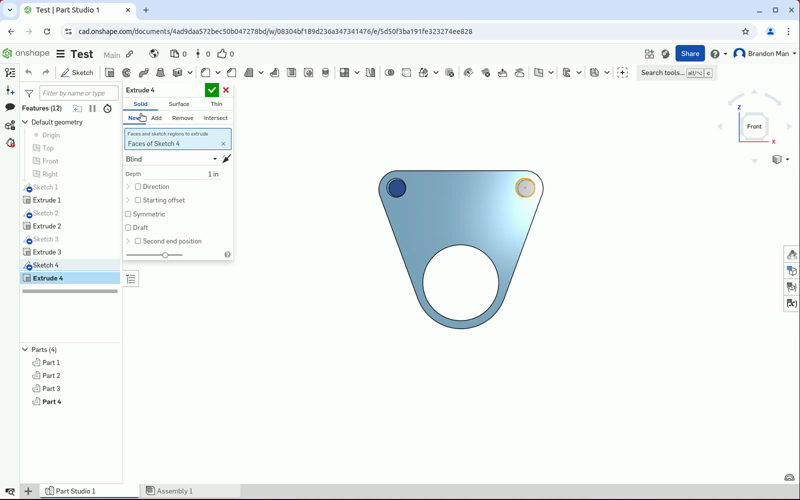
mouse_move(137, 120)
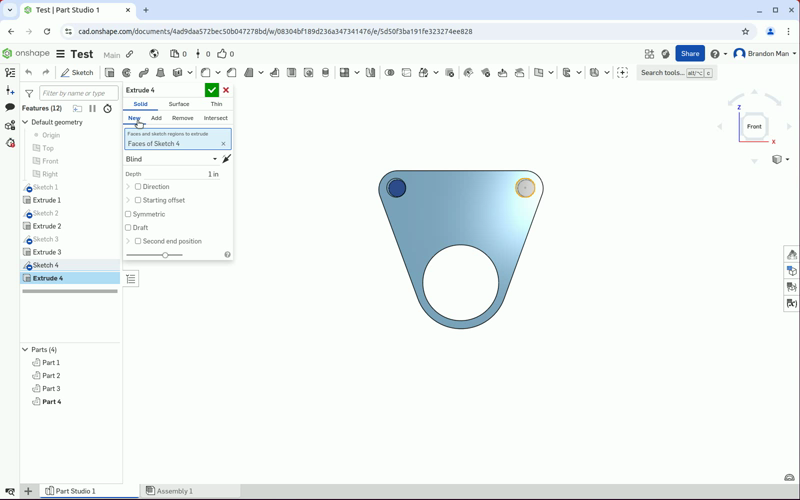
click(137, 120)
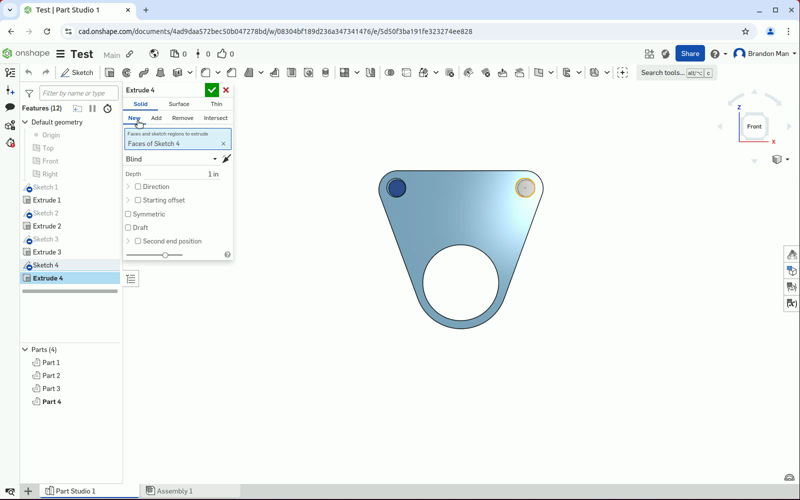
key(tab, 4)
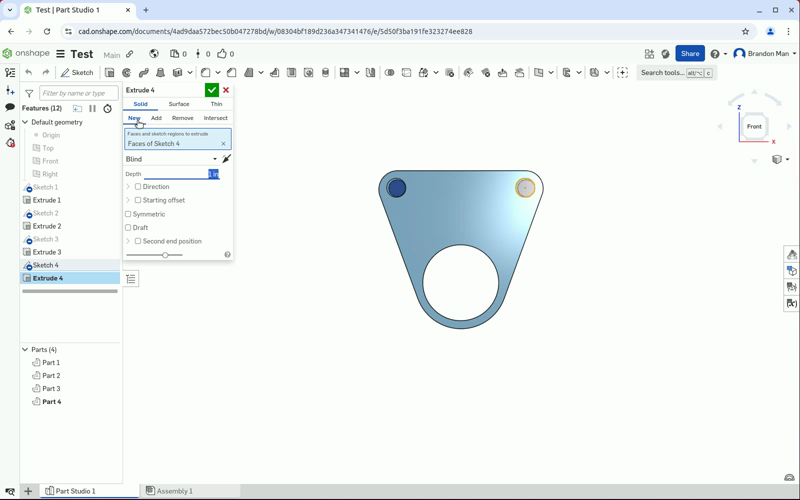
text(11.073)
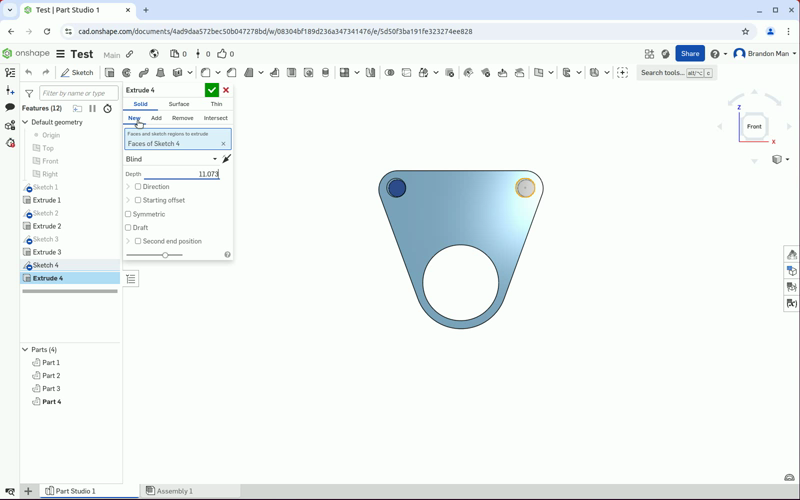
key(enter)
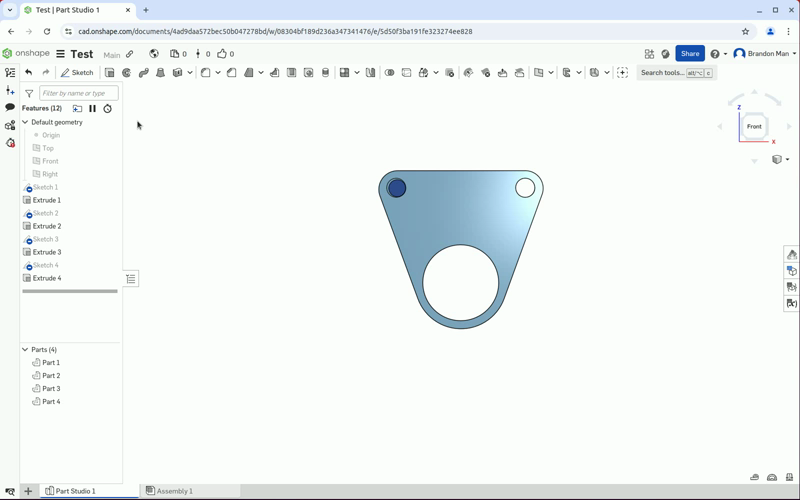
key(shift+h)
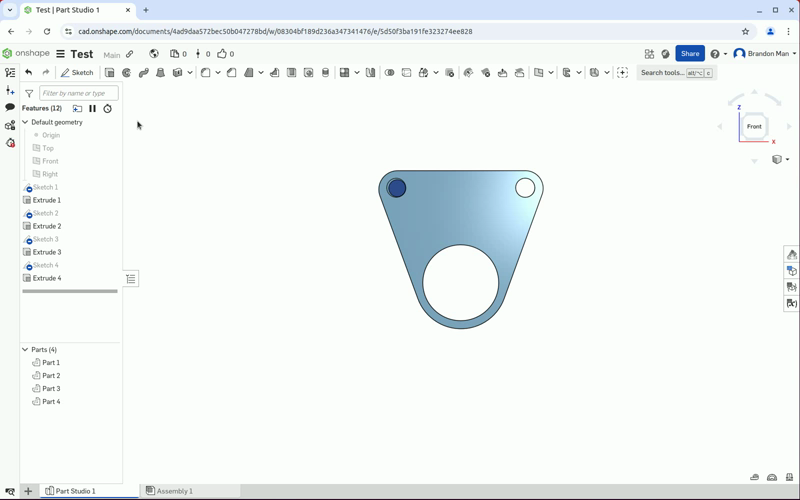
key(shift+h)
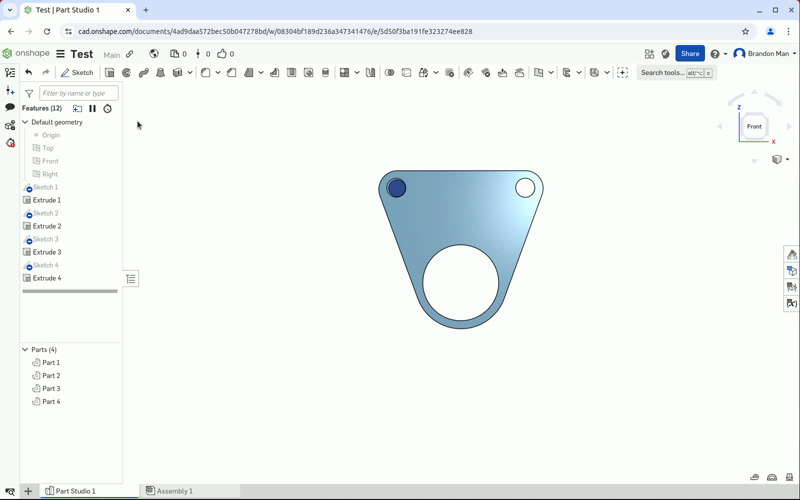
mouse_move(73, 189)
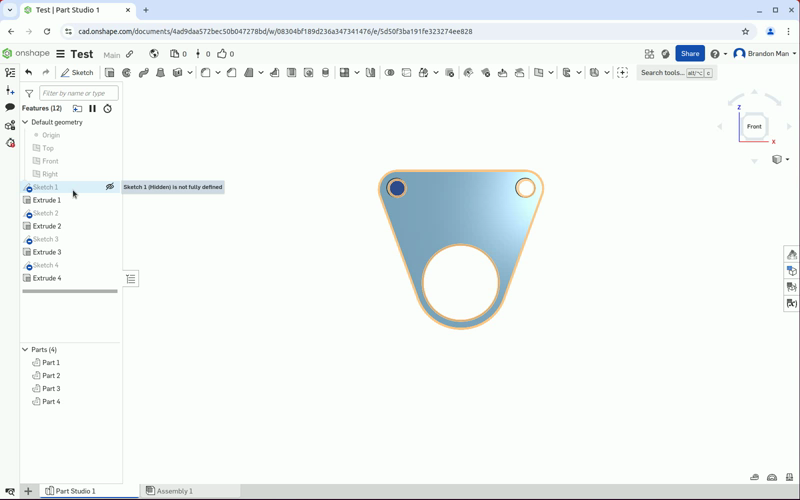
click(73, 189)
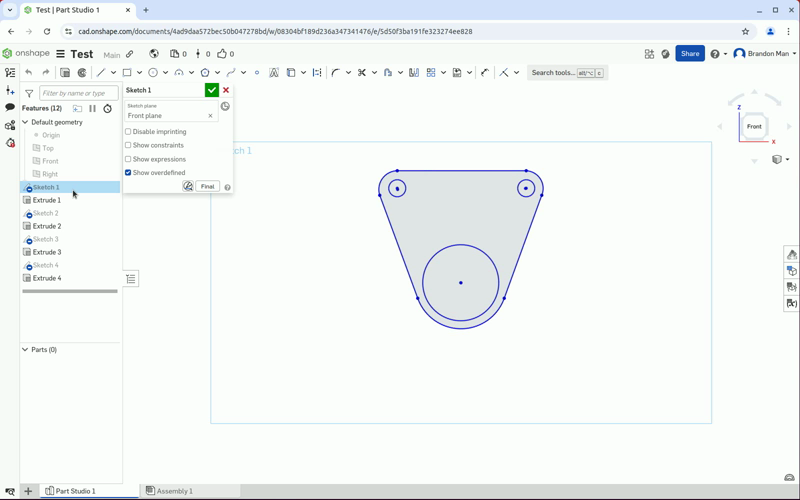
mouse_move(229, 92)
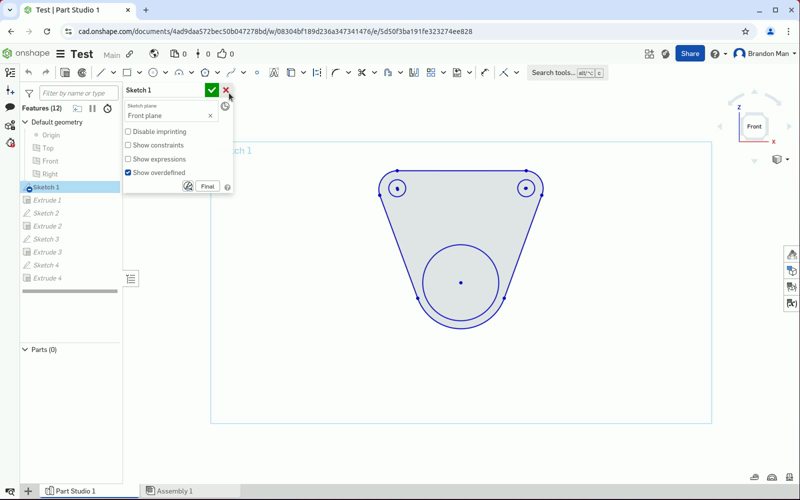
click(229, 92)
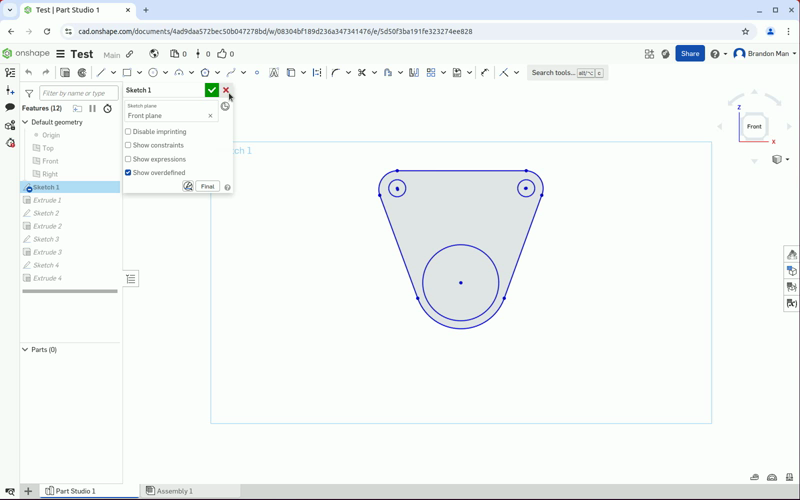
key(shift+s)
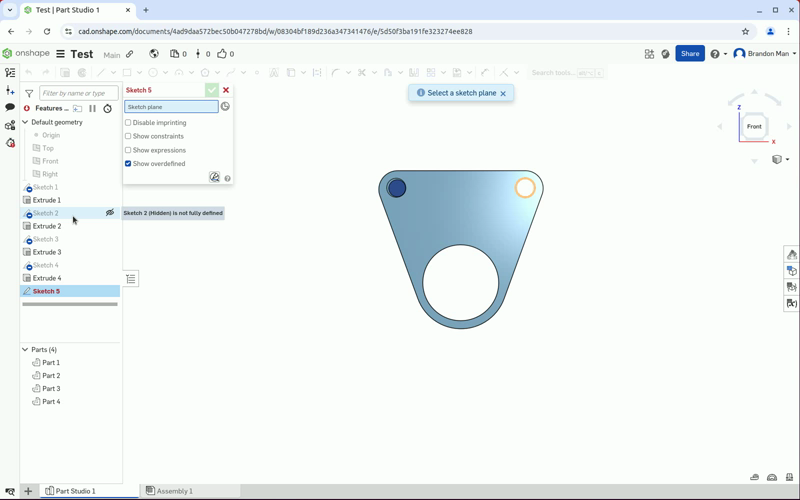
scroll(3)
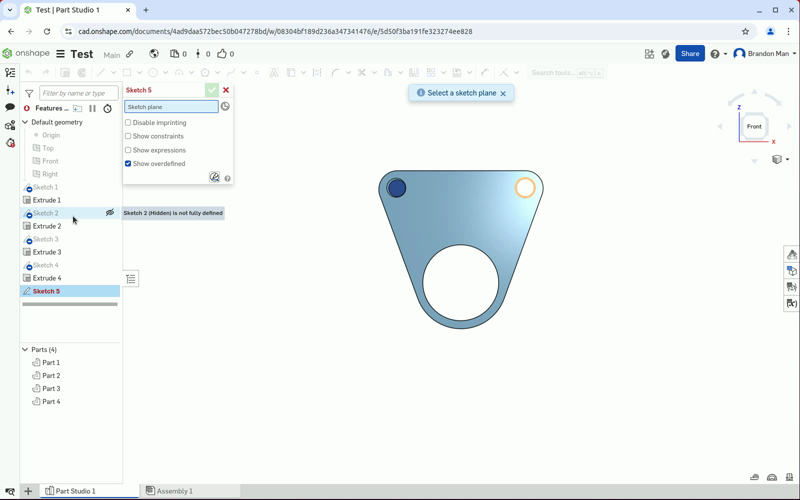
mouse_move(73, 163)
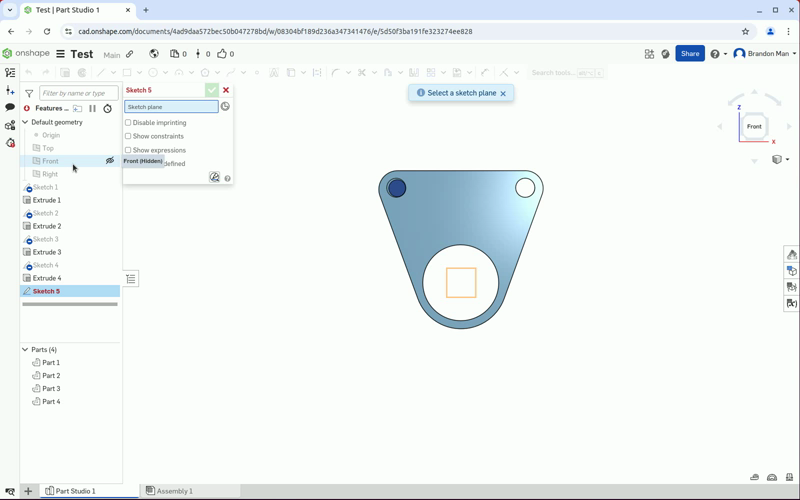
click(73, 163)
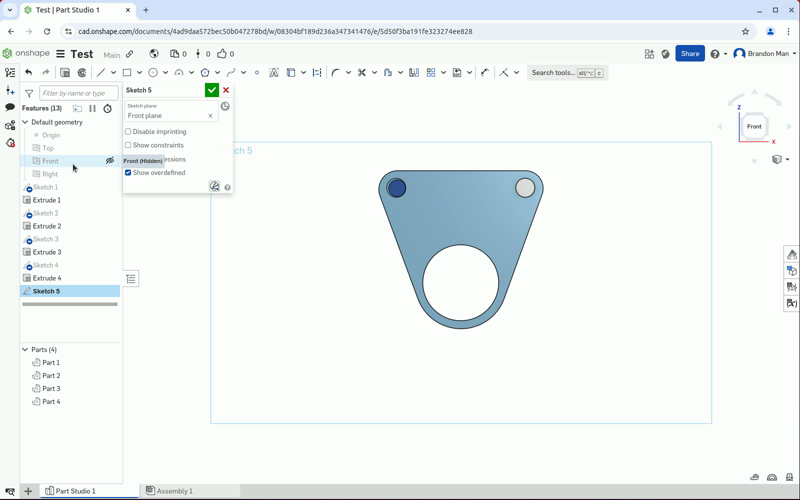
mouse_move(73, 352)
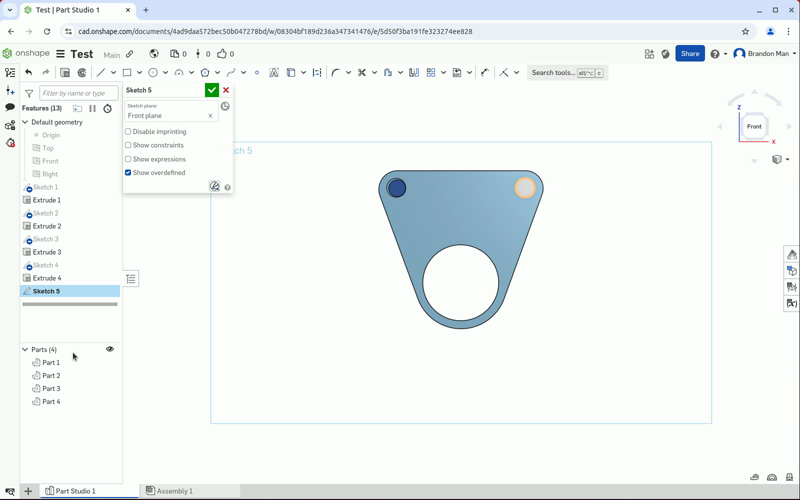
key(y)
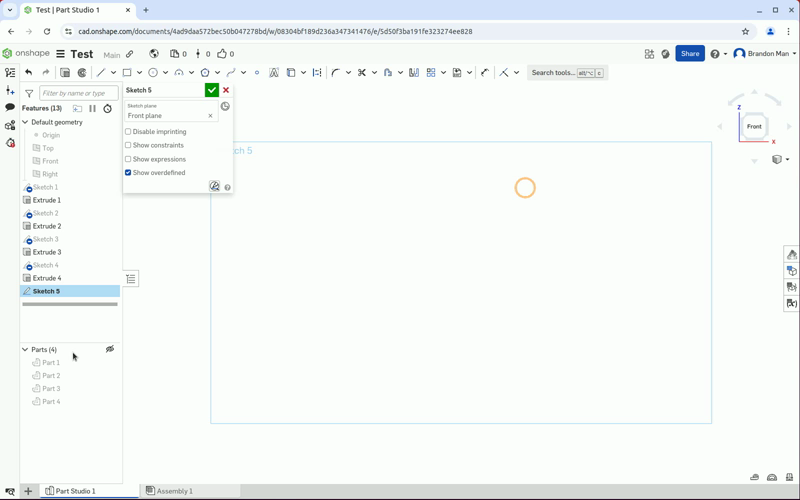
key(c)
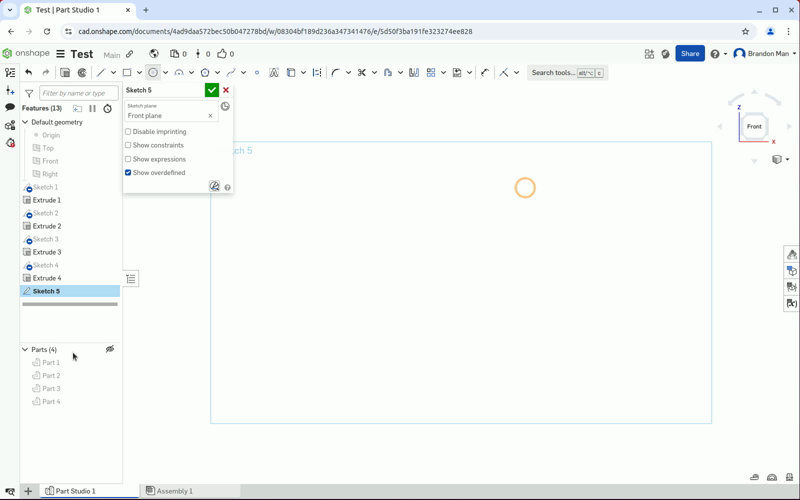
key_down(shift)
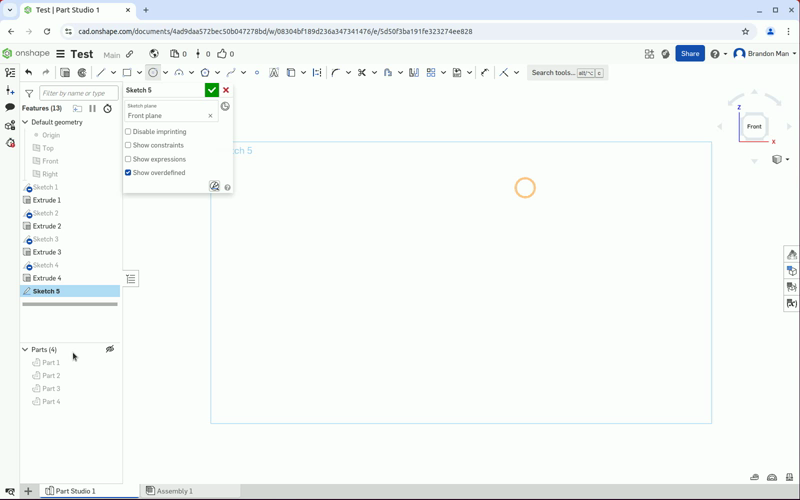
mouse_move(396, 187)
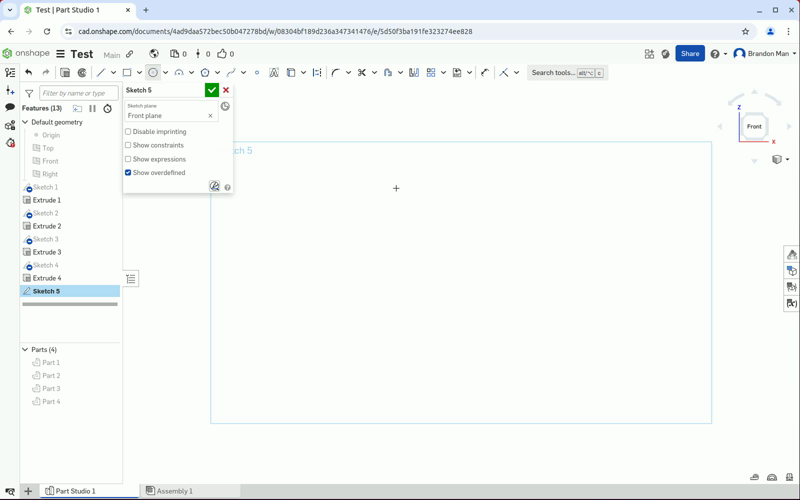
click(396, 187)
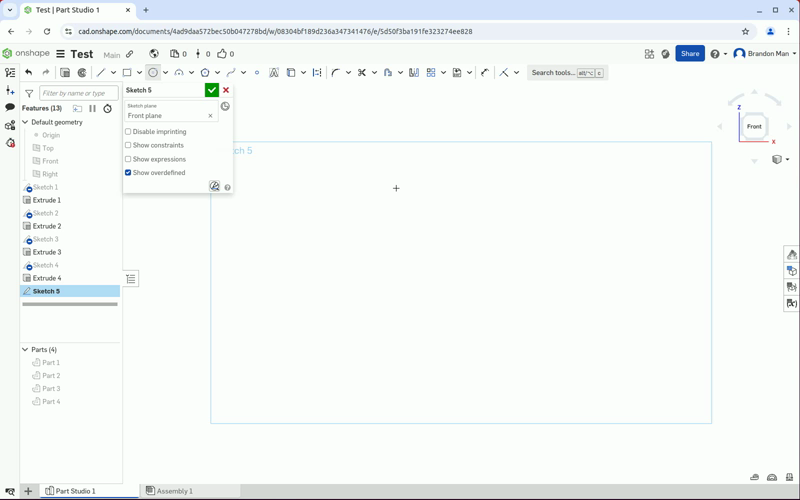
key_up(shift)
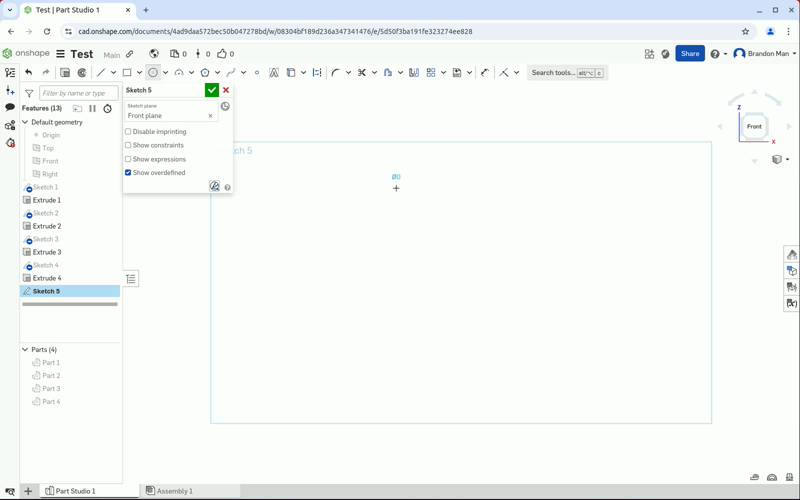
mouse_move(405, 187)
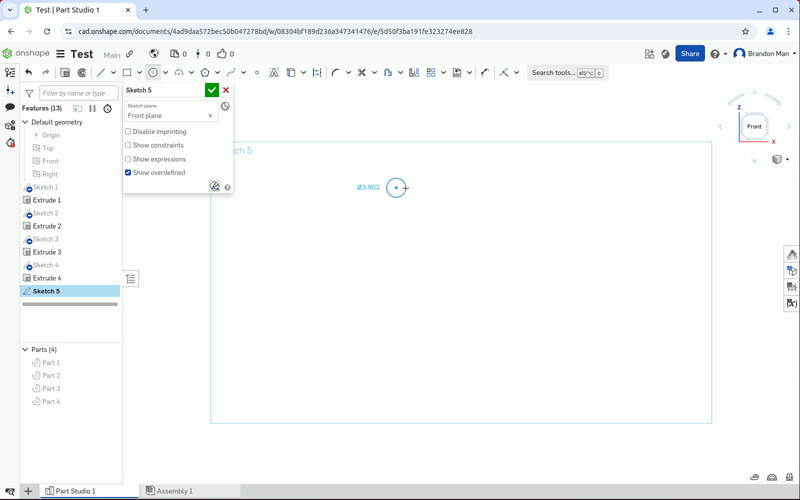
click(405, 187)
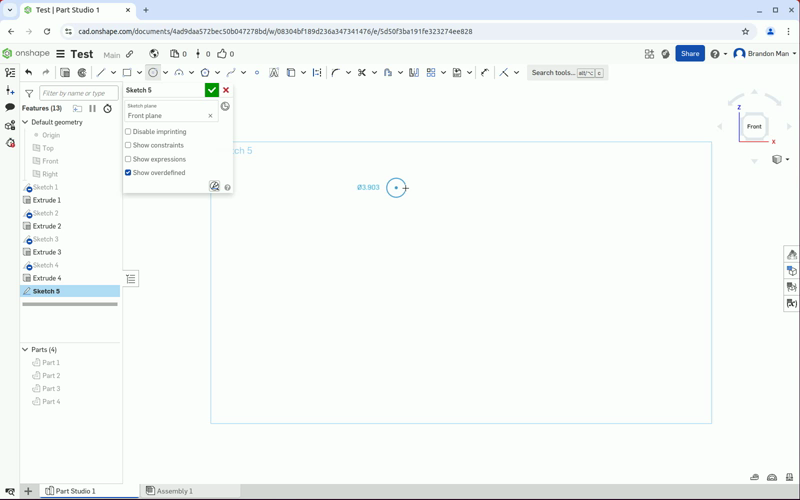
key(esc)
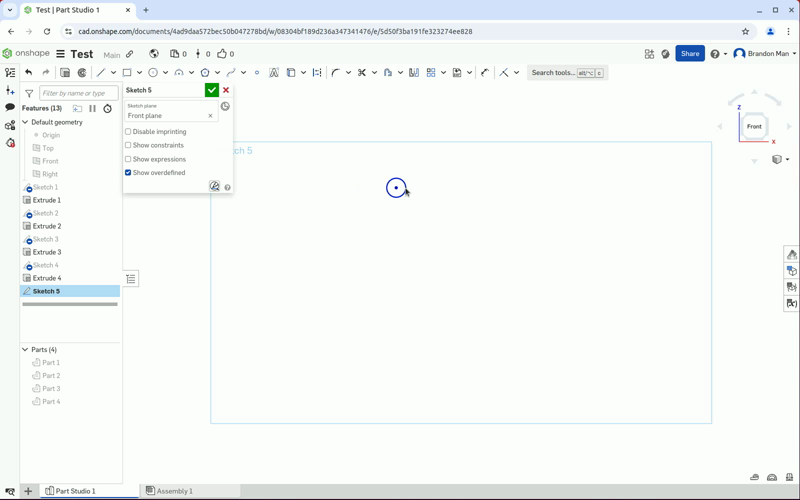
mouse_move(393, 190)
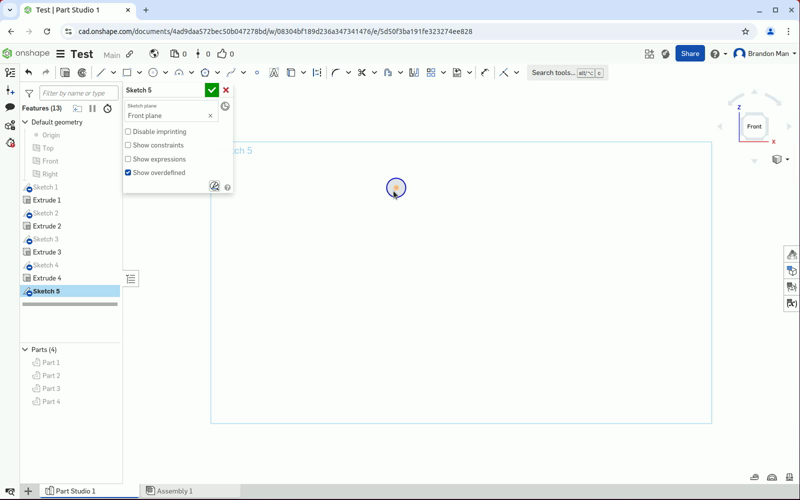
scroll(6)
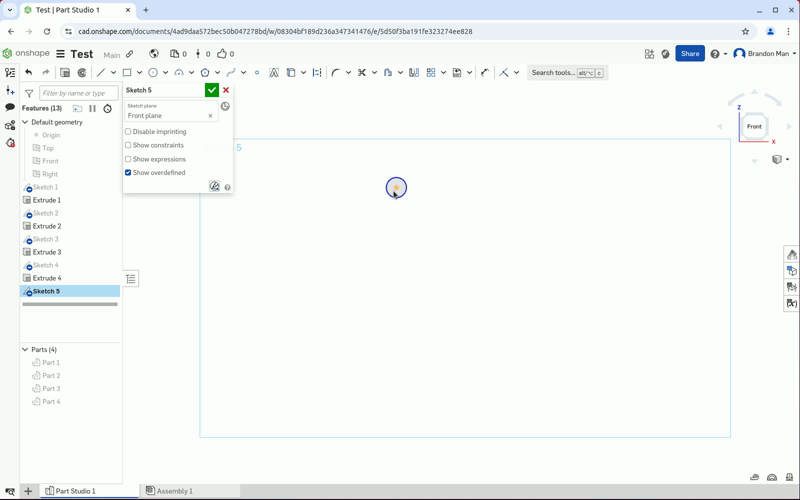
scroll(6)
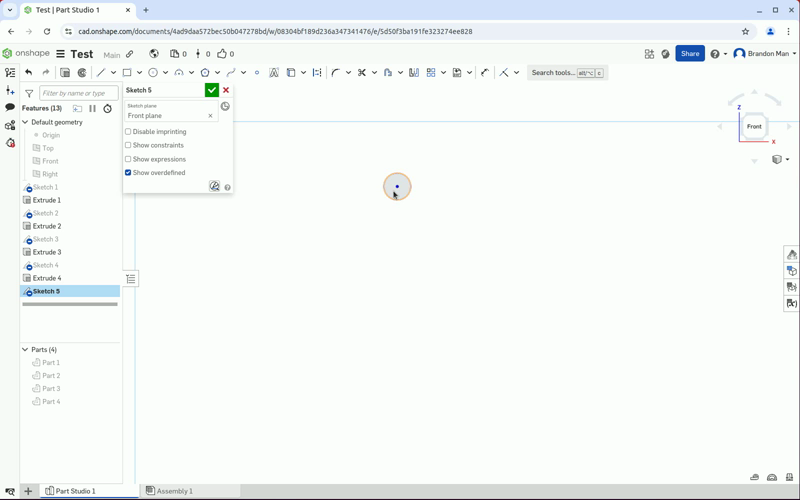
scroll(6)
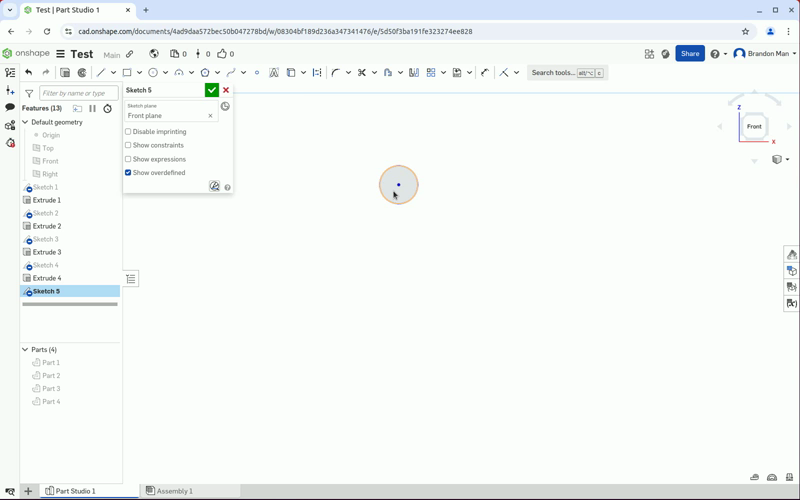
scroll(6)
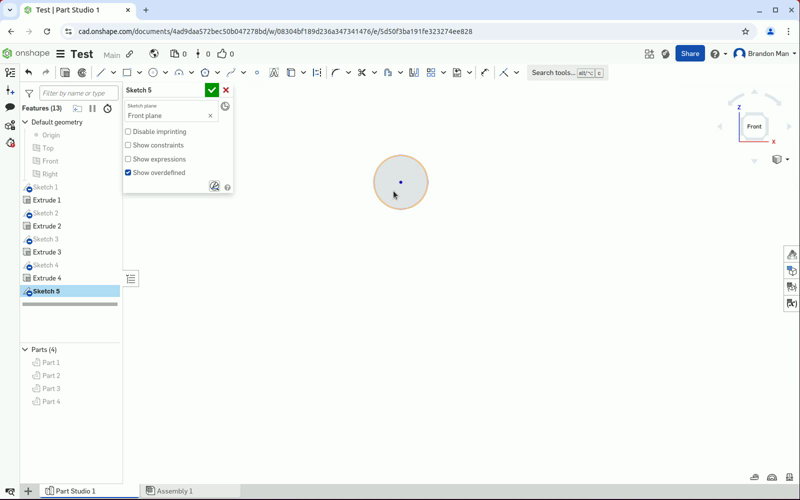
scroll(6)
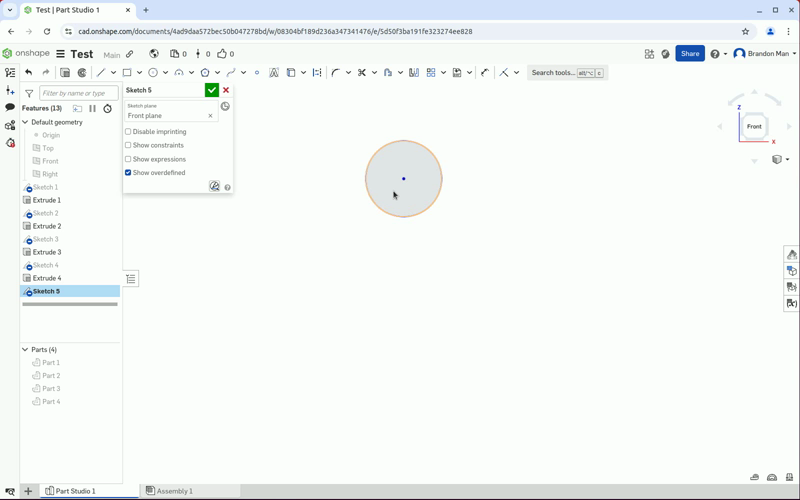
scroll(6)
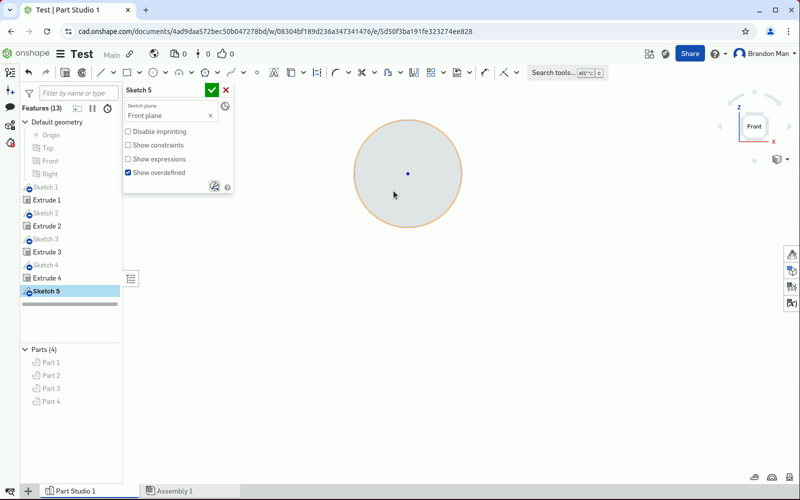
scroll(6)
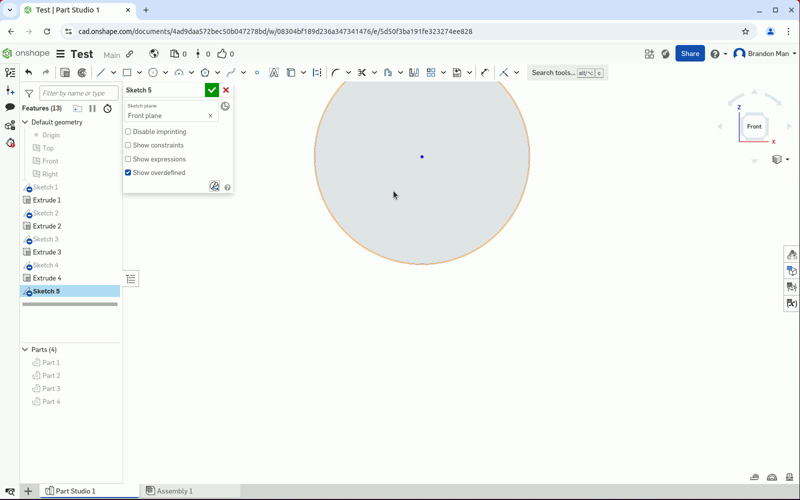
click(393, 190)
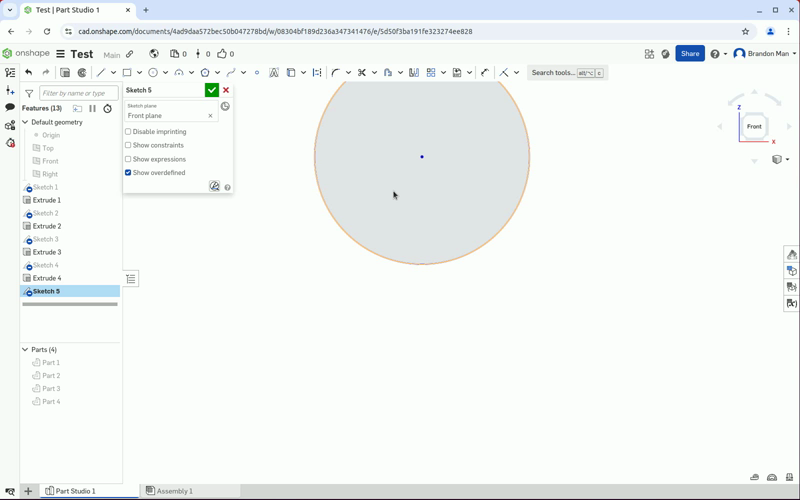
scroll(-6)
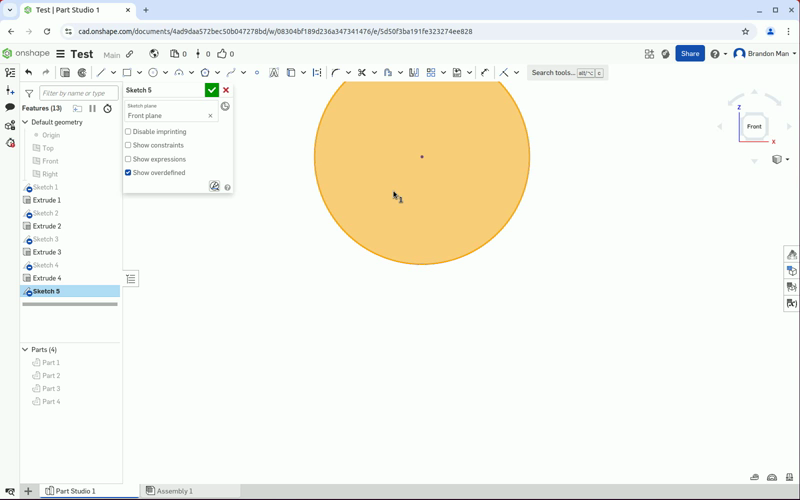
scroll(-6)
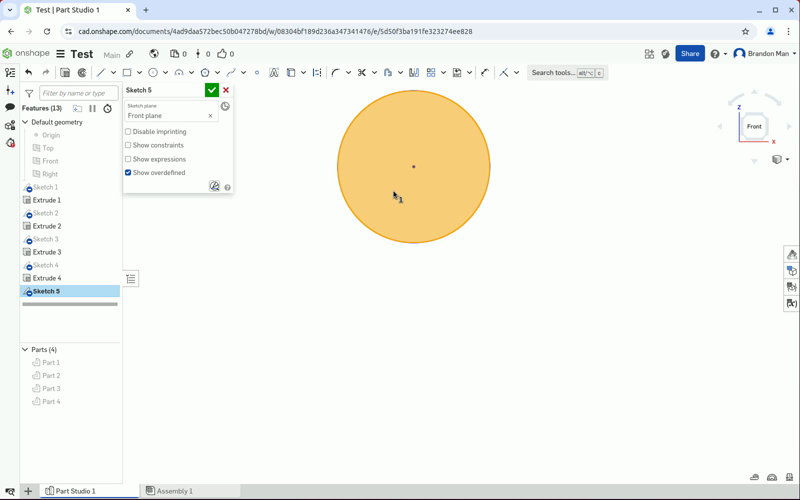
scroll(-6)
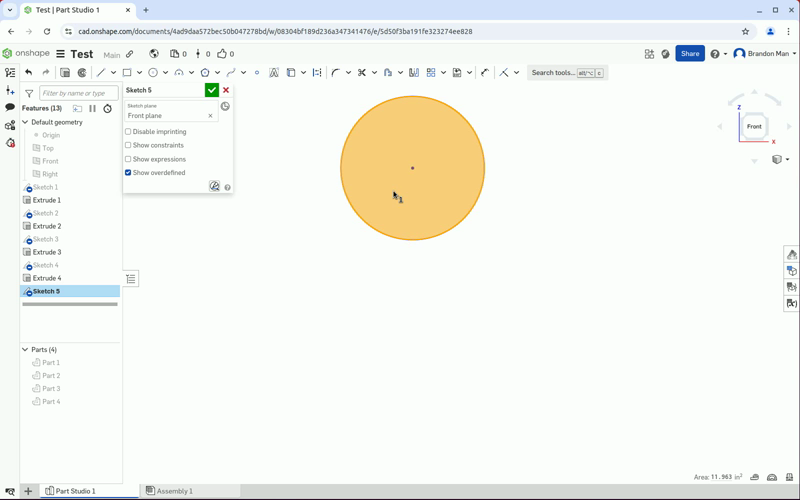
scroll(-6)
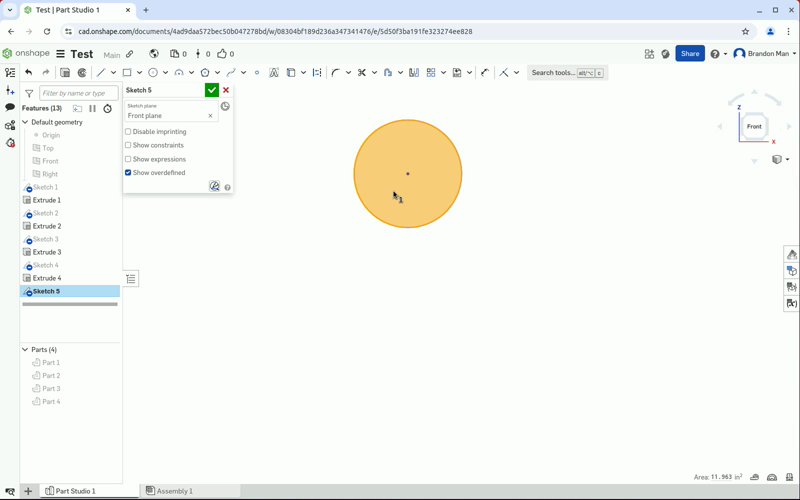
scroll(-6)
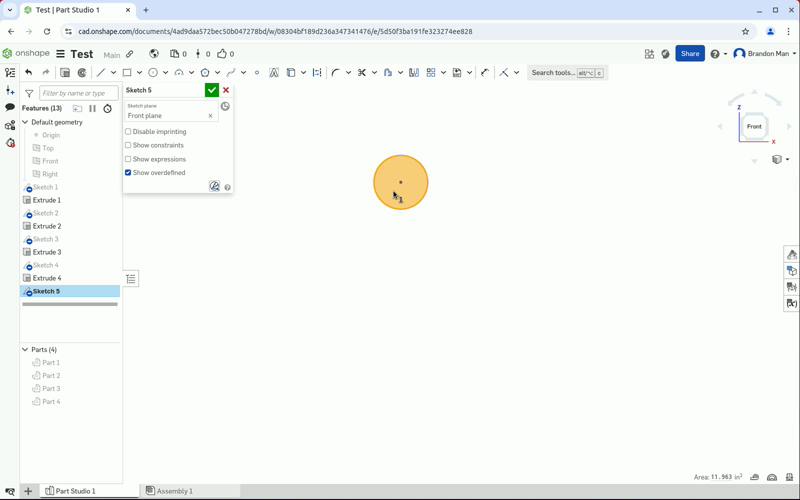
scroll(-6)
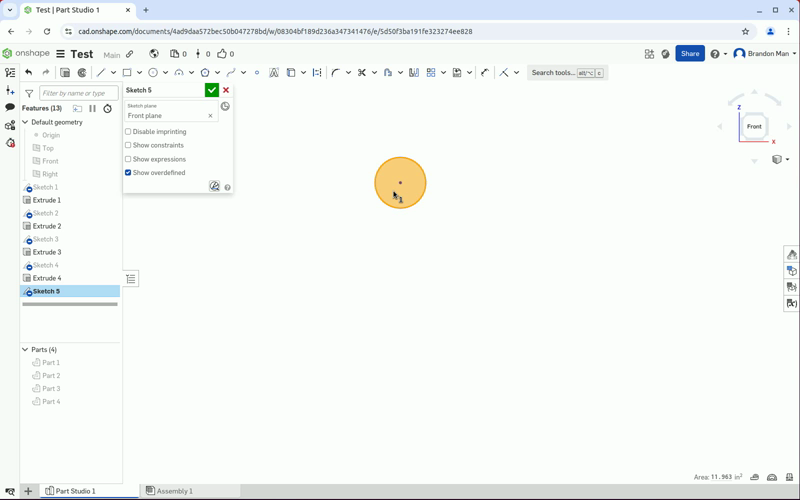
scroll(-6)
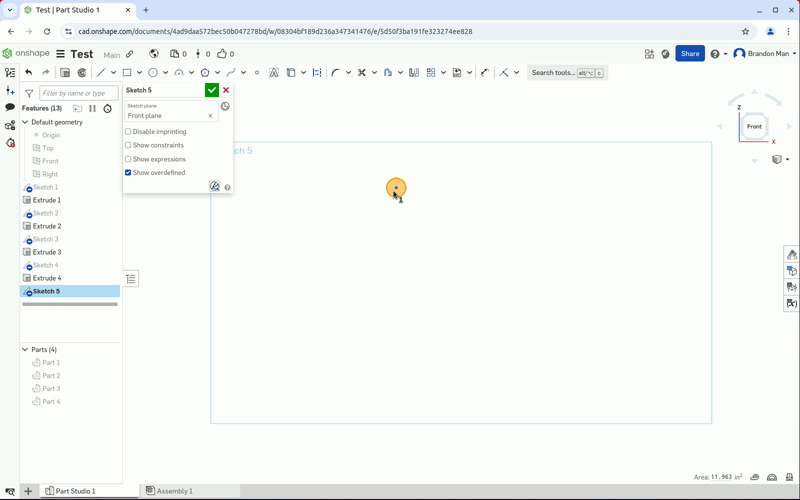
mouse_move(73, 352)
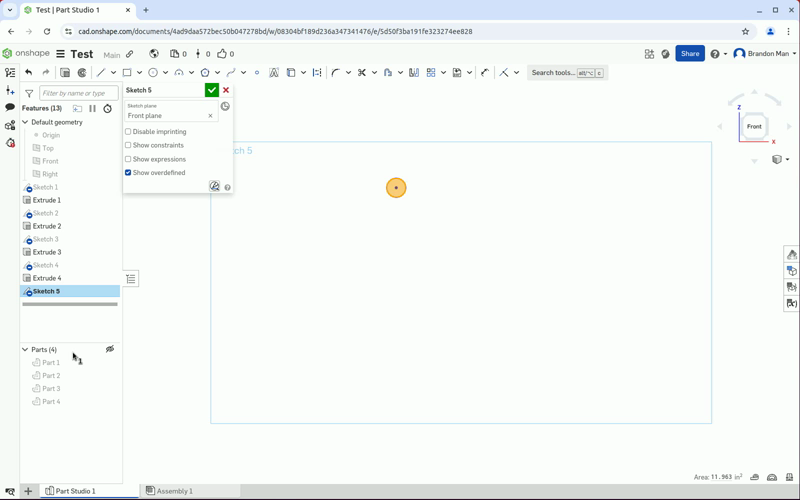
key(shift+y)
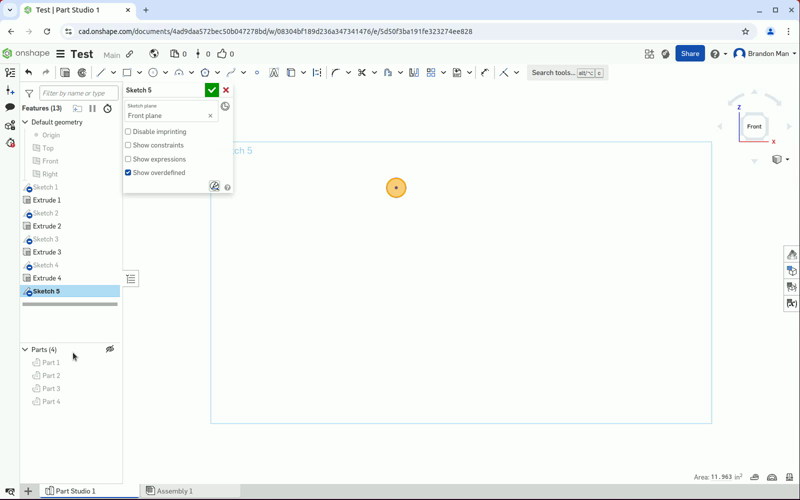
key(shift+e)
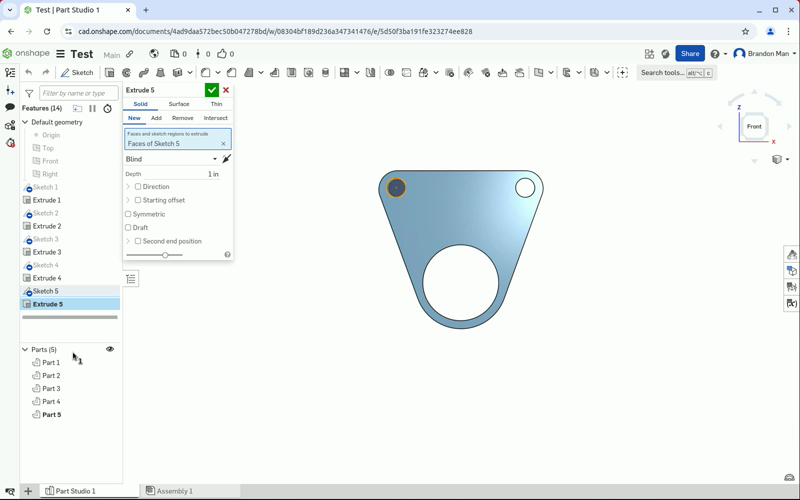
mouse_move(143, 106)
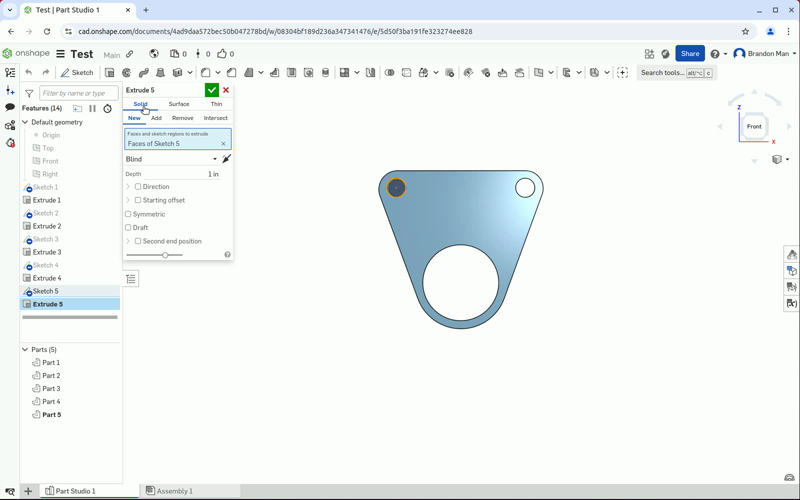
click(143, 106)
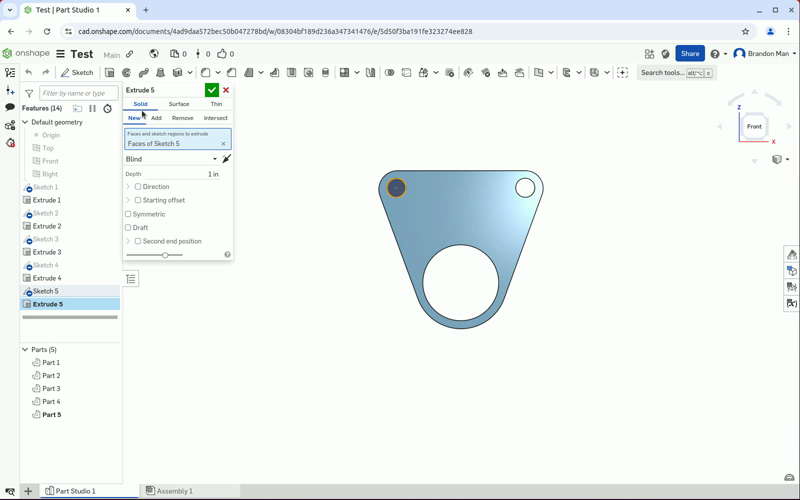
mouse_move(137, 120)
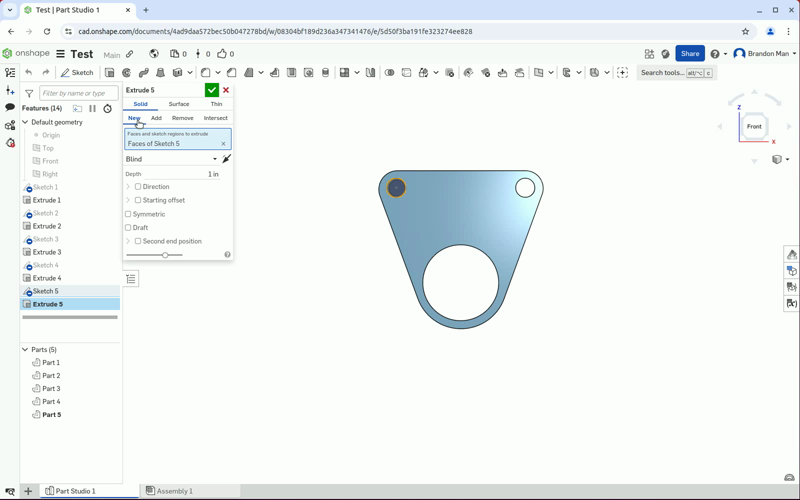
click(137, 120)
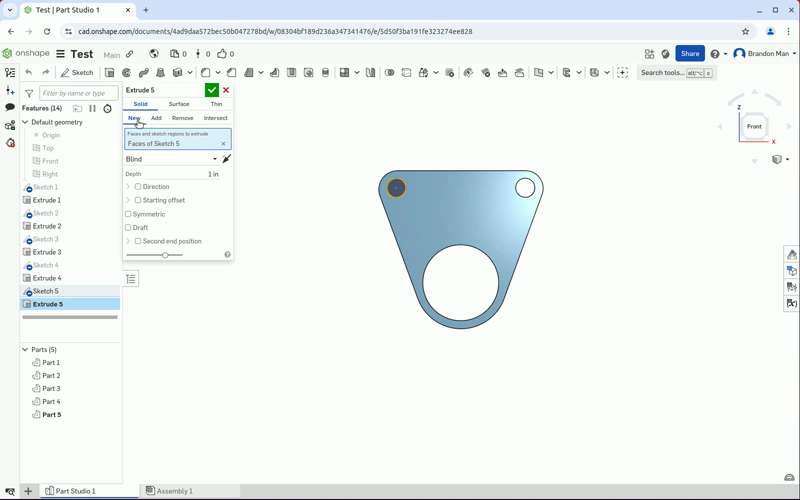
key(tab, 4)
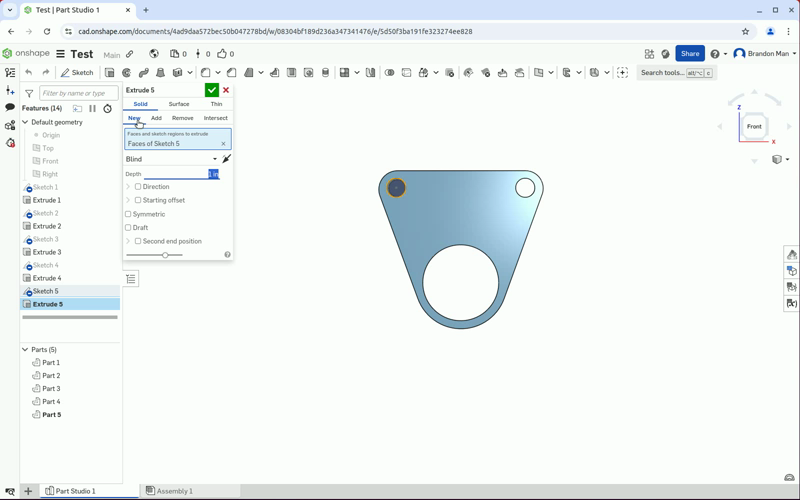
text(11.073)
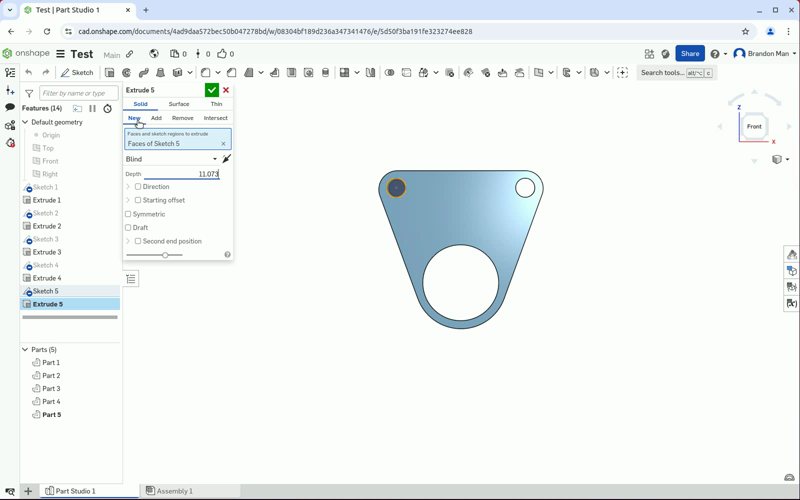
key(enter)
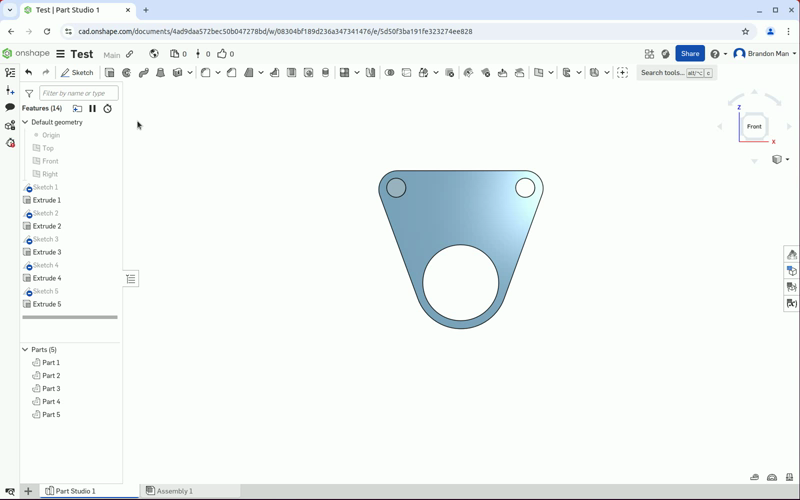
key(shift+h)
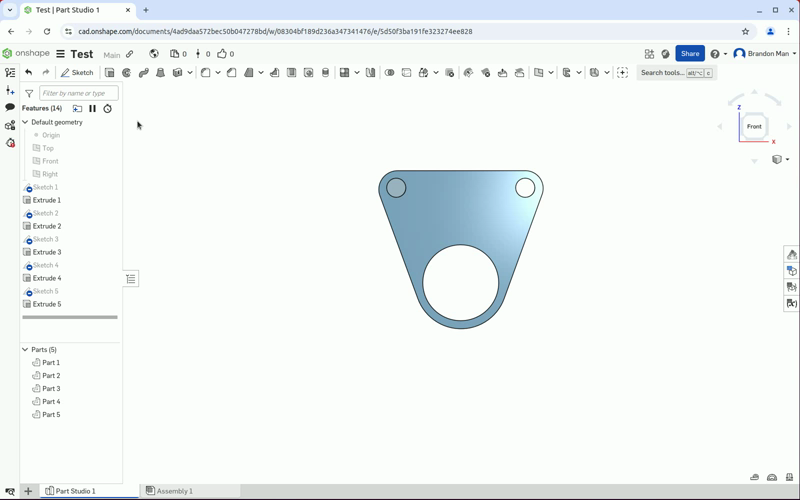
key(shift+h)
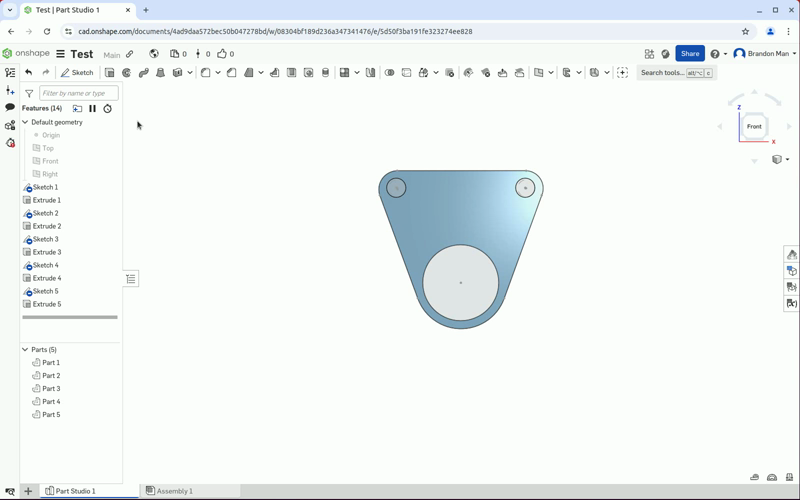
key(shift+7)
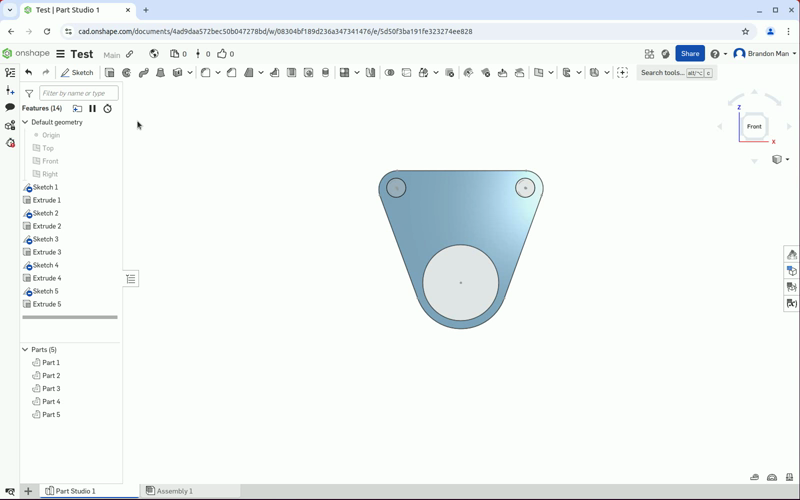
key(left, 2)
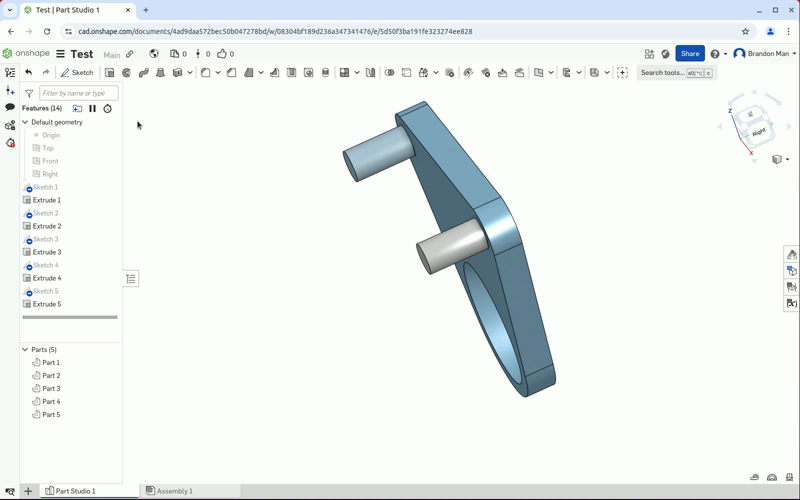
key(down, 2)
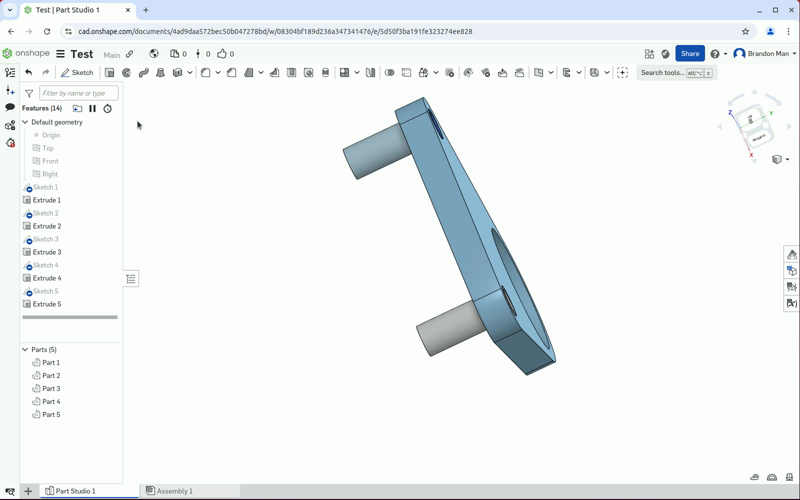
key(up, 2)
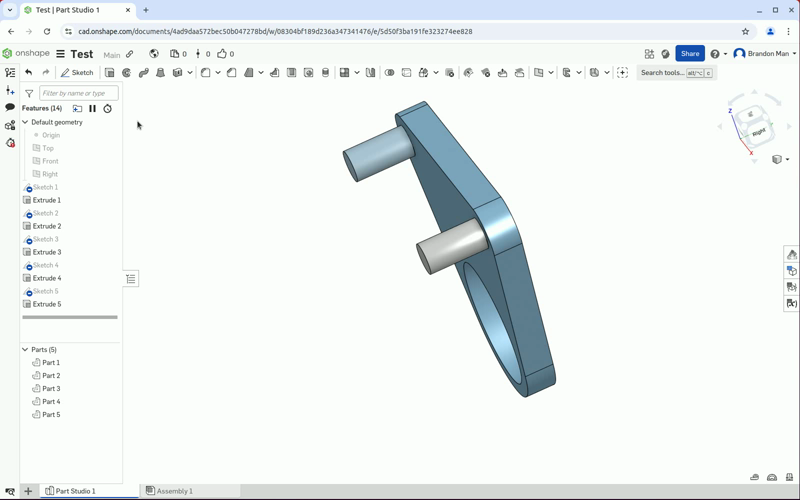
key(right, 2)
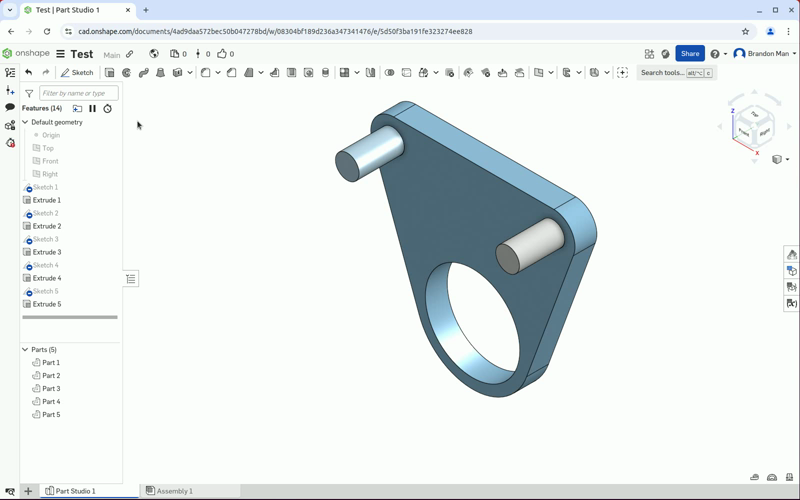
mouse_move(73, 189)
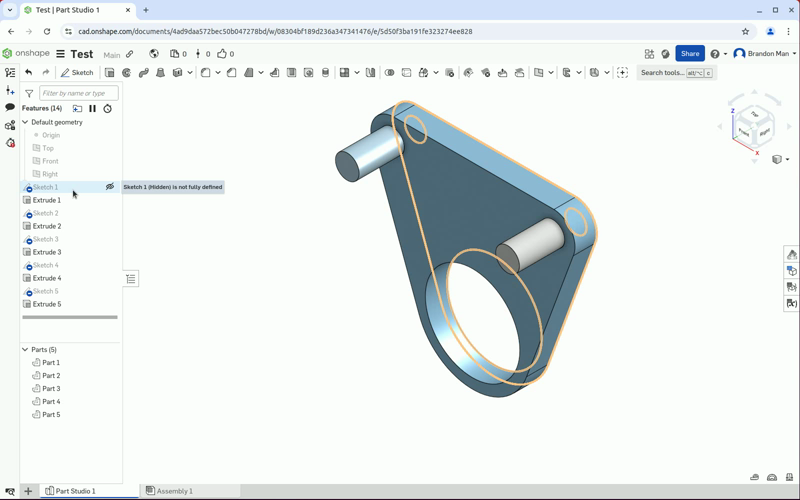
click(73, 189)